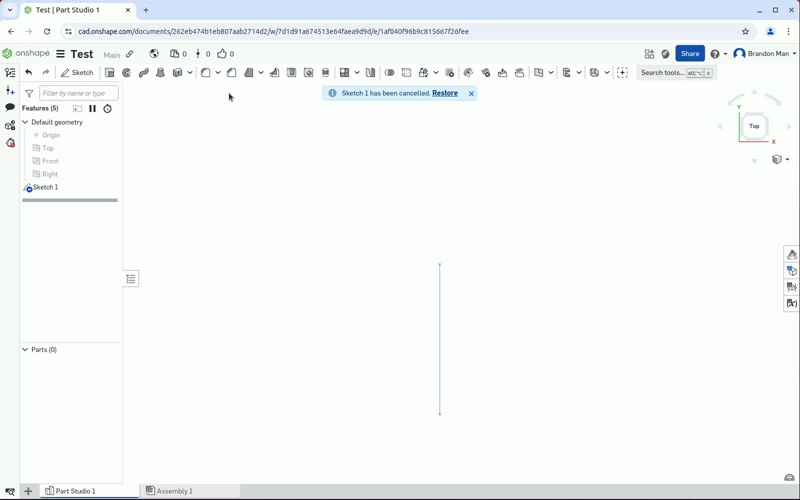
key(shift+h)
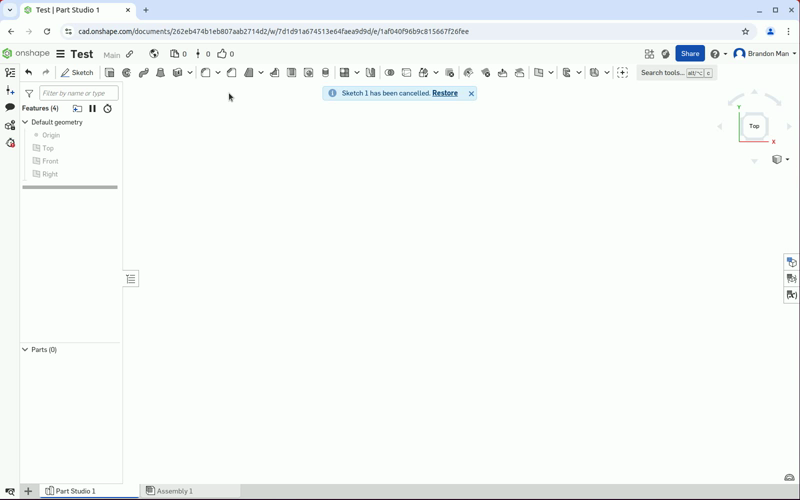
mouse_move(73, 352)
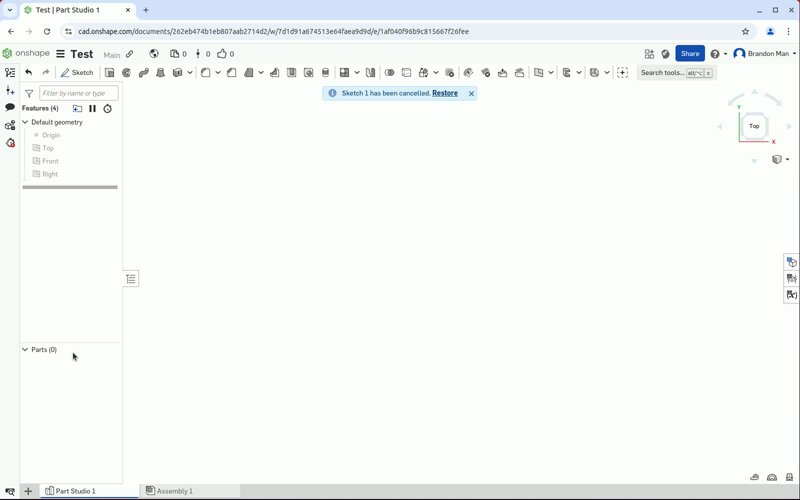
key(y)
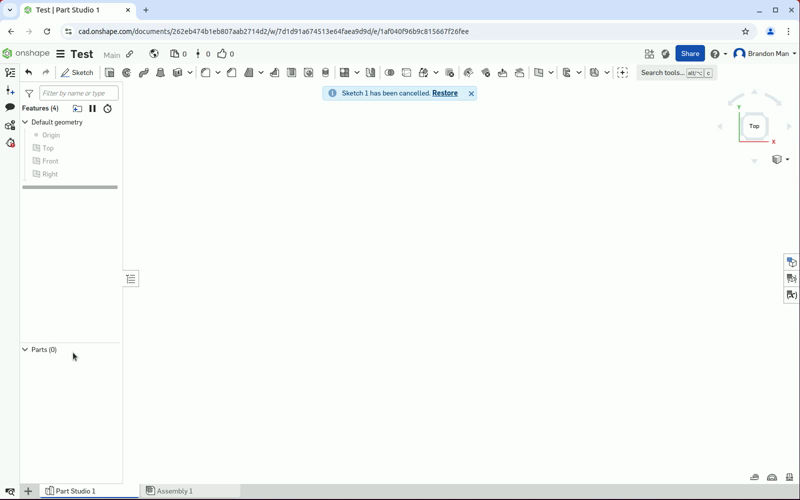
key(shift+p)
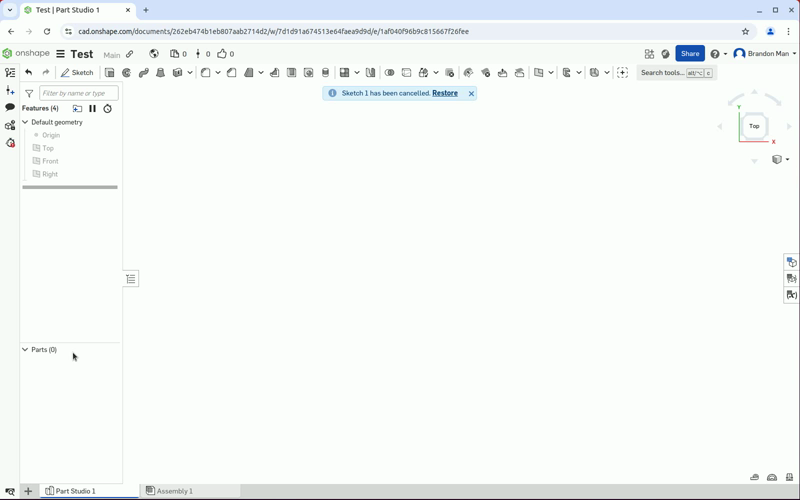
key(space)
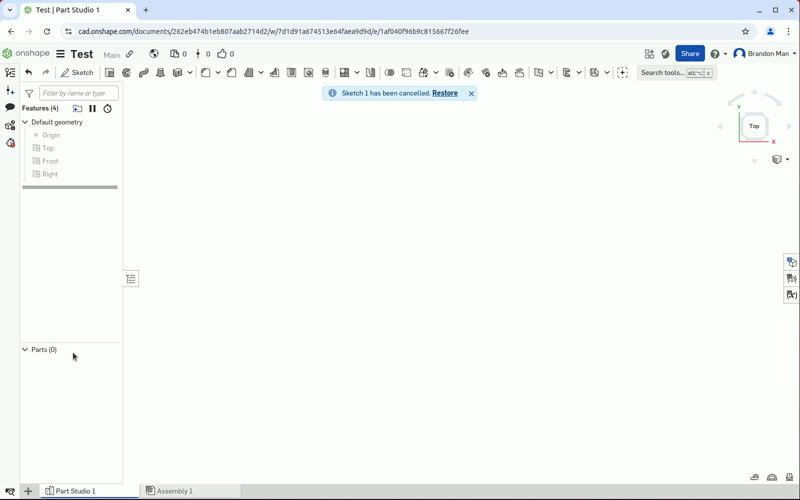
key_down(shift)
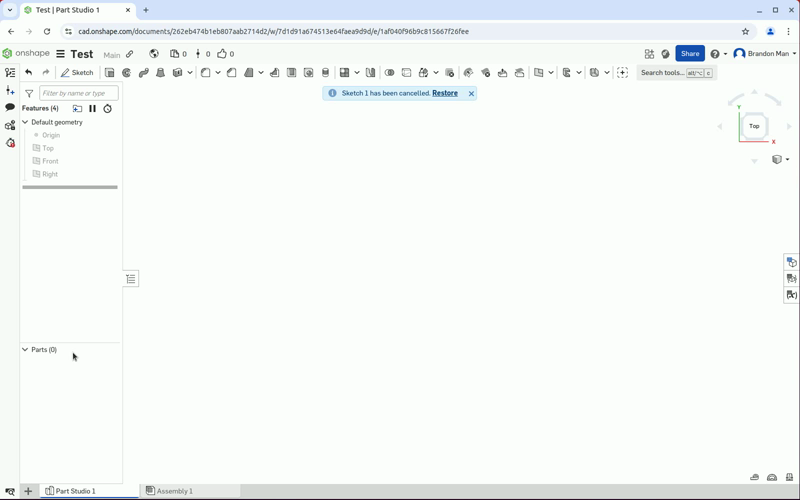
key(up)
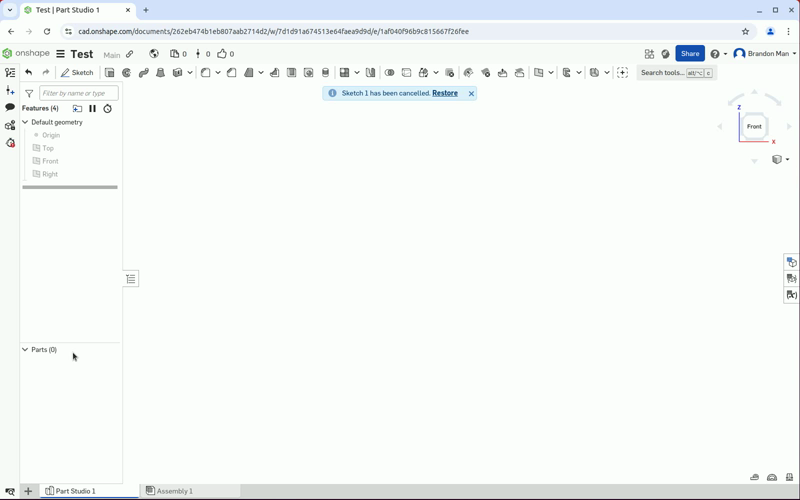
key_up(shift)
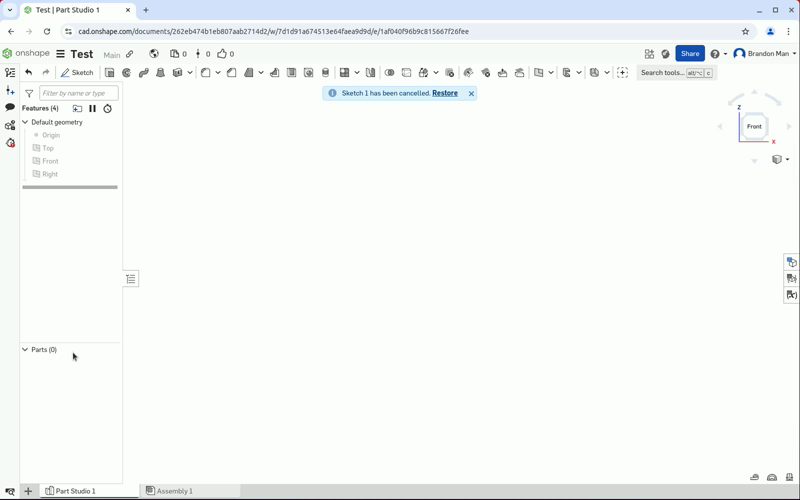
mouse_move(73, 352)
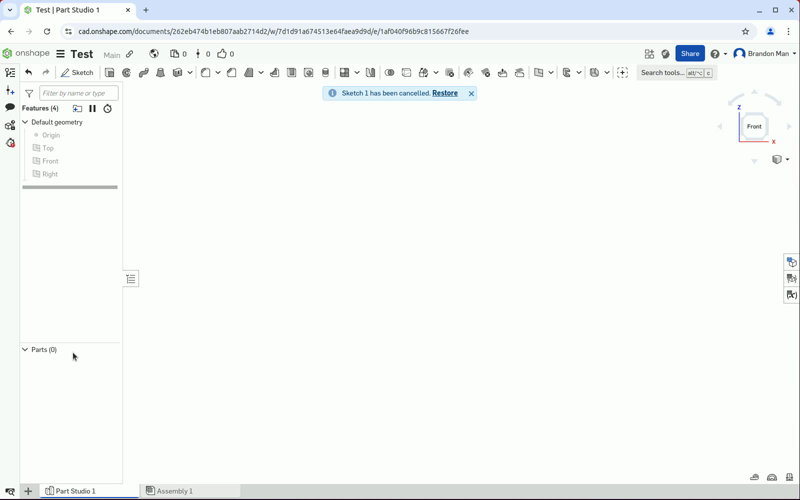
key(shift+y)
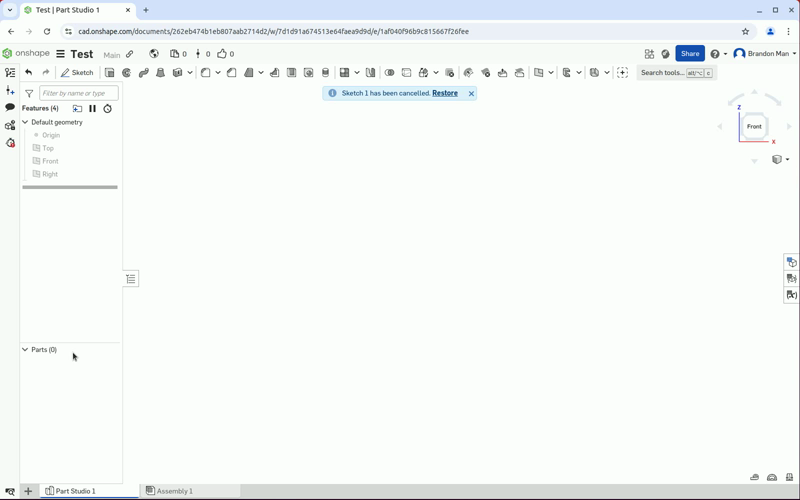
key(shift+s)
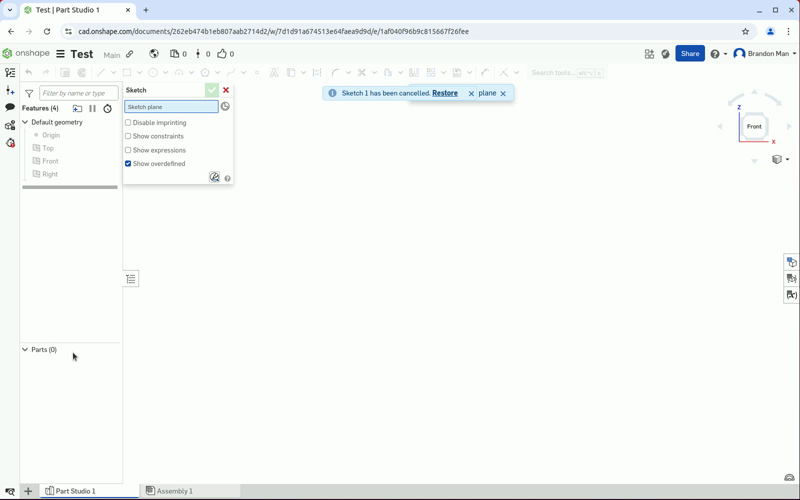
mouse_move(73, 163)
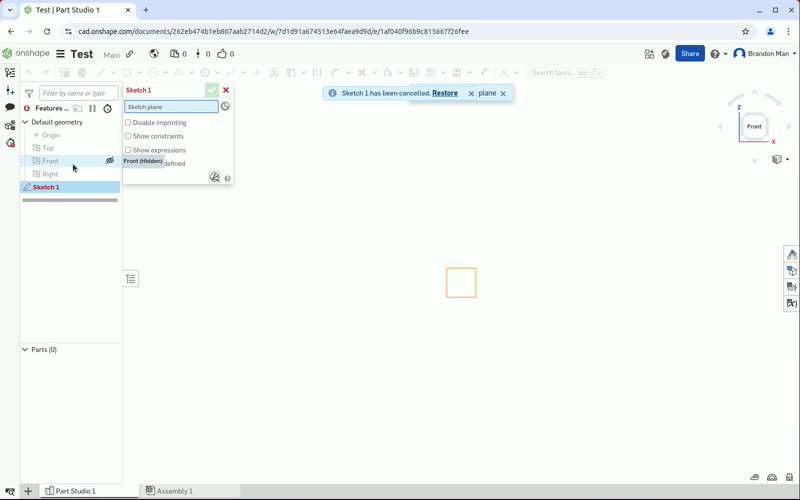
click(73, 163)
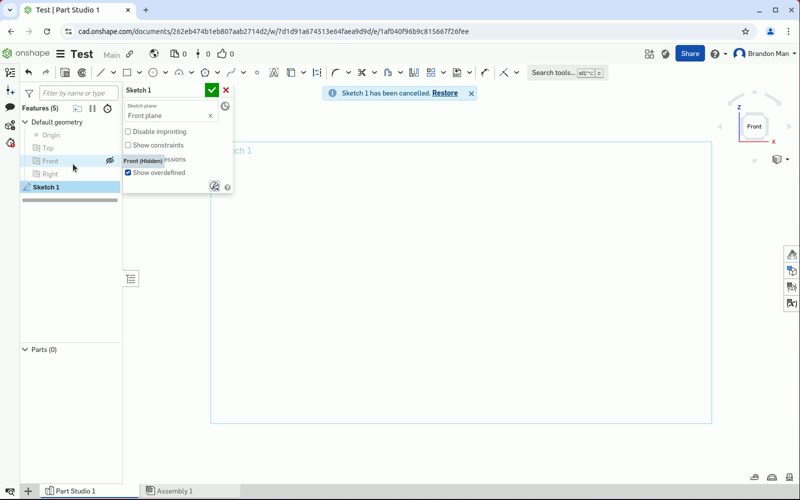
mouse_move(73, 352)
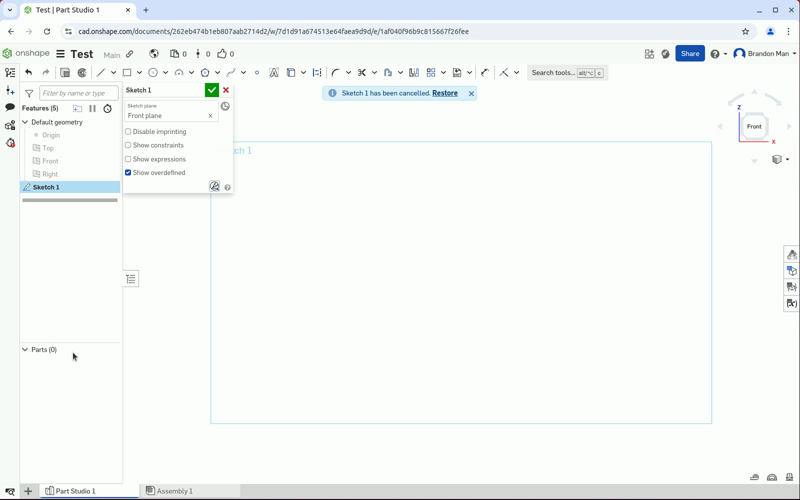
key(y)
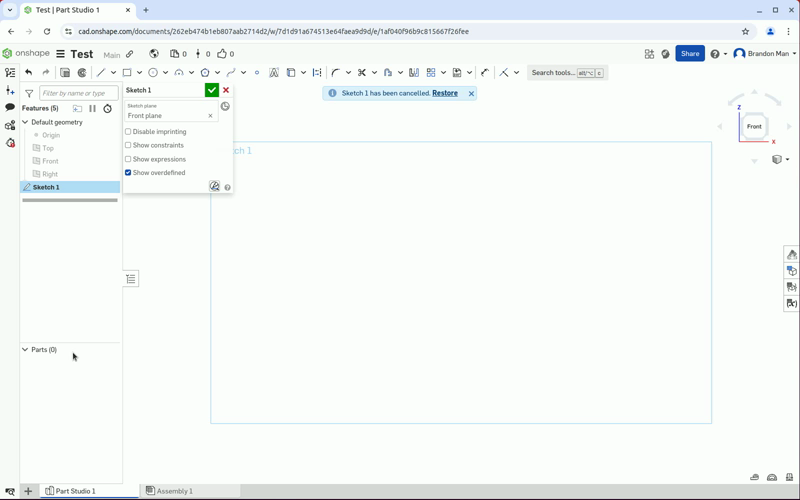
key(c)
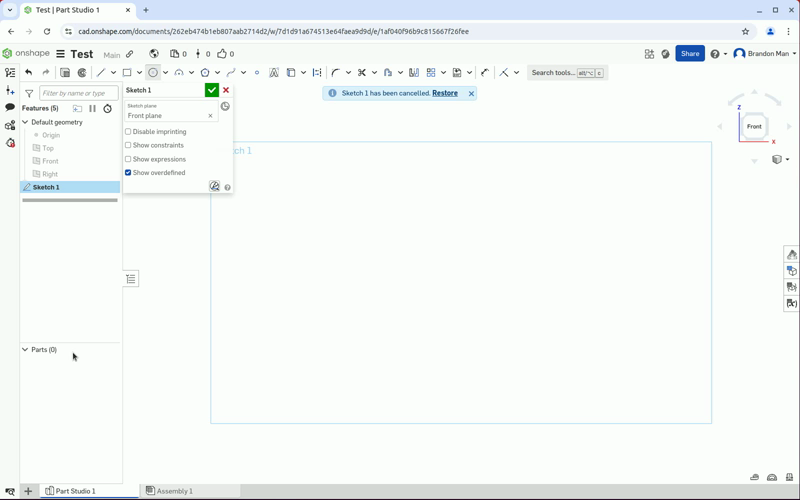
key_down(shift)
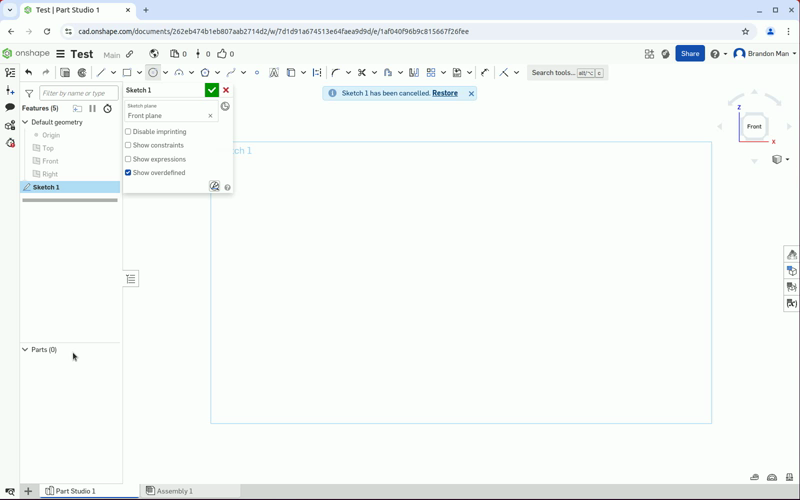
mouse_move(461, 282)
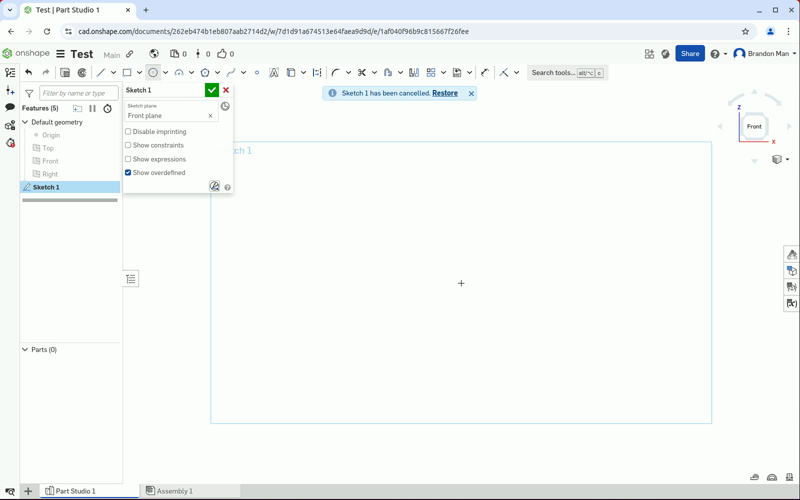
click(461, 282)
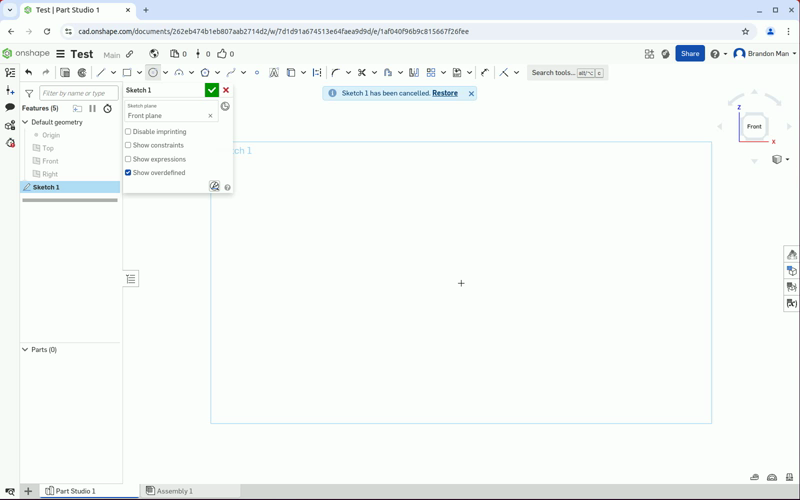
key_up(shift)
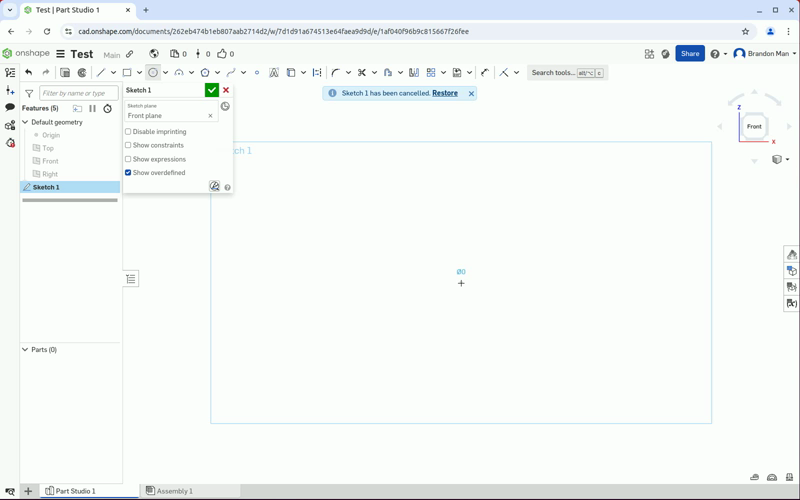
mouse_move(464, 282)
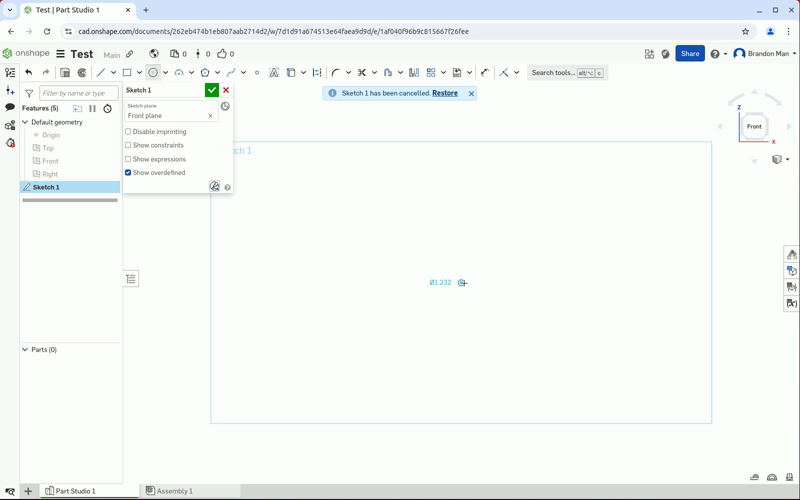
click(464, 282)
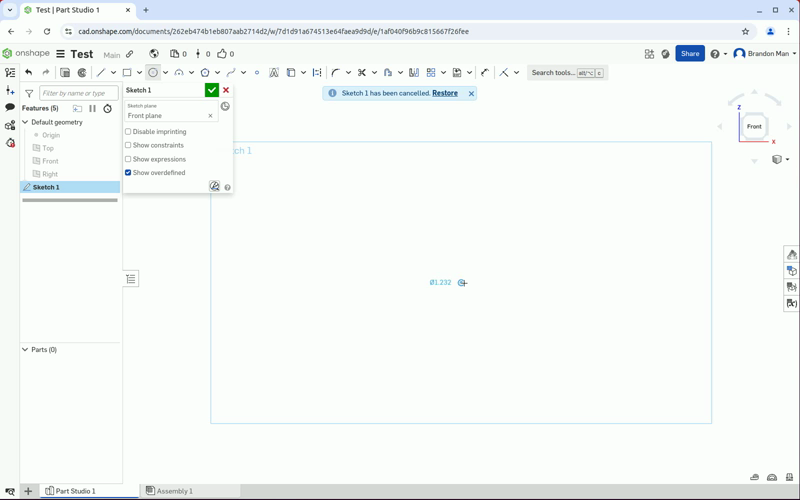
key(esc)
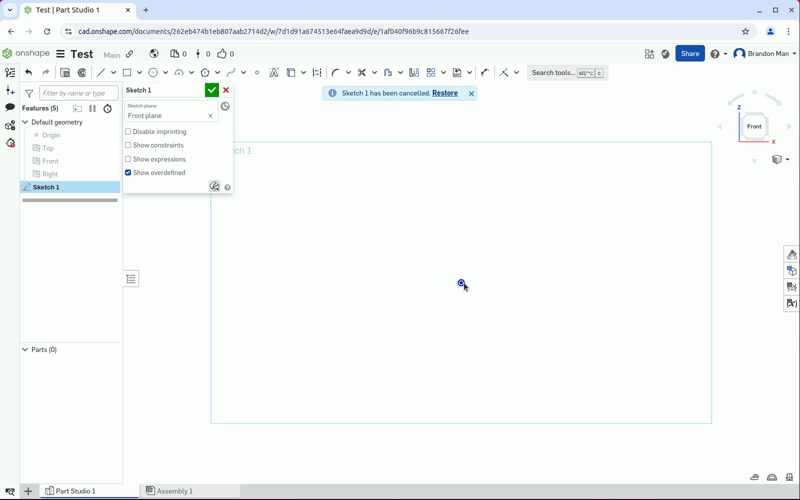
mouse_move(461, 284)
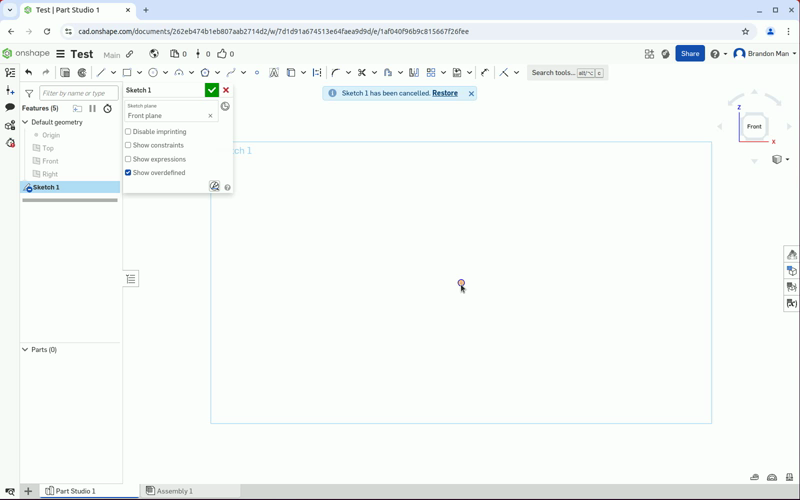
scroll(6)
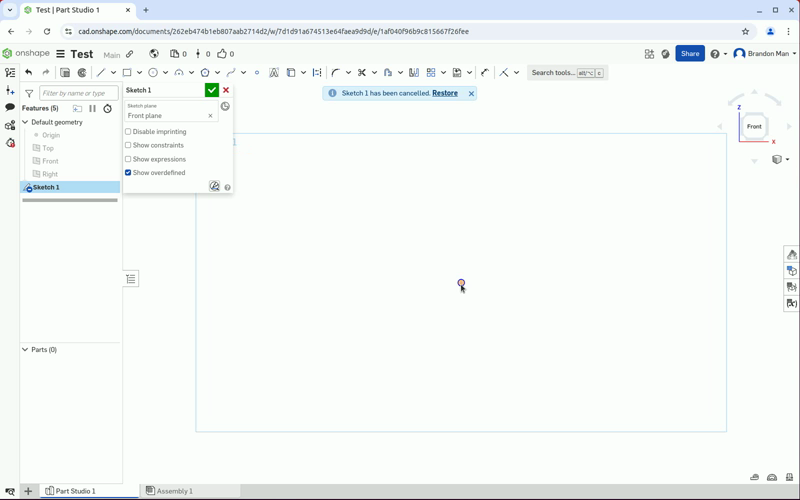
scroll(6)
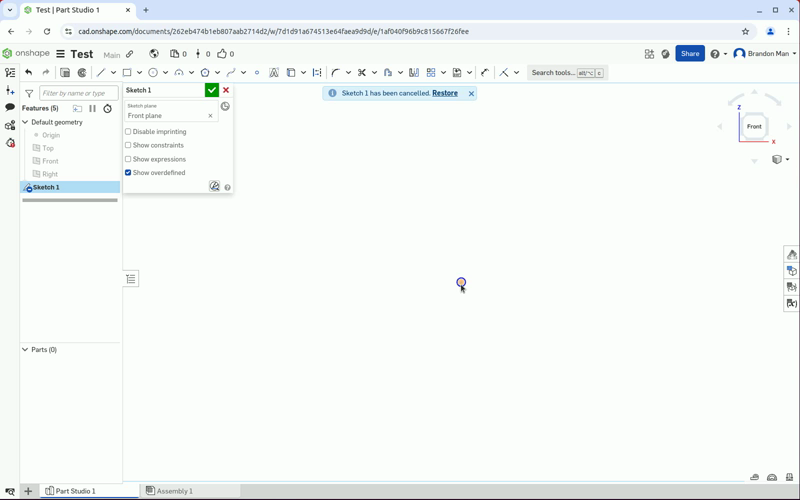
scroll(6)
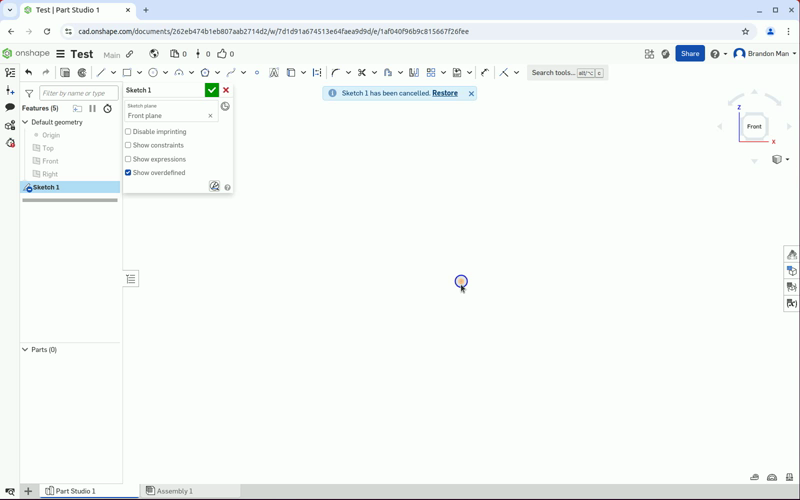
scroll(6)
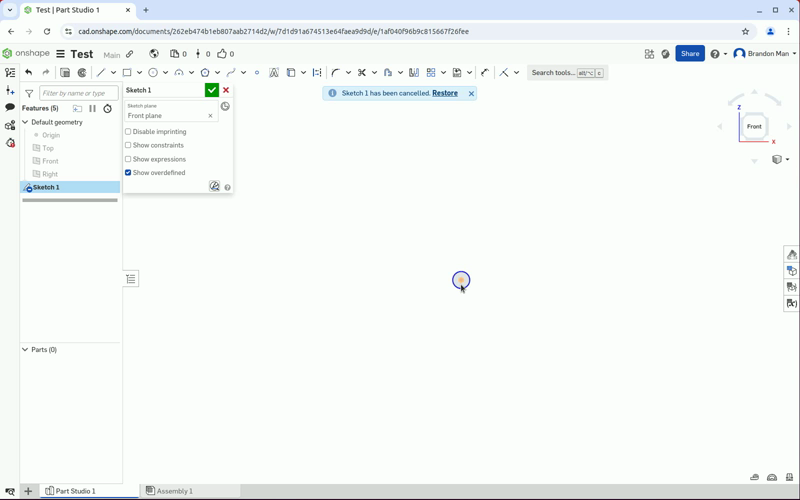
scroll(6)
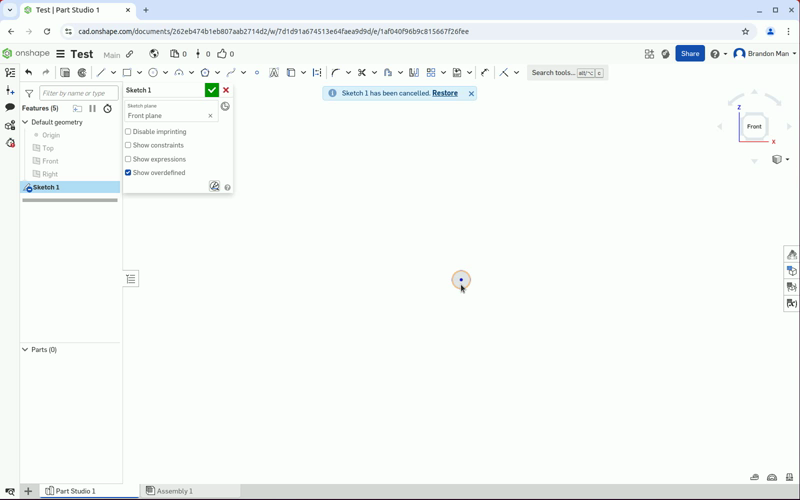
scroll(6)
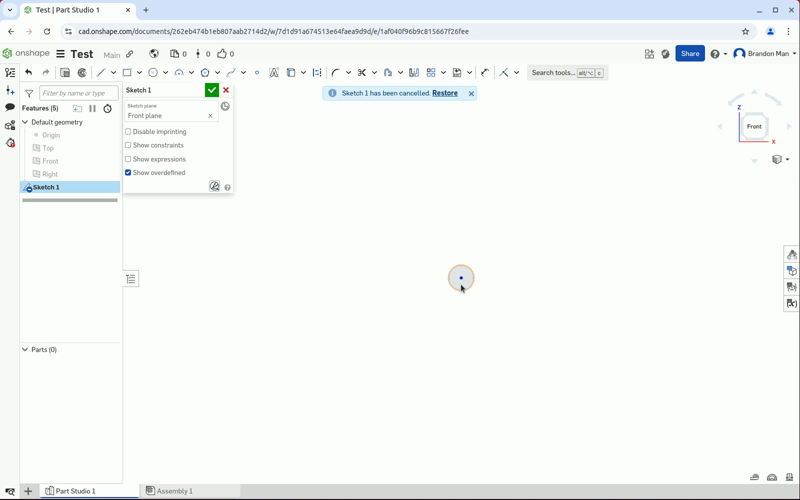
scroll(6)
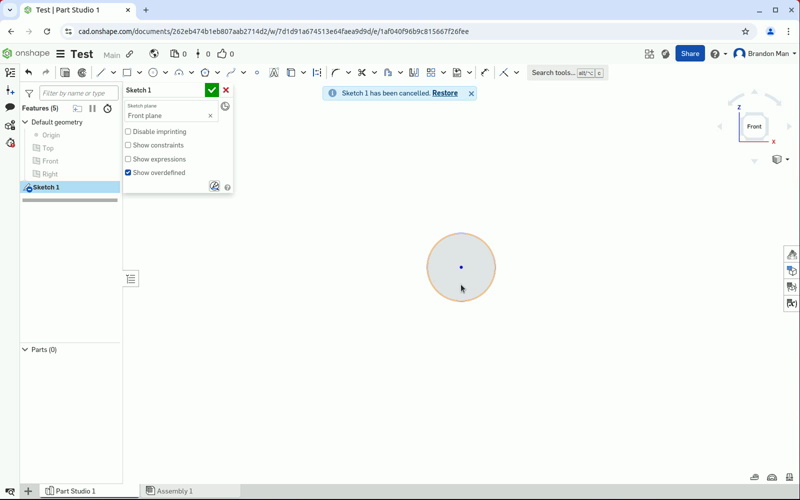
click(461, 284)
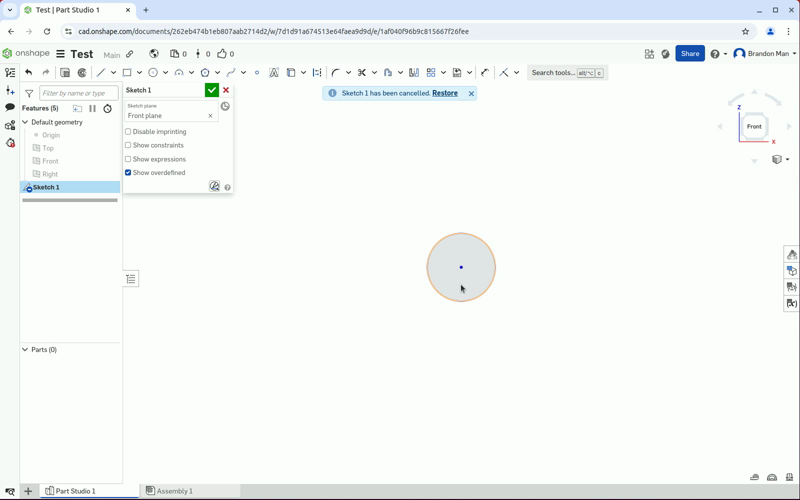
scroll(-6)
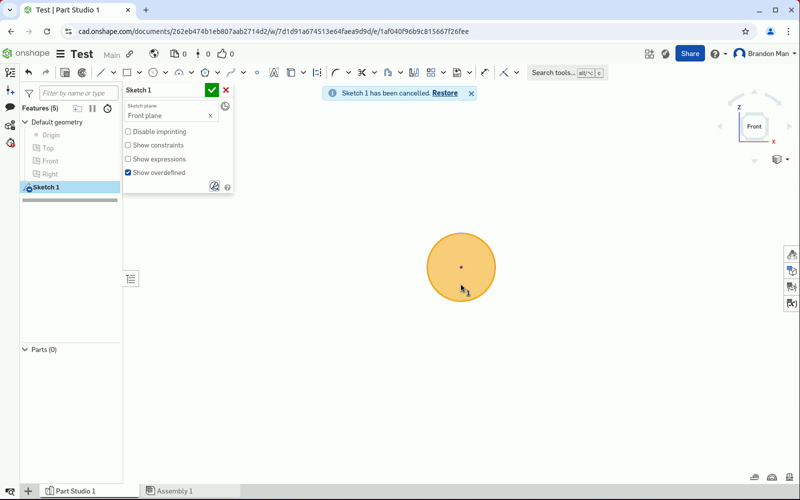
scroll(-6)
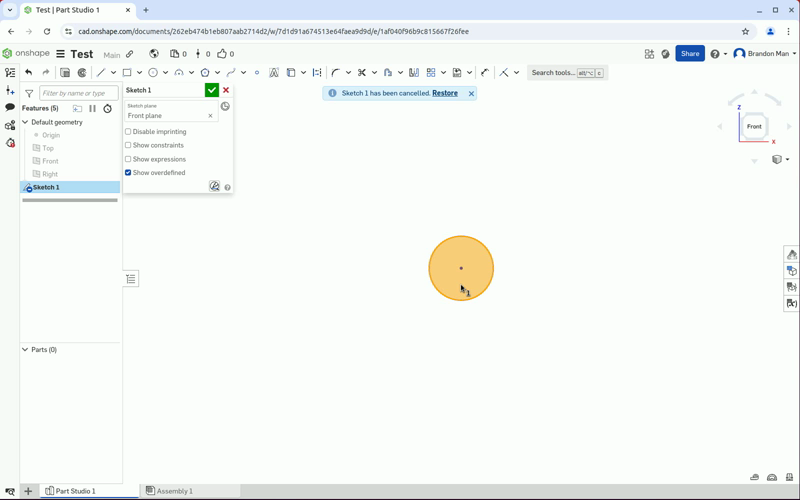
scroll(-6)
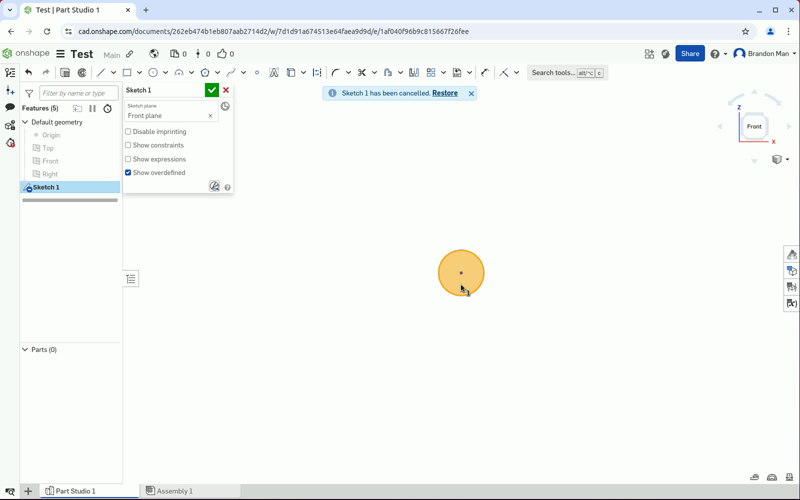
scroll(-6)
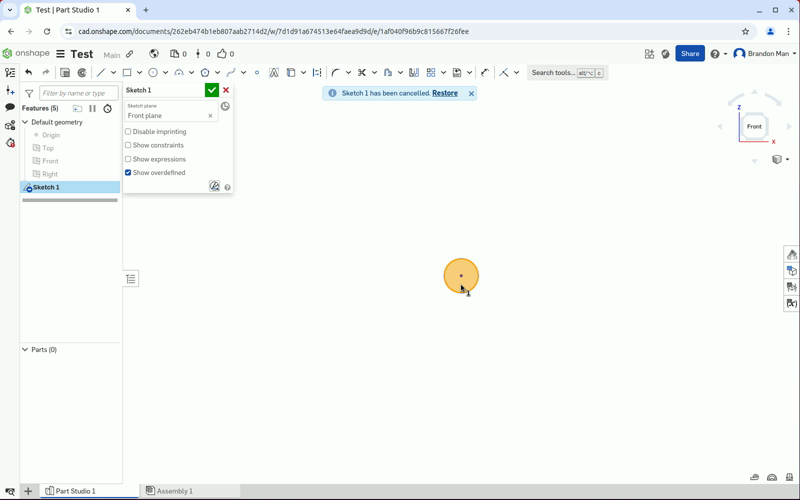
scroll(-6)
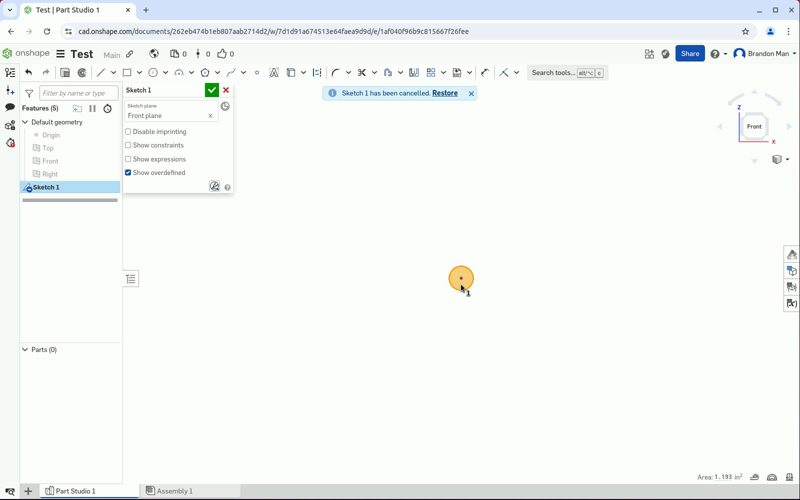
scroll(-6)
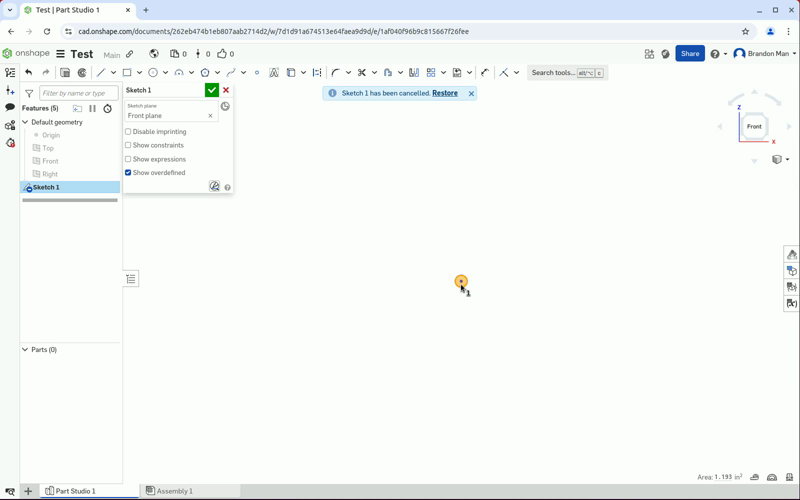
scroll(-6)
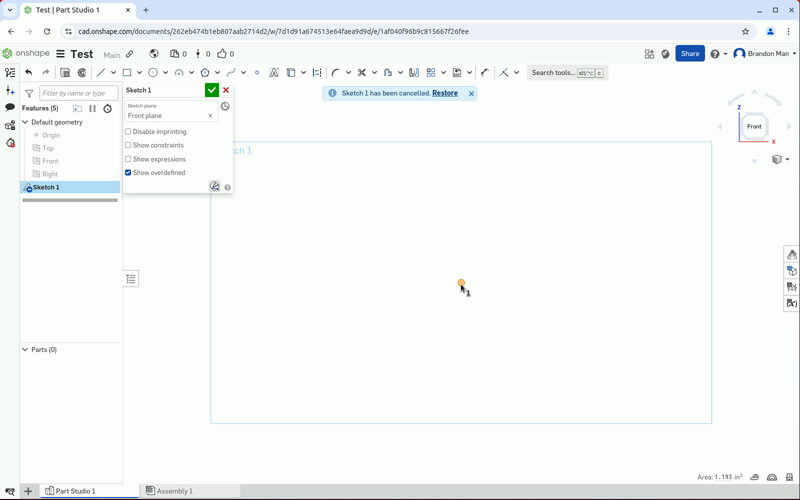
mouse_move(73, 352)
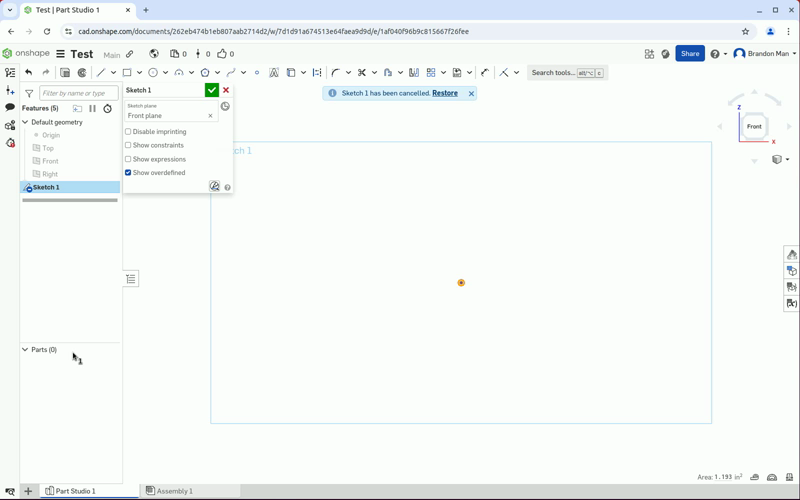
key(shift+y)
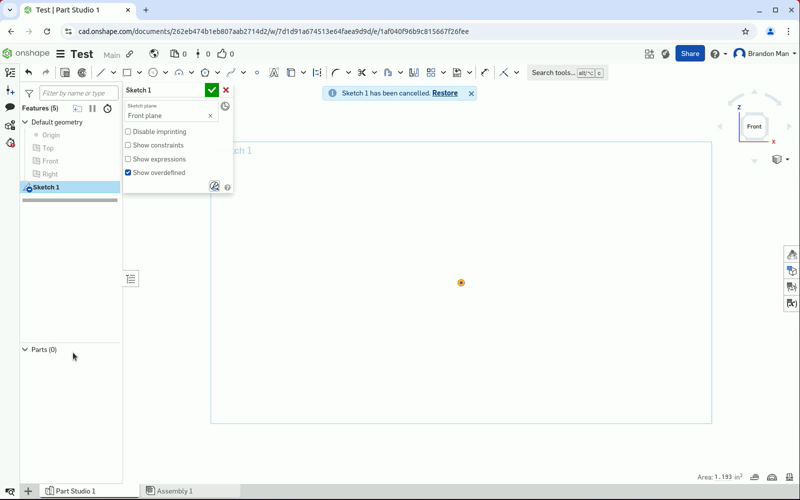
key(shift+e)
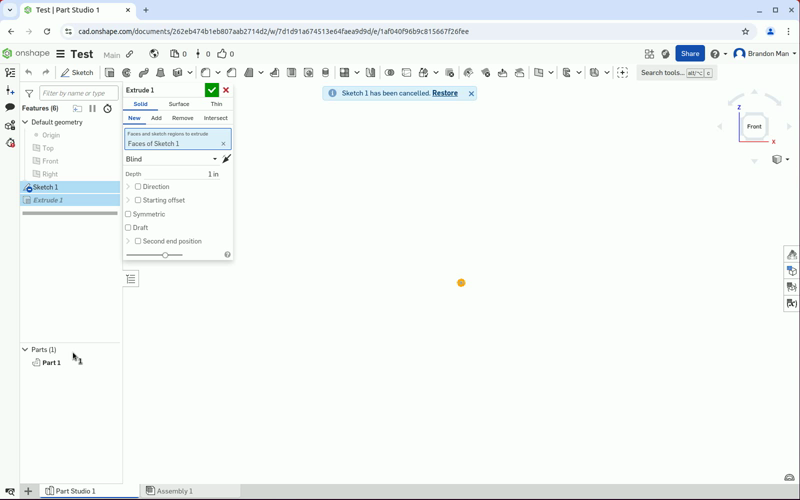
mouse_move(143, 106)
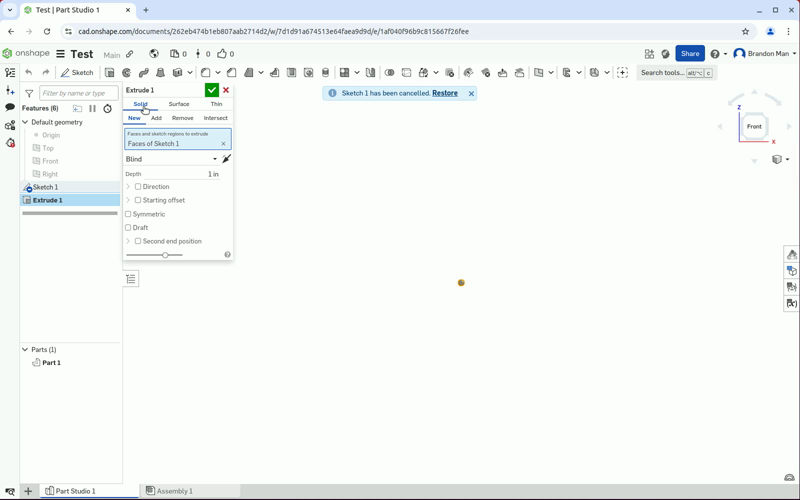
click(143, 106)
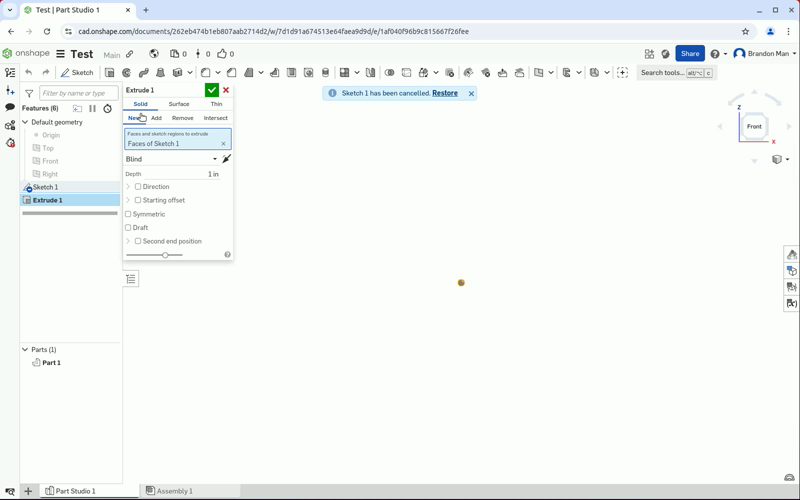
mouse_move(137, 120)
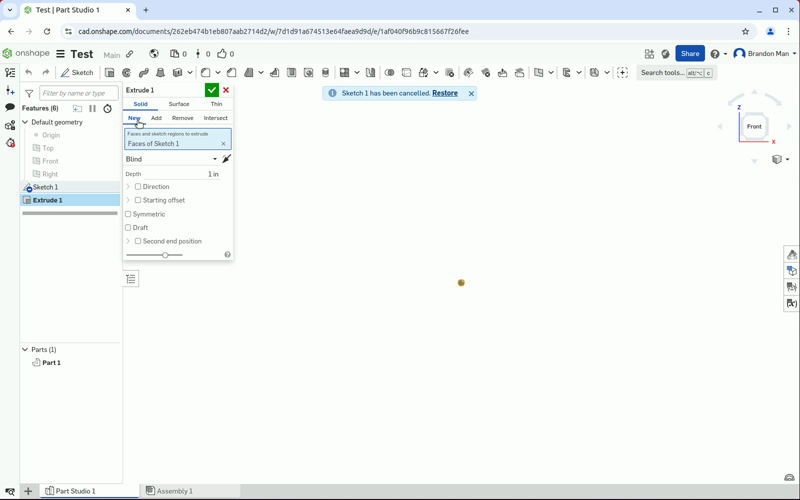
click(137, 120)
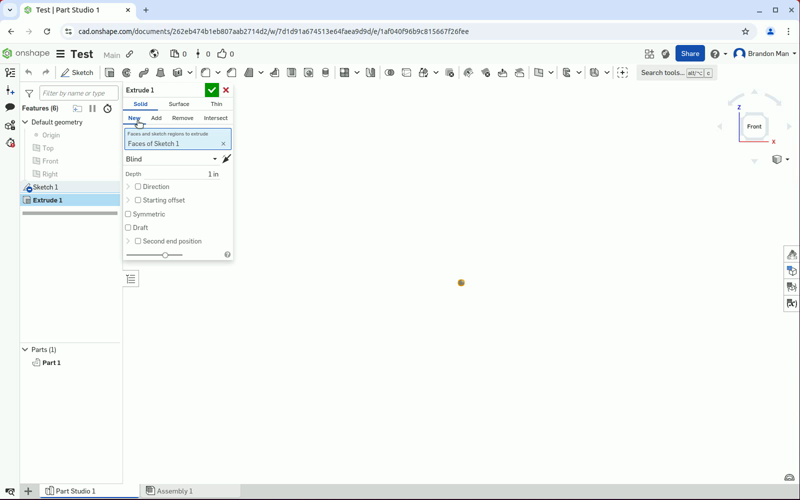
key(tab, 4)
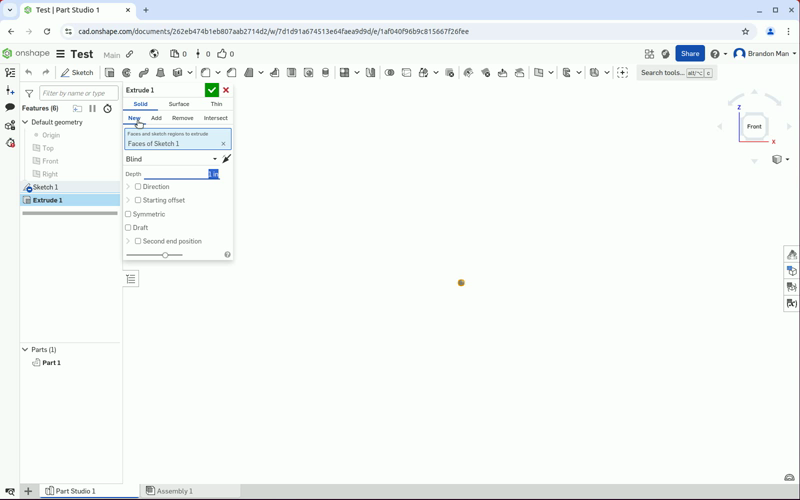
text(23.108)
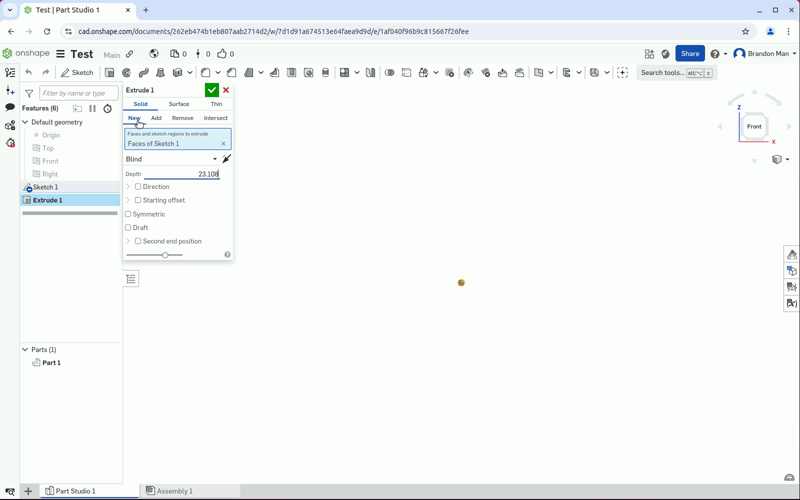
key(enter)
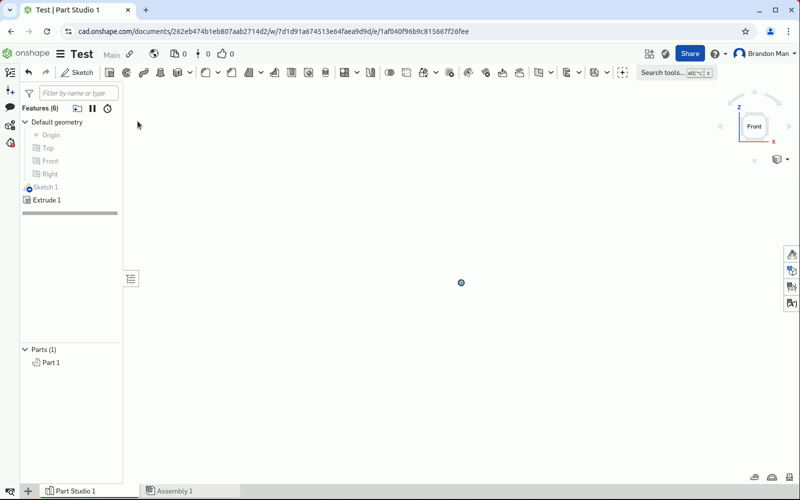
key(shift+h)
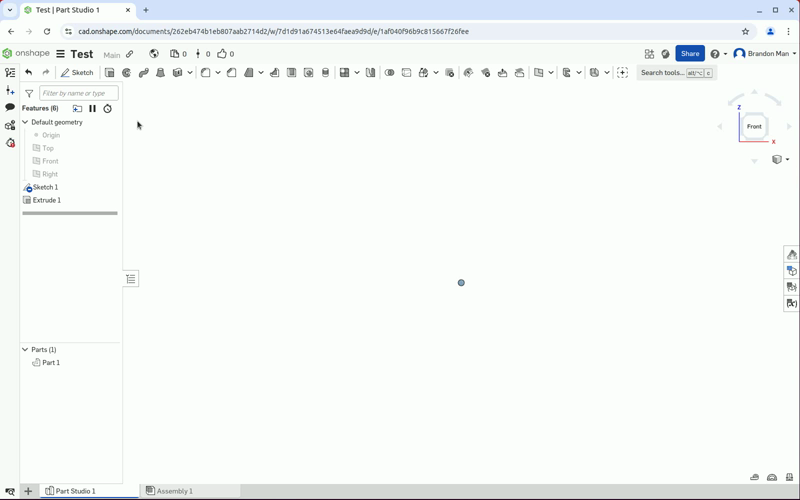
key(shift+h)
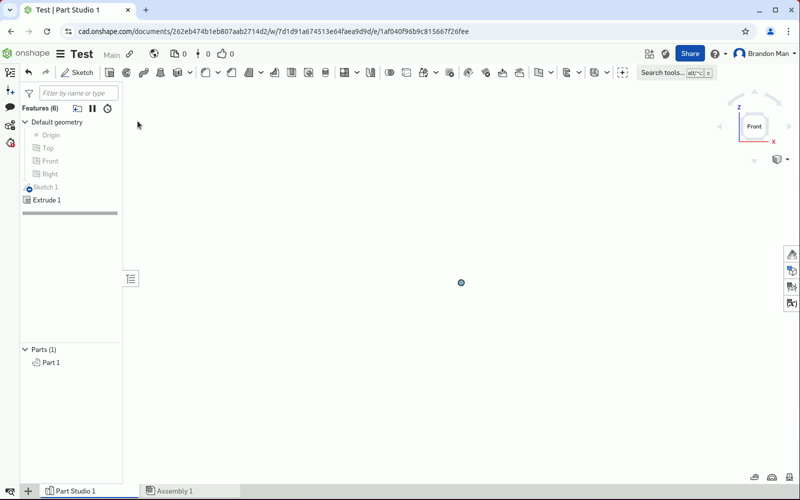
mouse_move(73, 189)
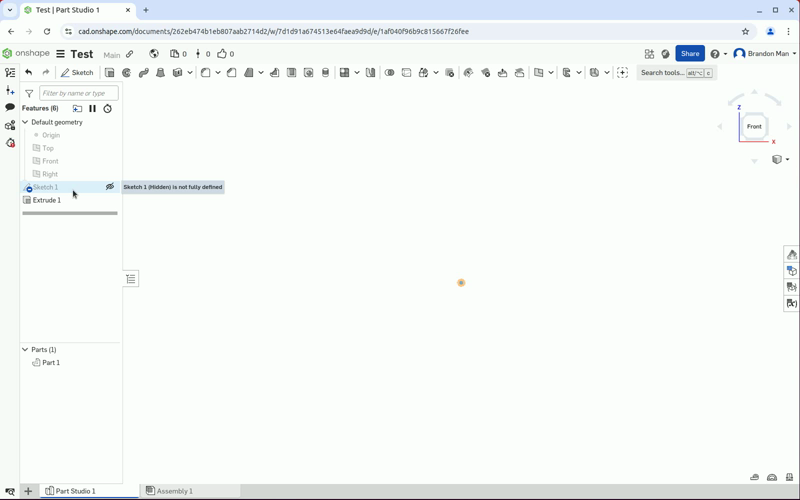
click(73, 189)
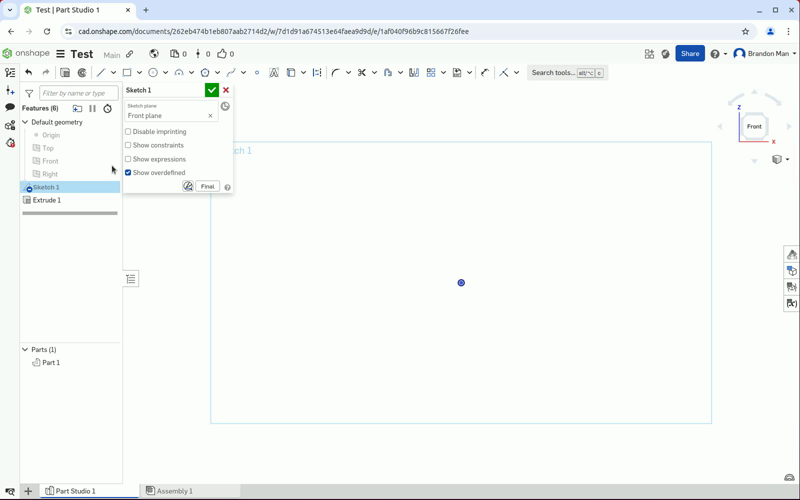
mouse_move(229, 92)
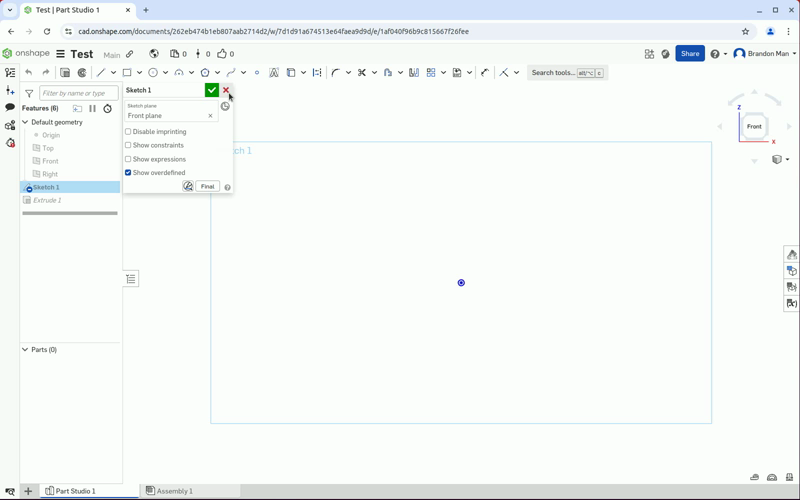
click(229, 92)
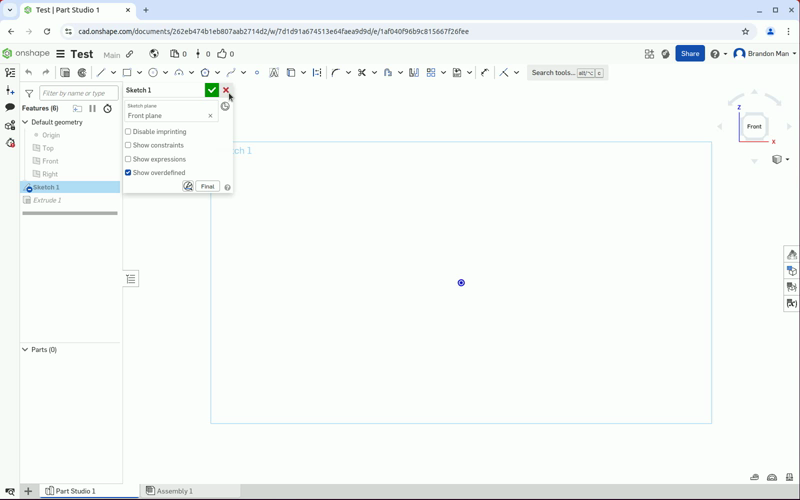
key(shift+s)
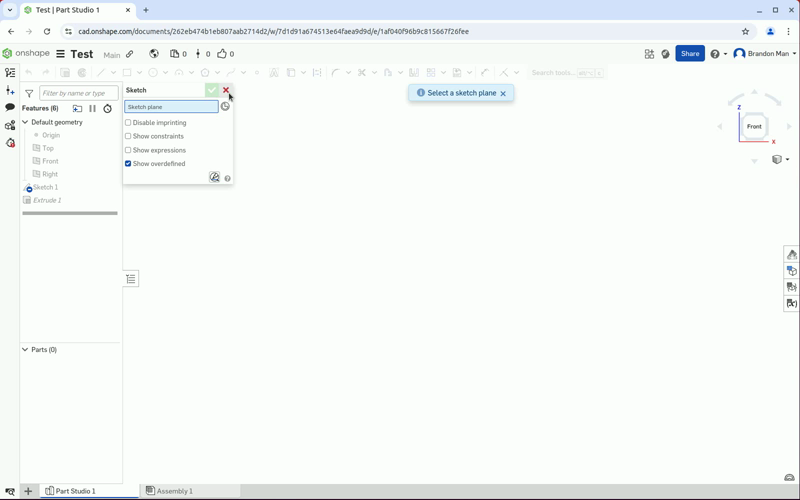
mouse_move(73, 163)
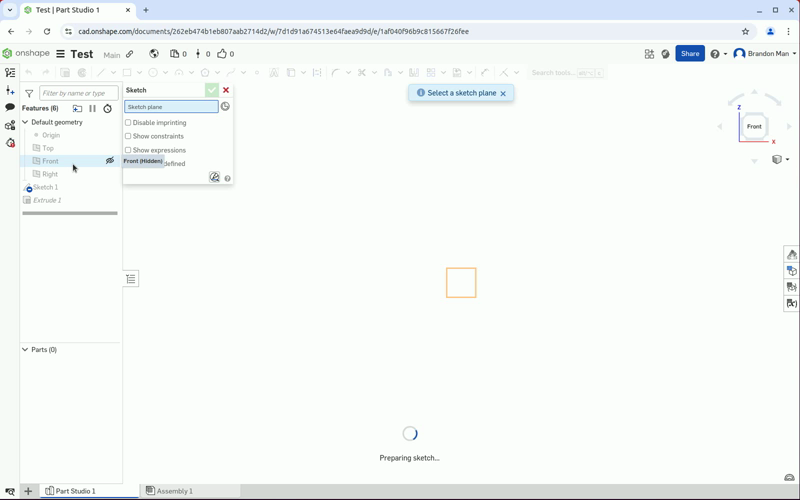
click(73, 163)
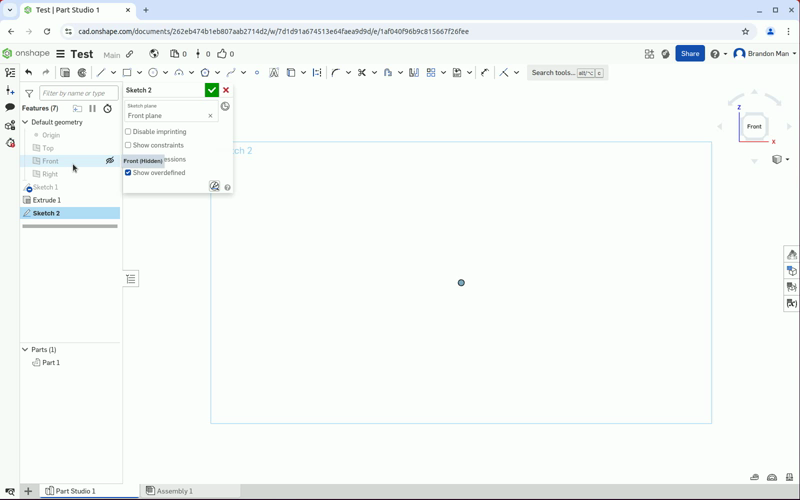
mouse_move(73, 352)
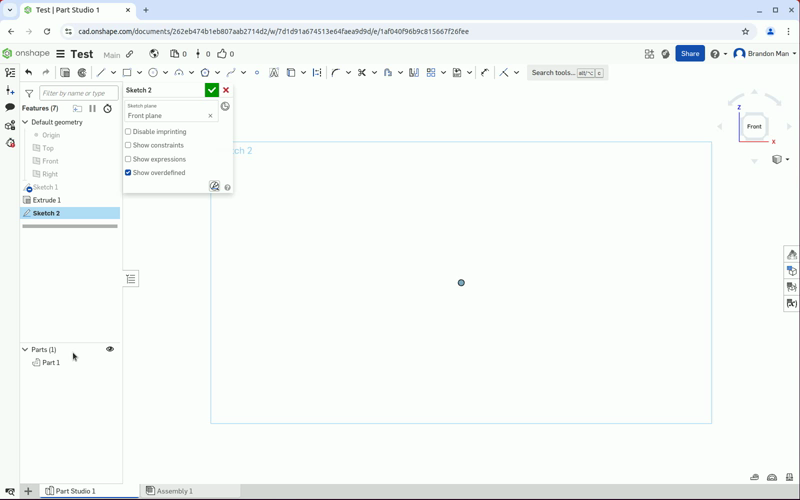
key(y)
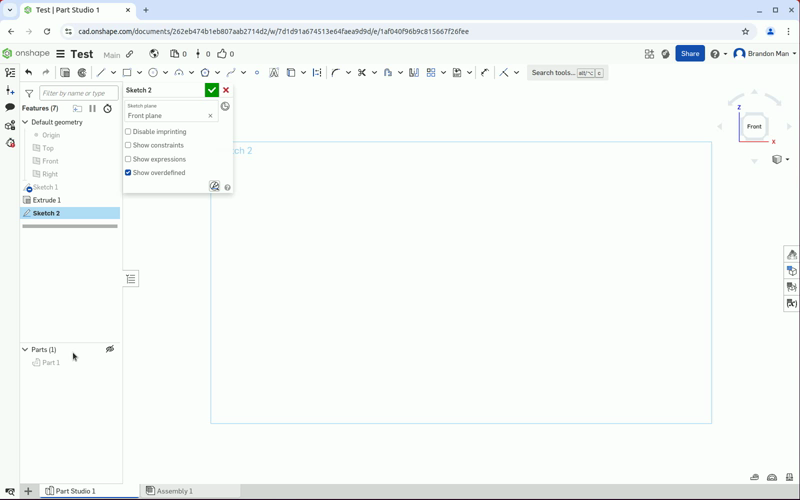
key(c)
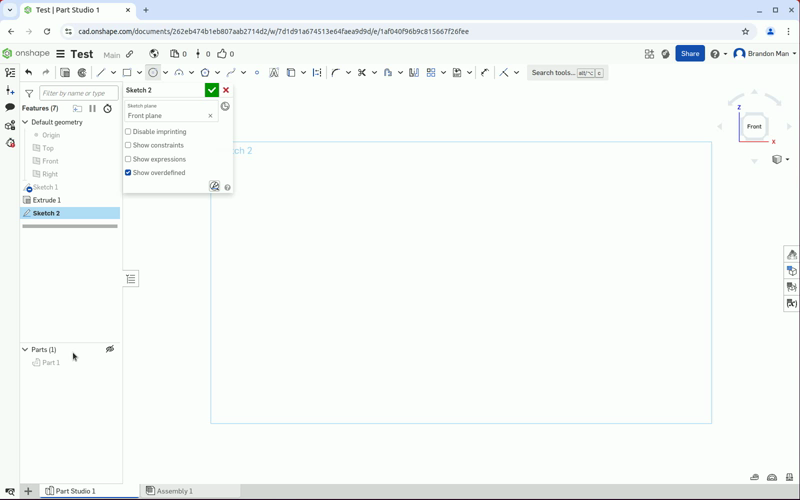
key_down(shift)
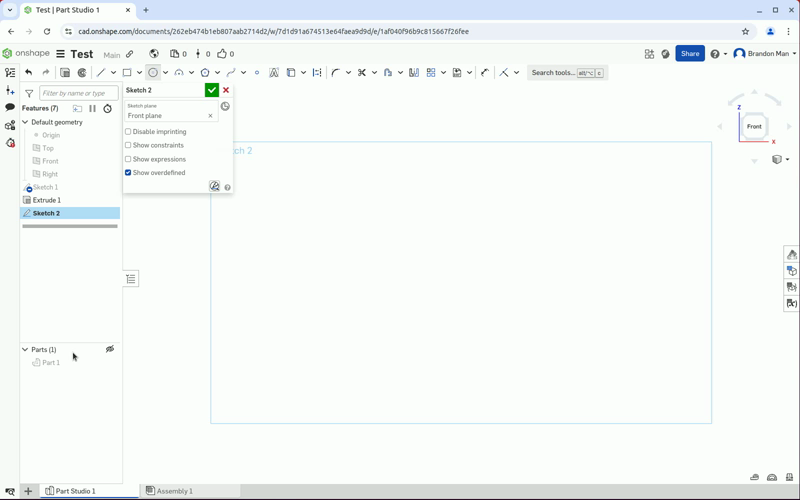
mouse_move(461, 278)
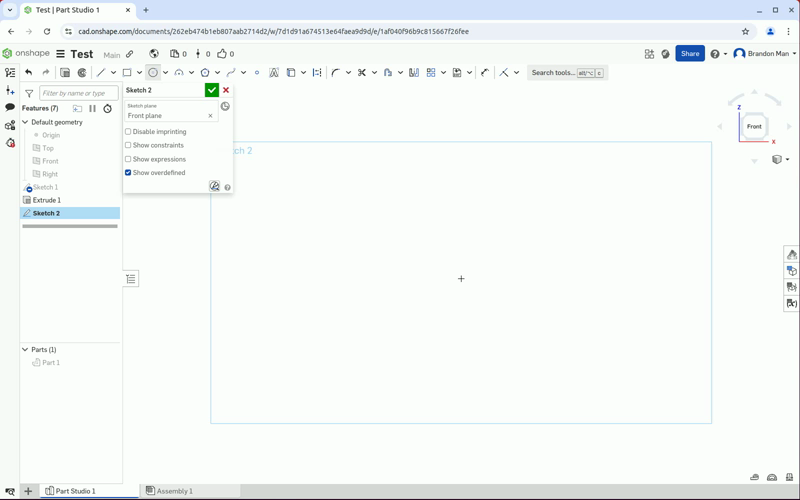
click(461, 278)
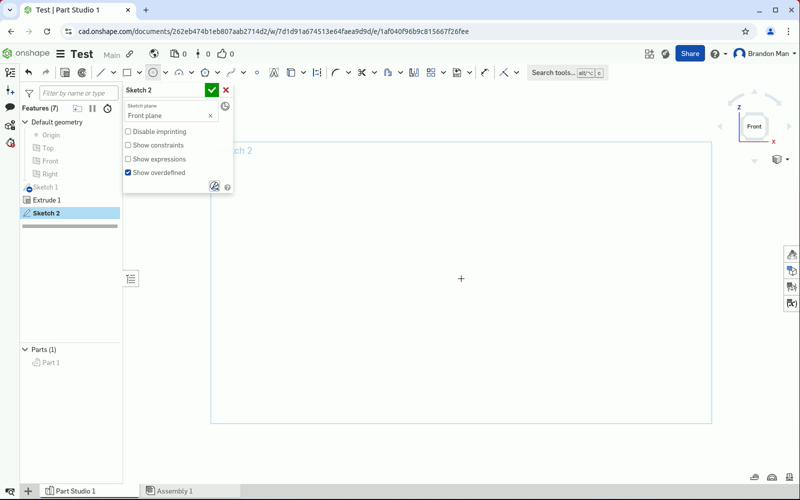
key_up(shift)
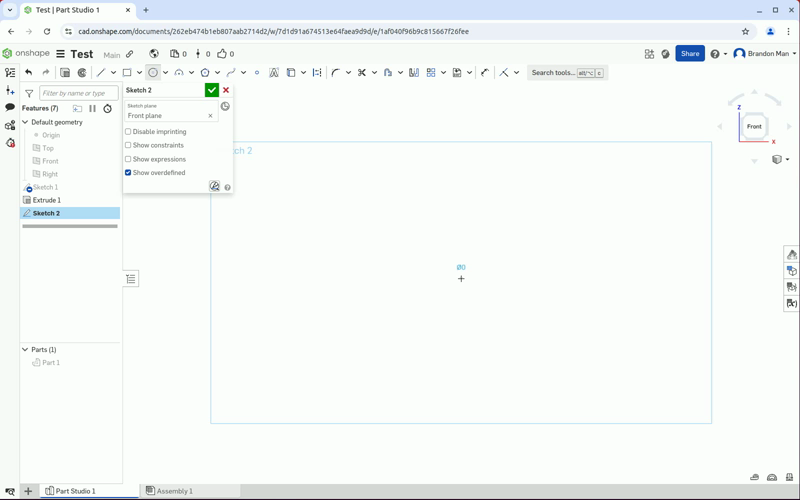
mouse_move(464, 278)
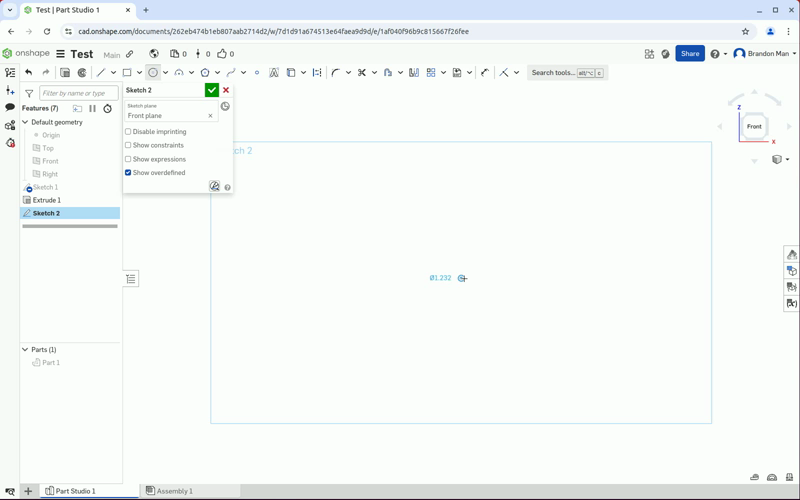
click(464, 278)
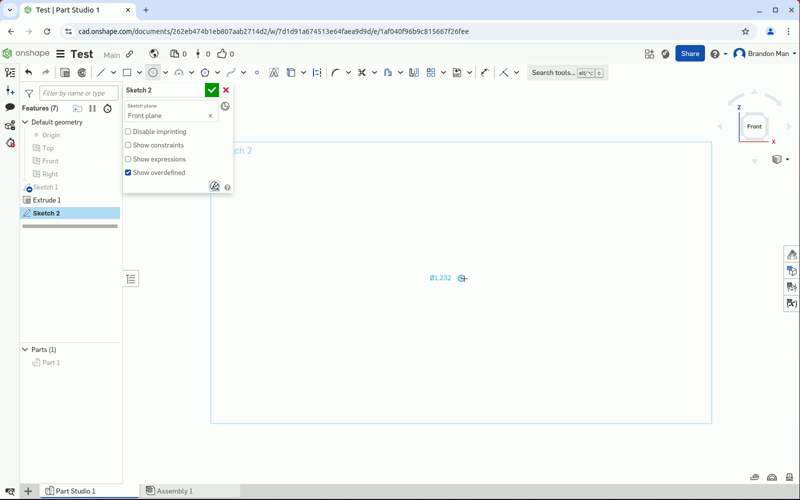
key(esc)
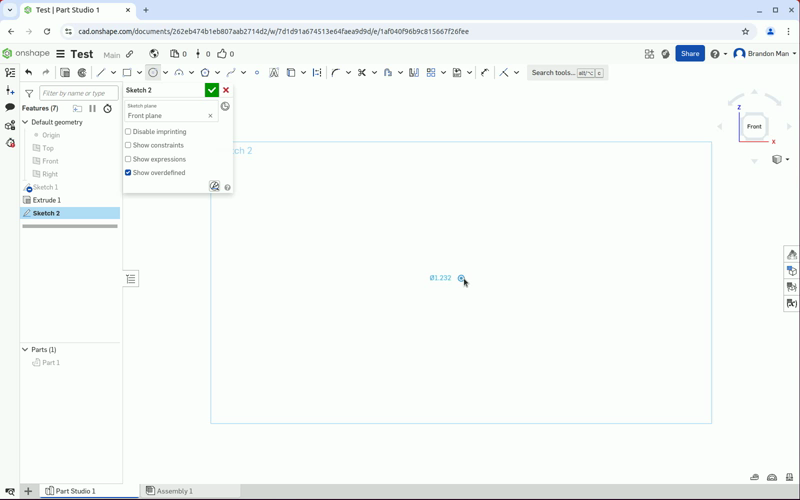
mouse_move(459, 279)
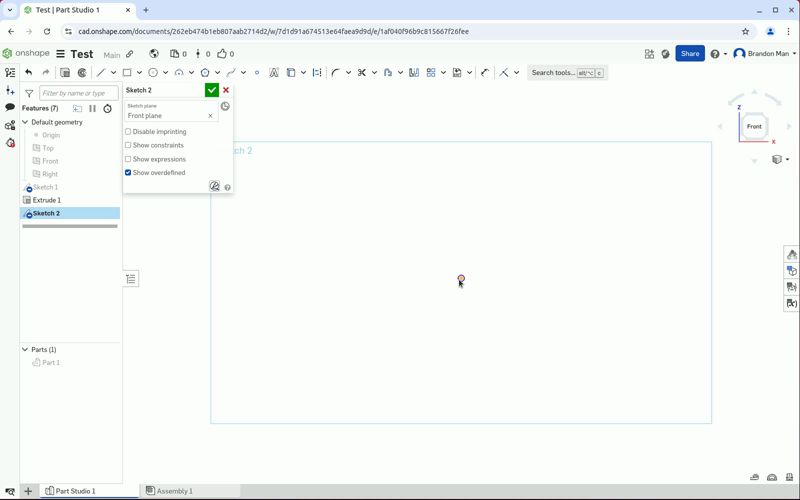
scroll(6)
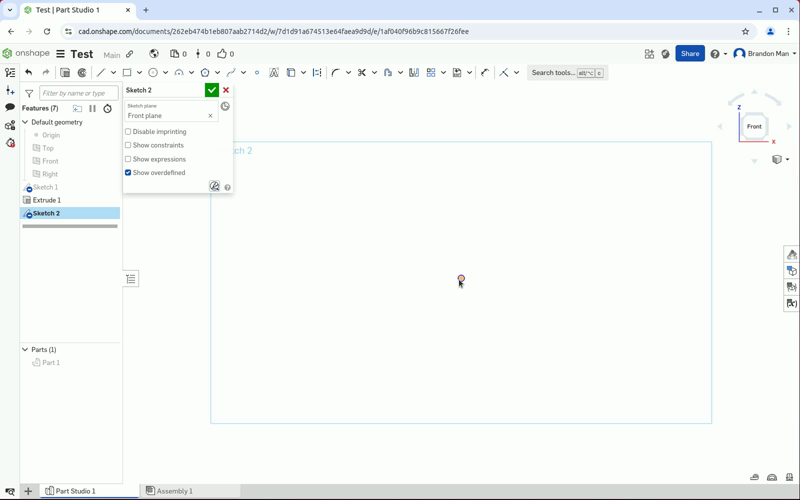
scroll(6)
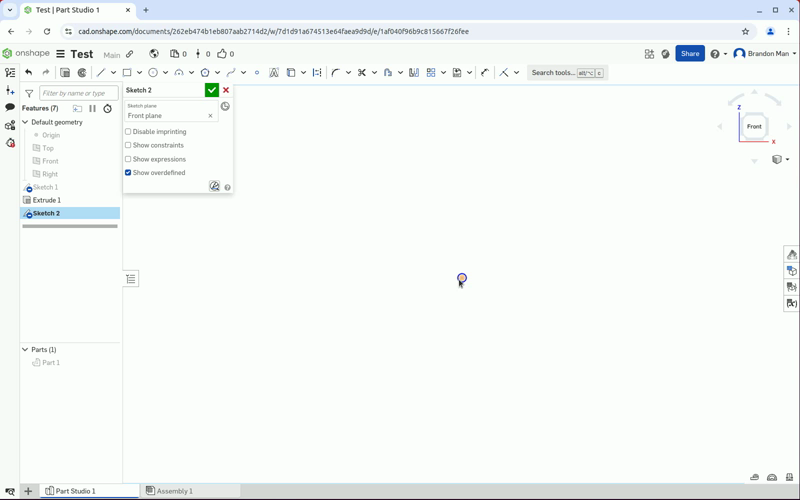
scroll(6)
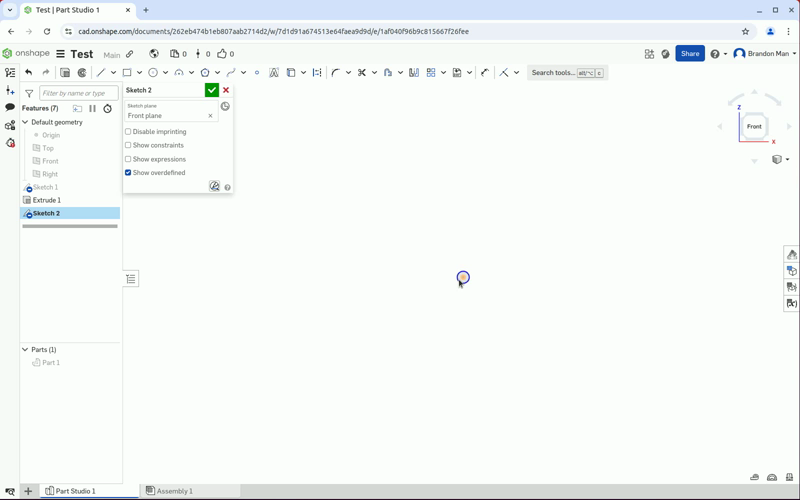
scroll(6)
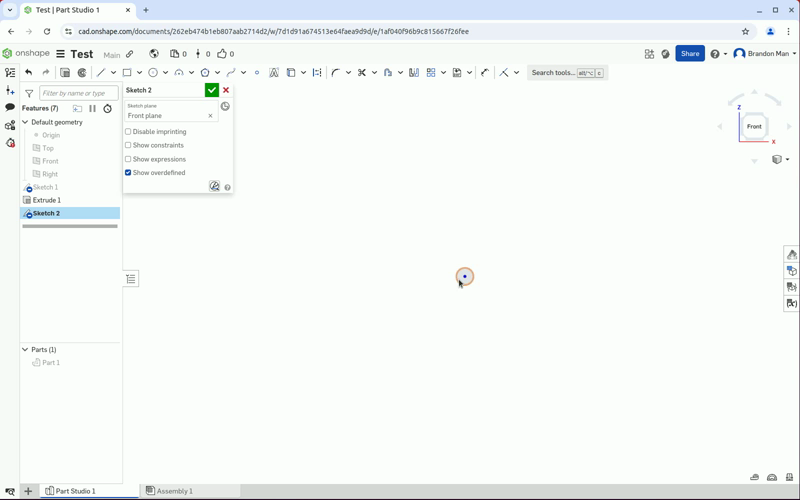
scroll(6)
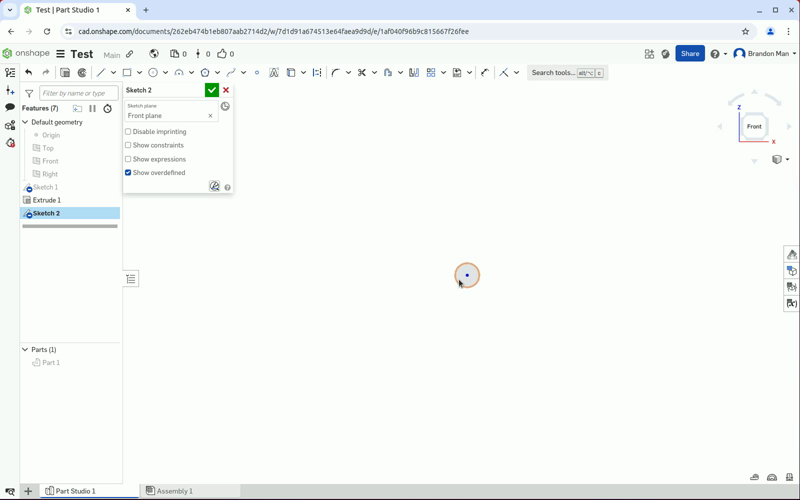
scroll(6)
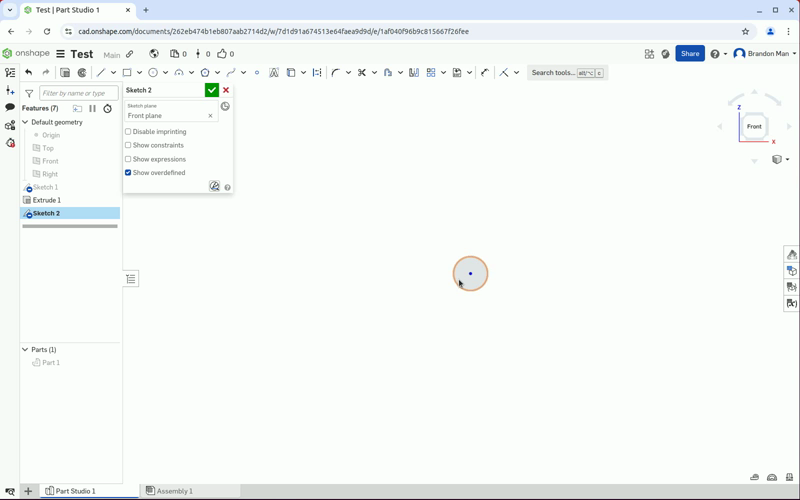
scroll(6)
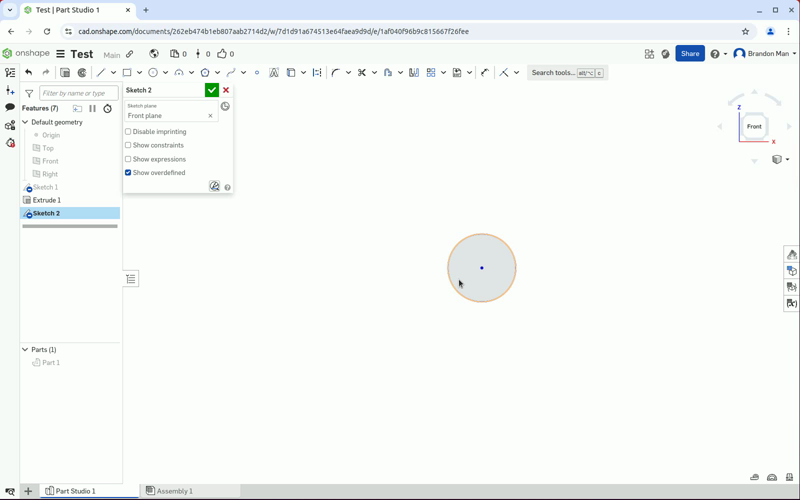
click(459, 279)
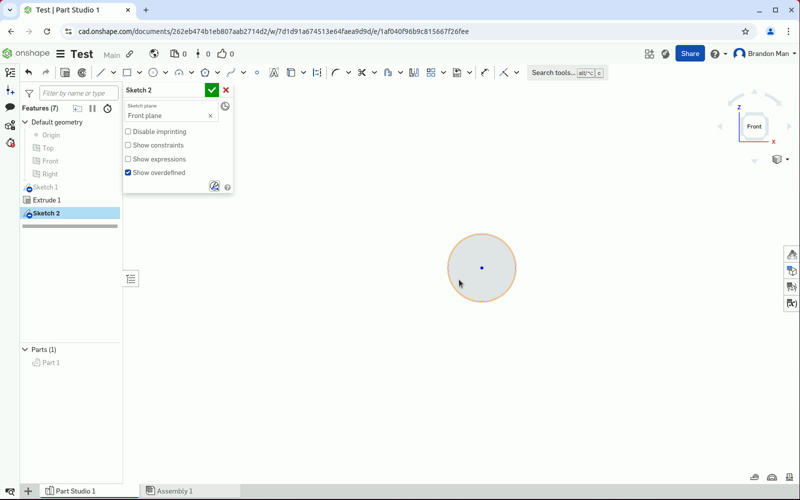
scroll(-6)
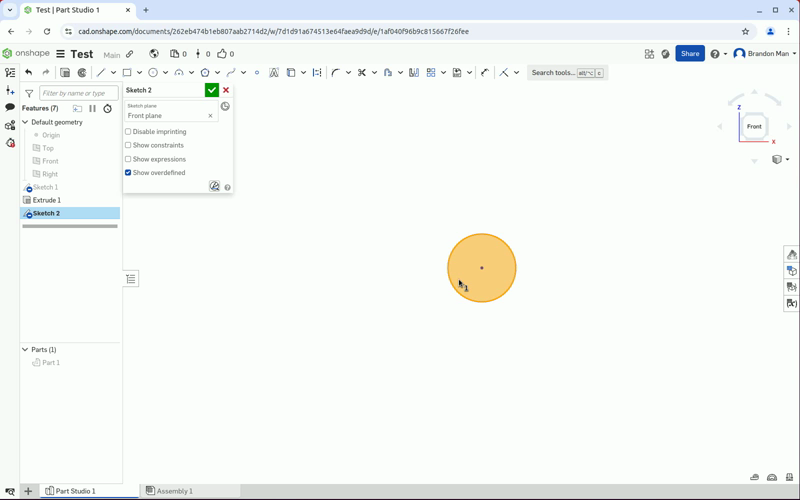
scroll(-6)
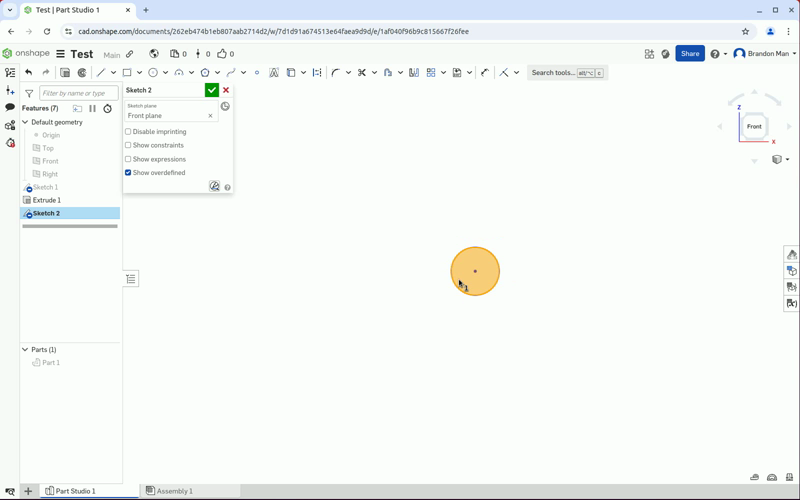
scroll(-6)
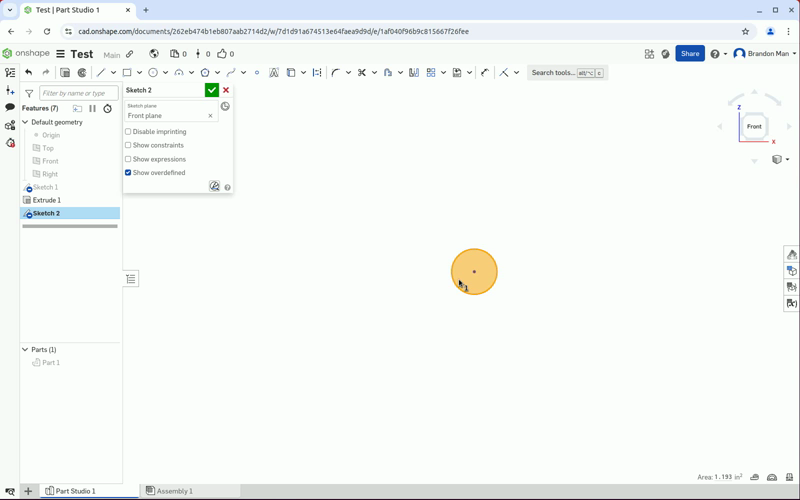
scroll(-6)
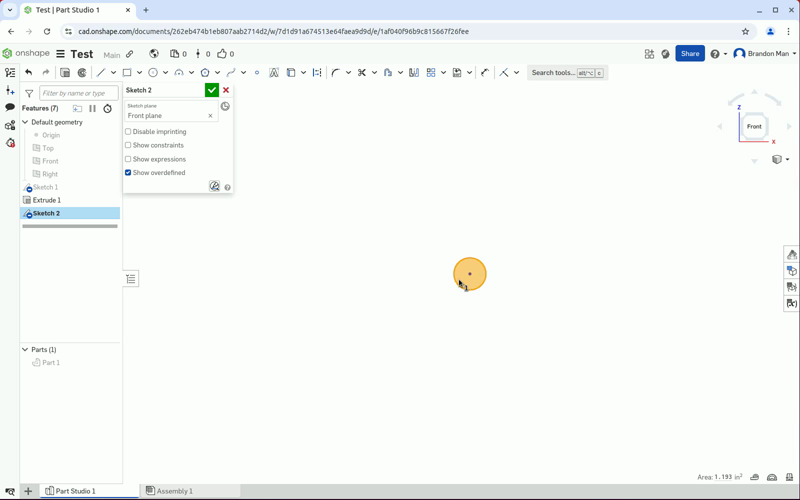
scroll(-6)
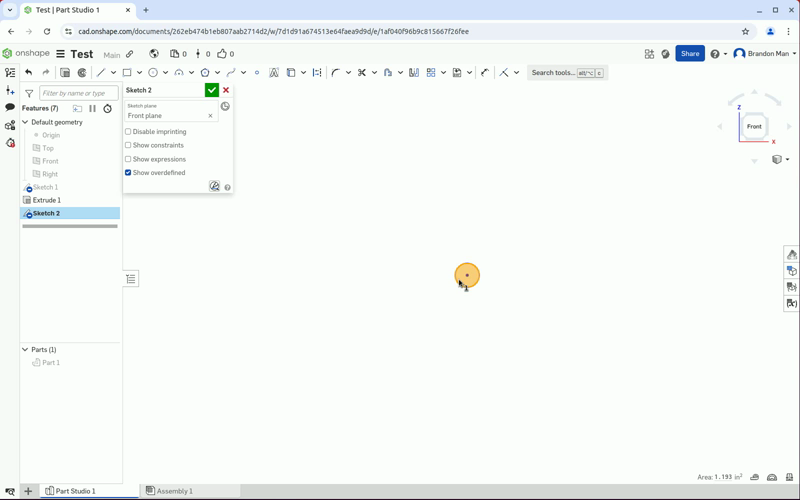
scroll(-6)
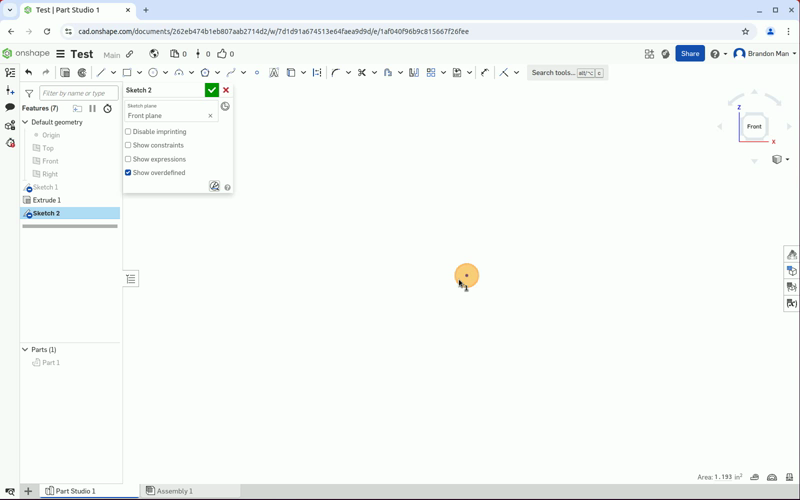
scroll(-6)
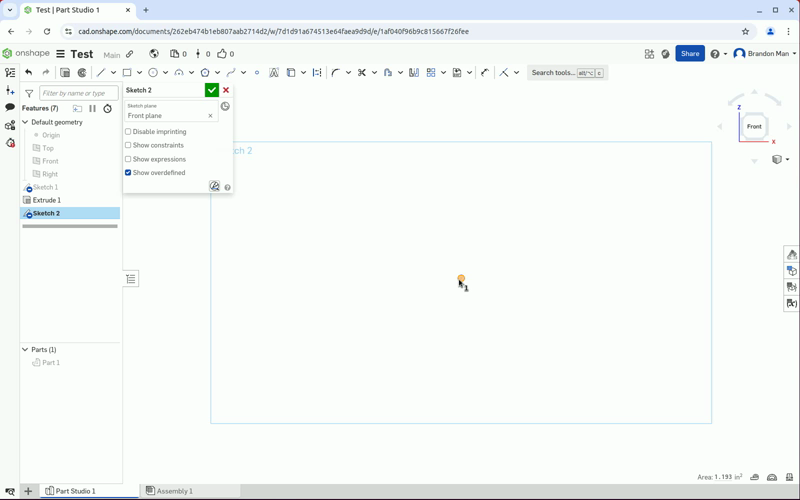
mouse_move(73, 352)
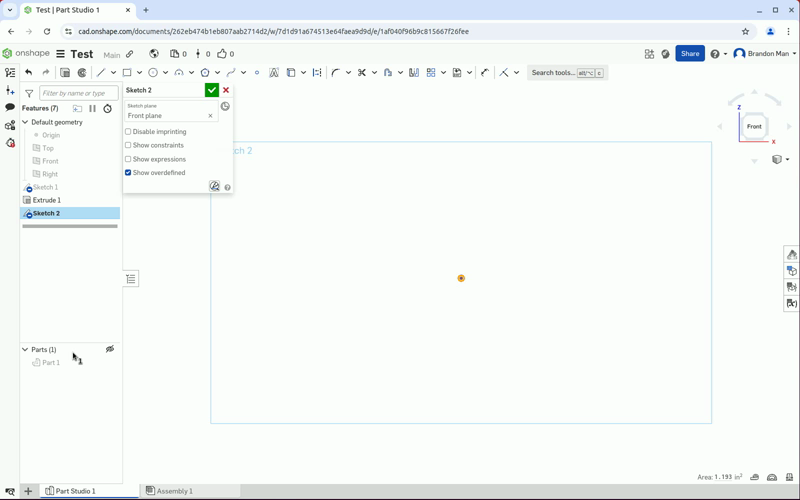
key(shift+y)
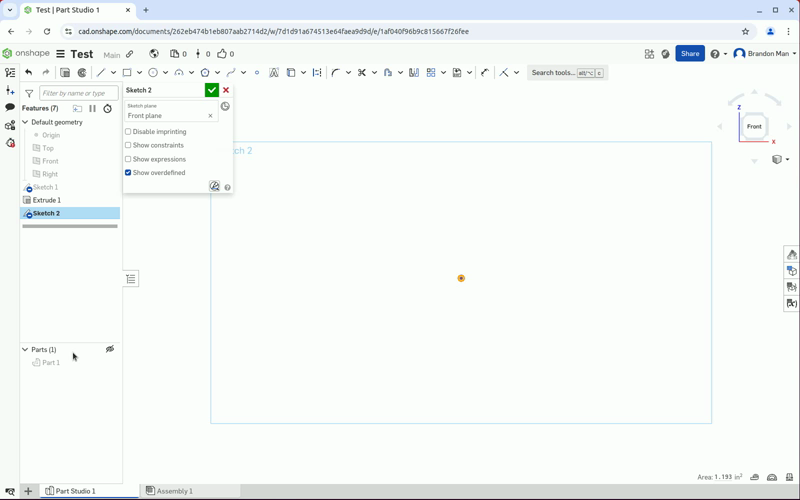
key(shift+e)
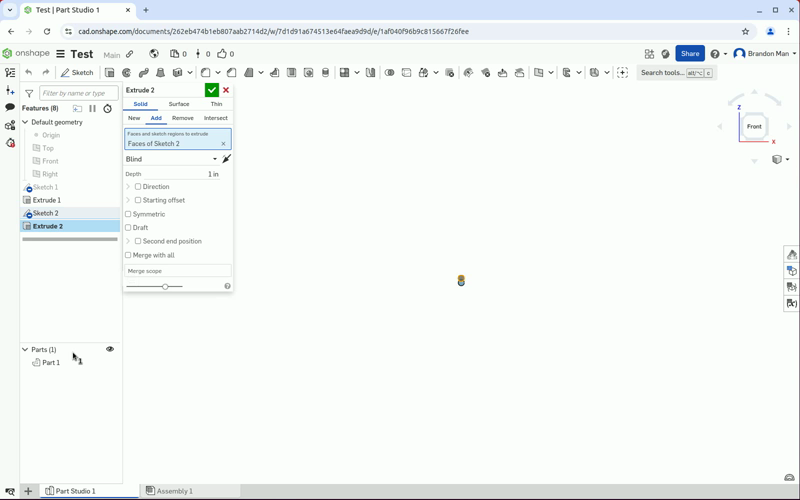
mouse_move(143, 106)
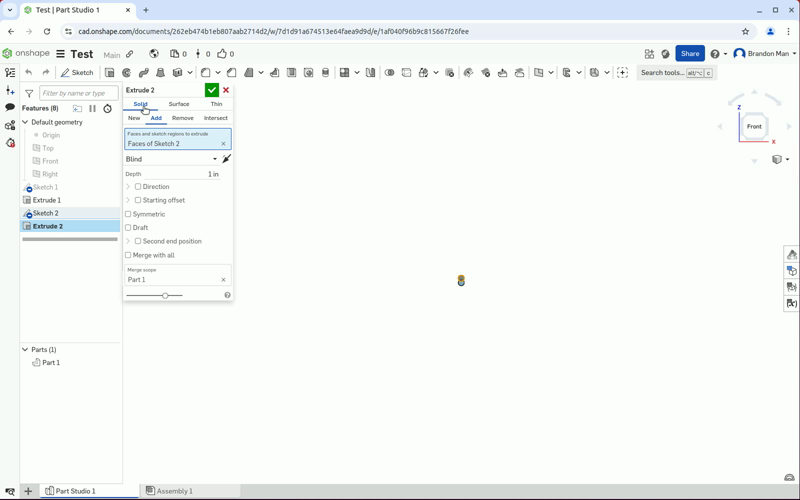
click(143, 106)
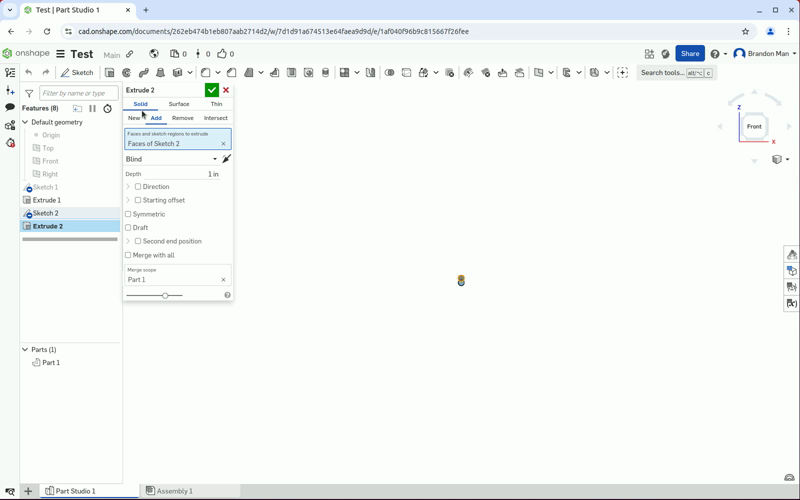
mouse_move(137, 120)
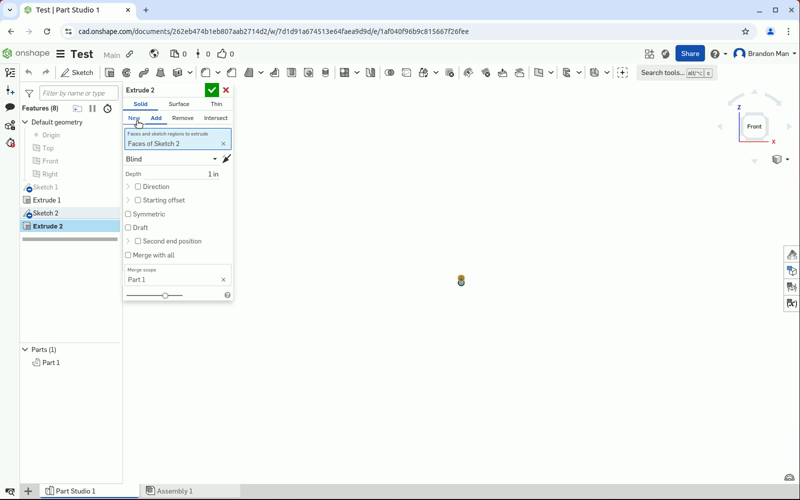
click(137, 120)
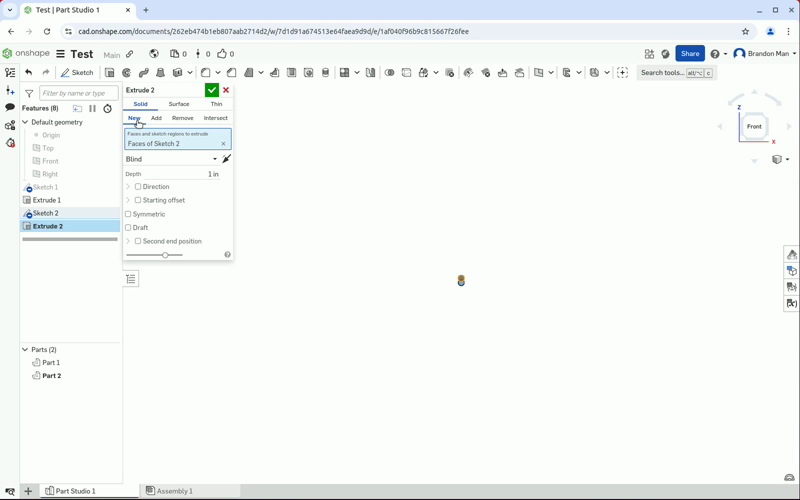
key(tab, 4)
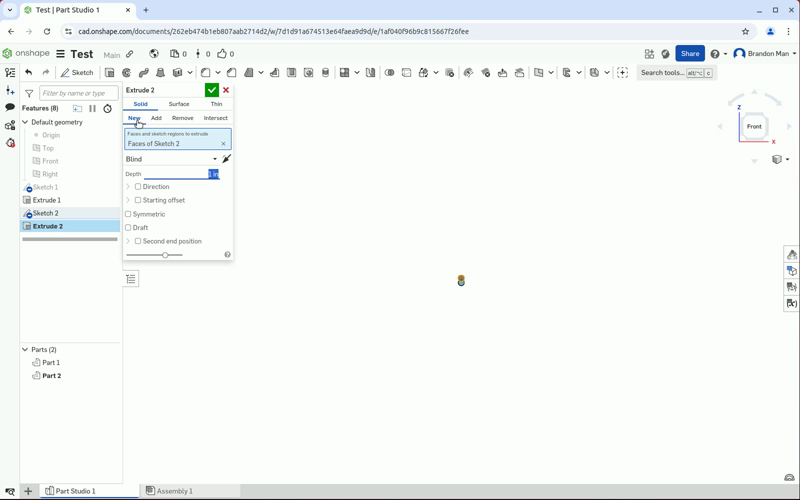
text(23.108)
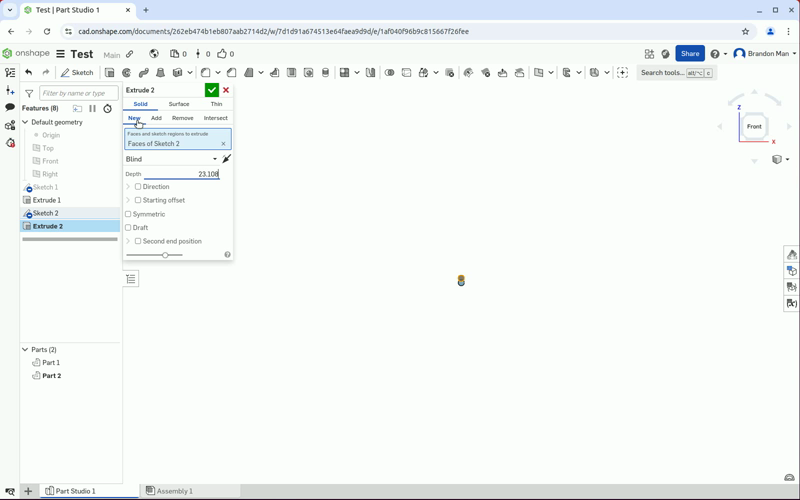
key(enter)
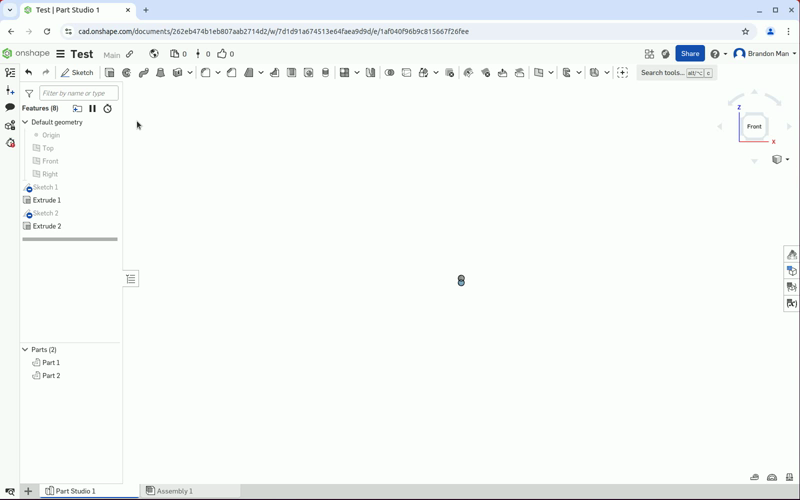
key(shift+h)
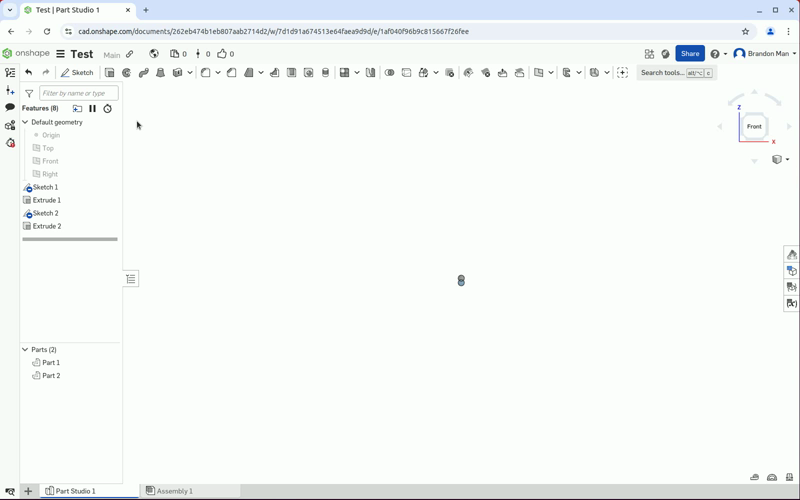
key(shift+h)
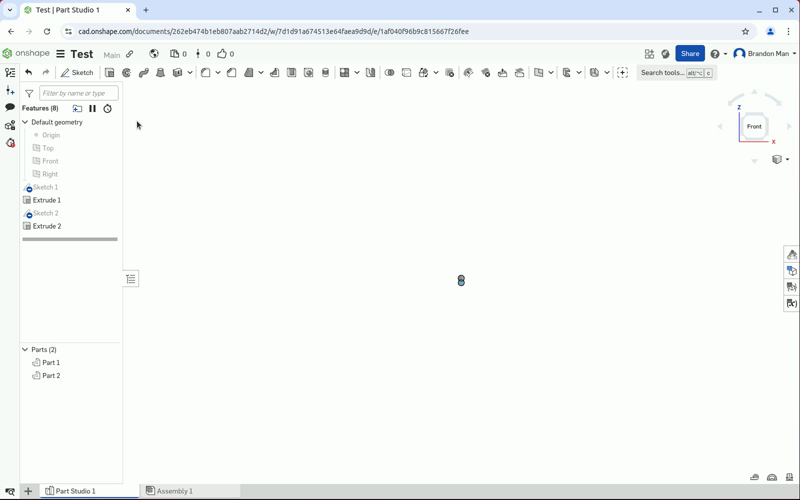
mouse_move(73, 189)
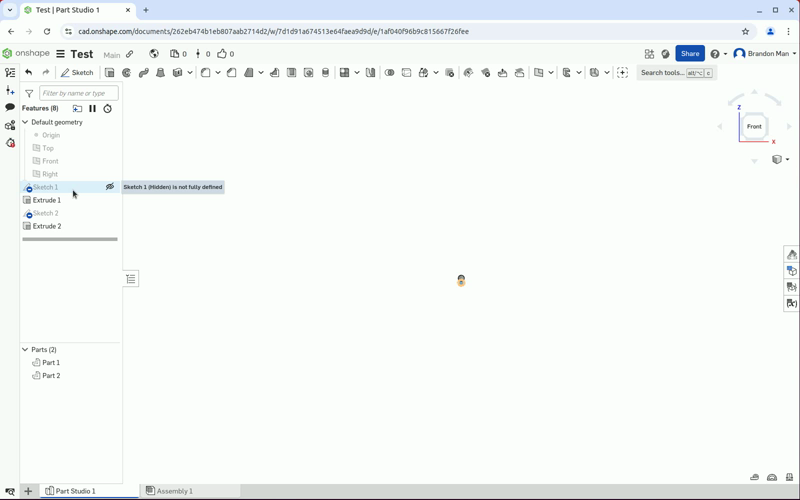
click(73, 189)
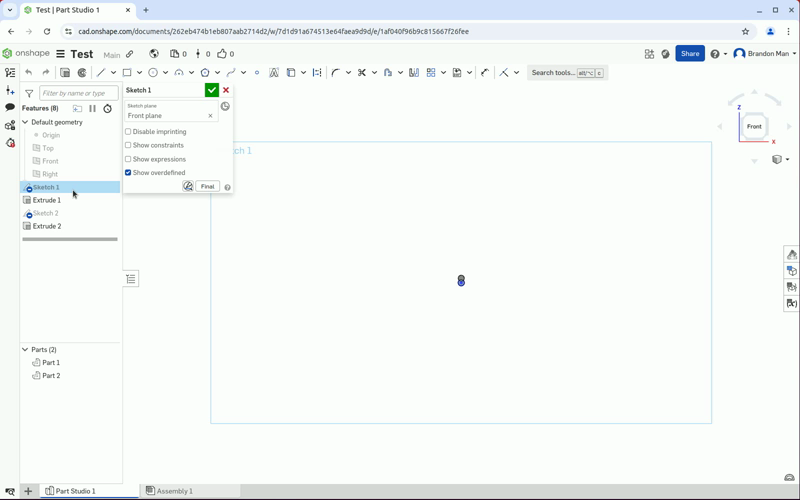
mouse_move(229, 92)
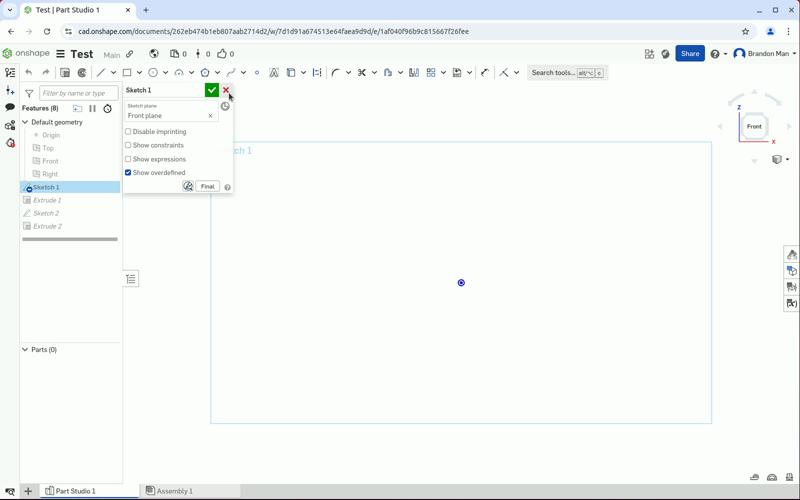
click(229, 92)
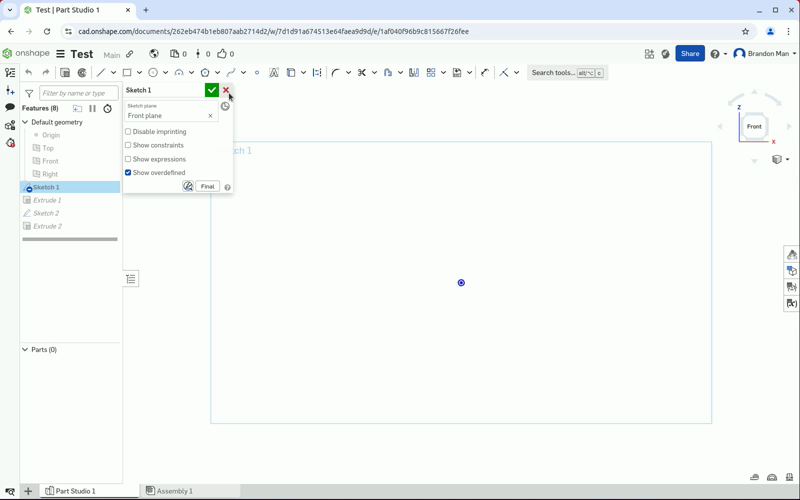
key(shift+s)
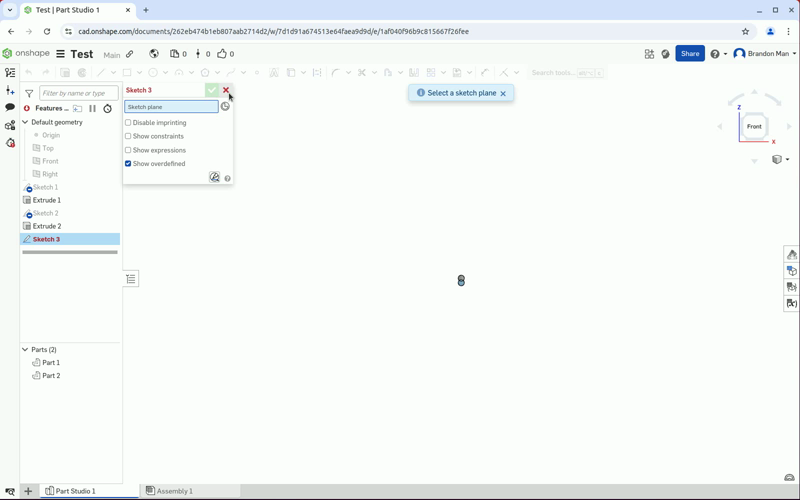
mouse_move(73, 163)
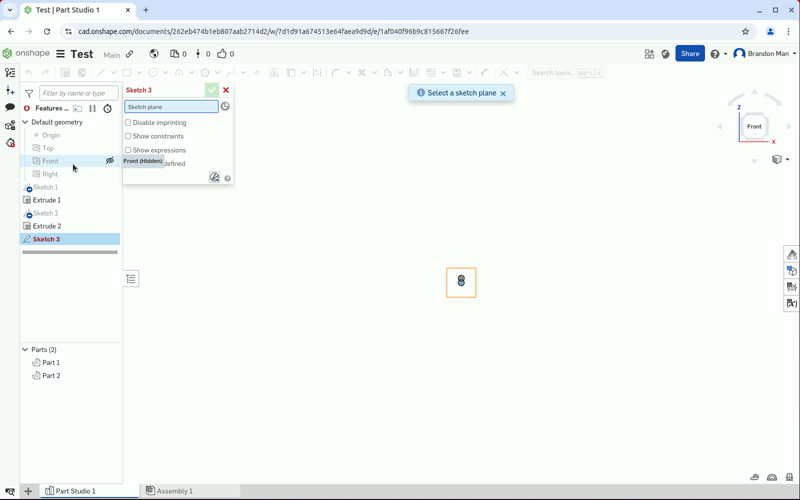
click(73, 163)
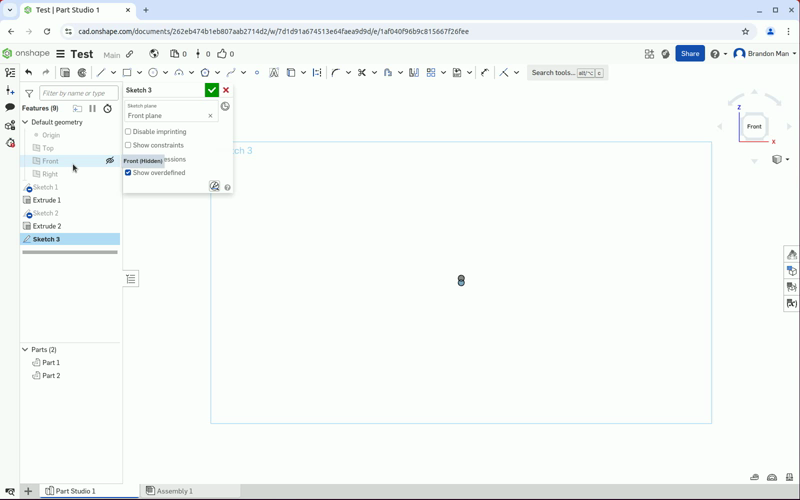
mouse_move(73, 352)
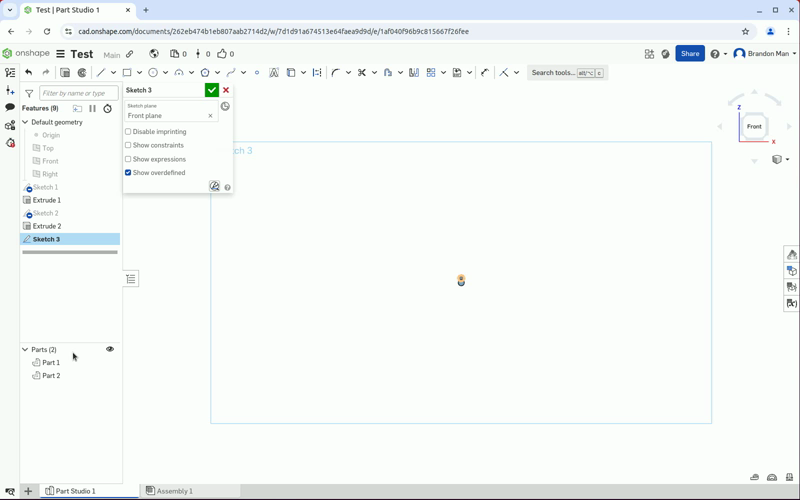
key(y)
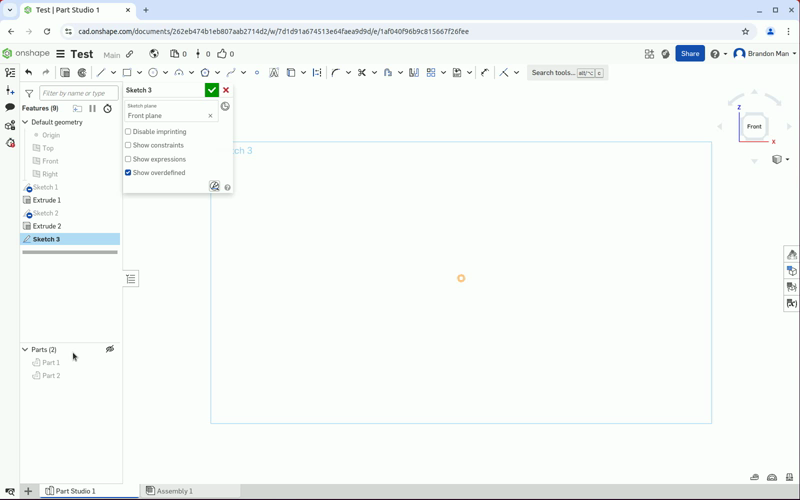
key(c)
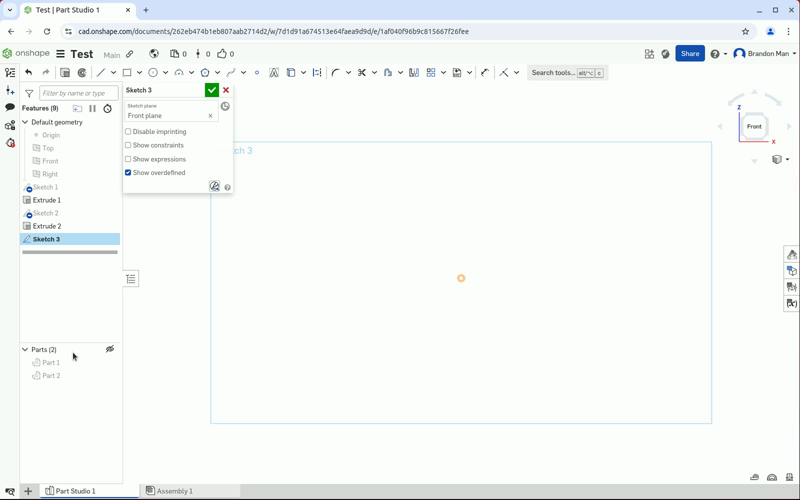
key_down(shift)
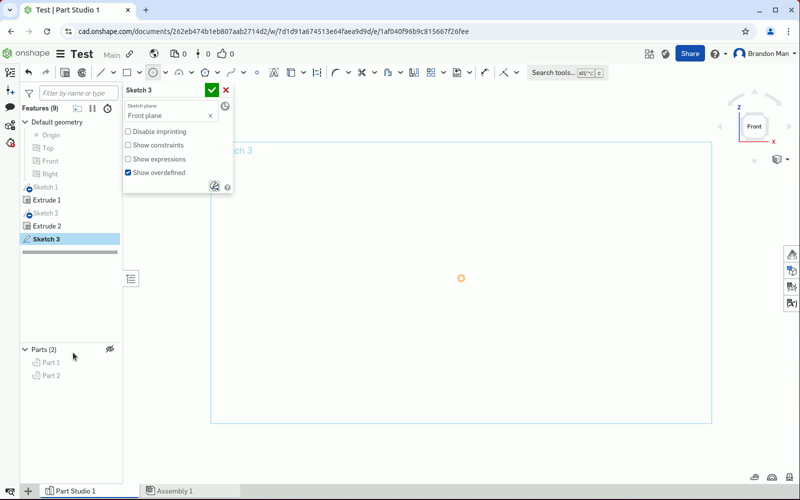
mouse_move(466, 282)
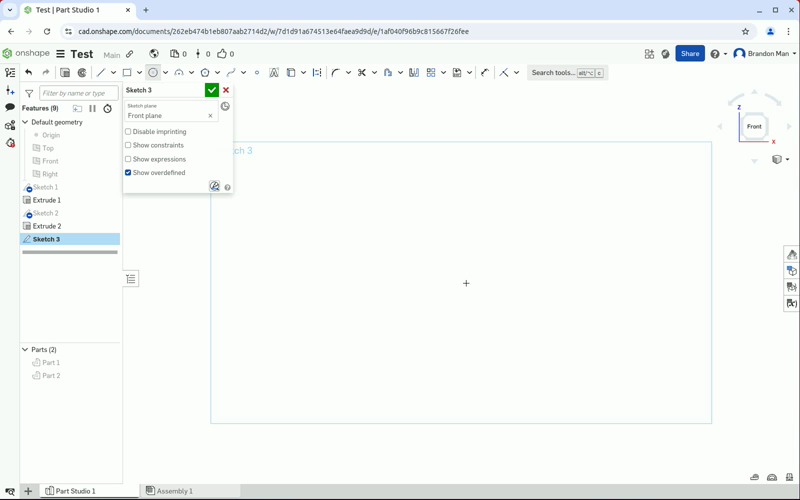
click(466, 282)
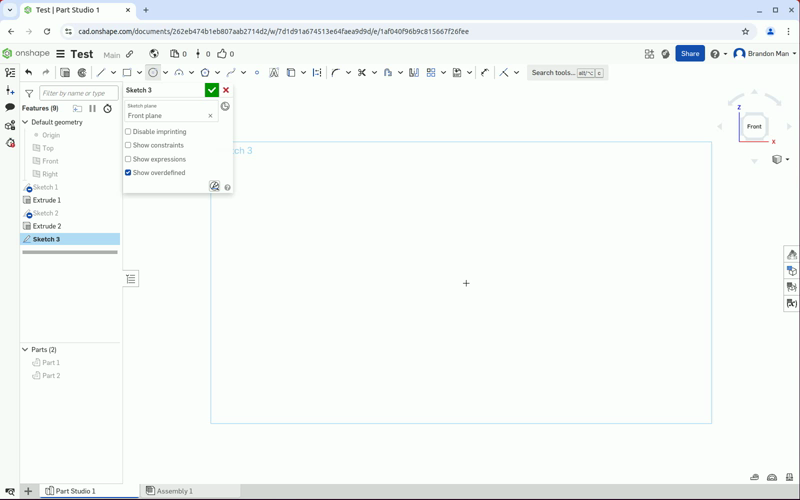
key_up(shift)
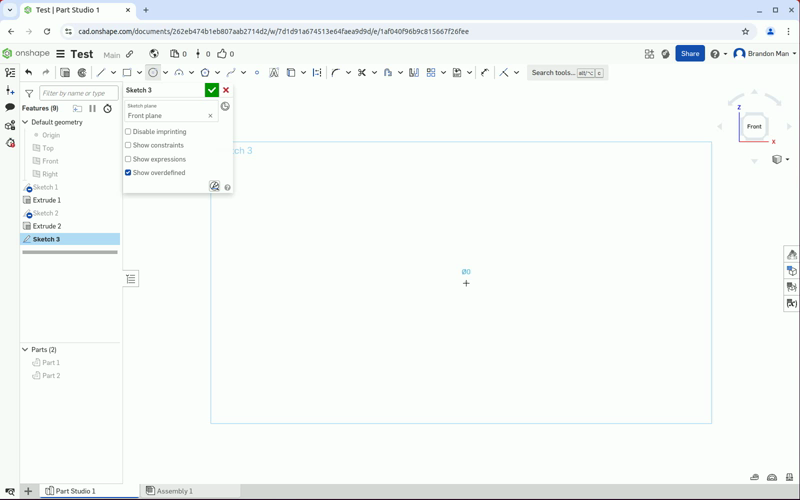
mouse_move(469, 282)
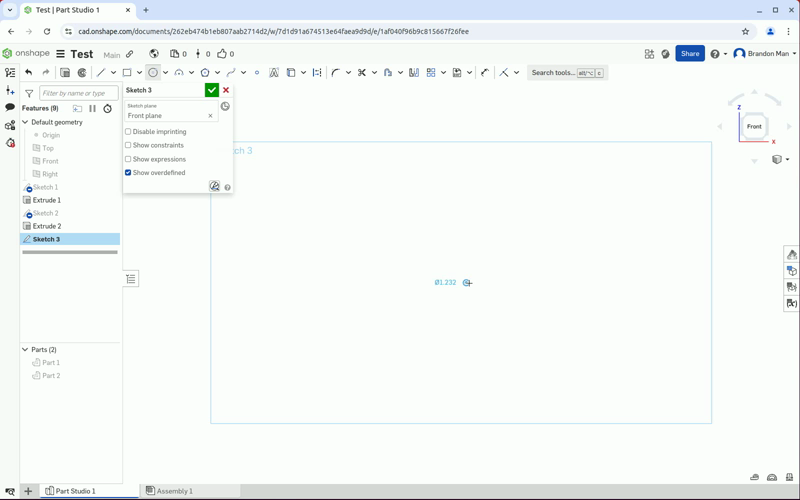
click(469, 282)
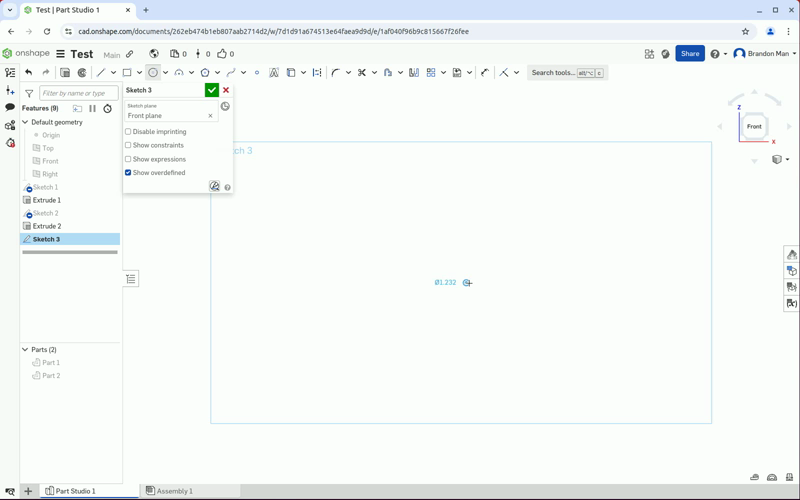
key(esc)
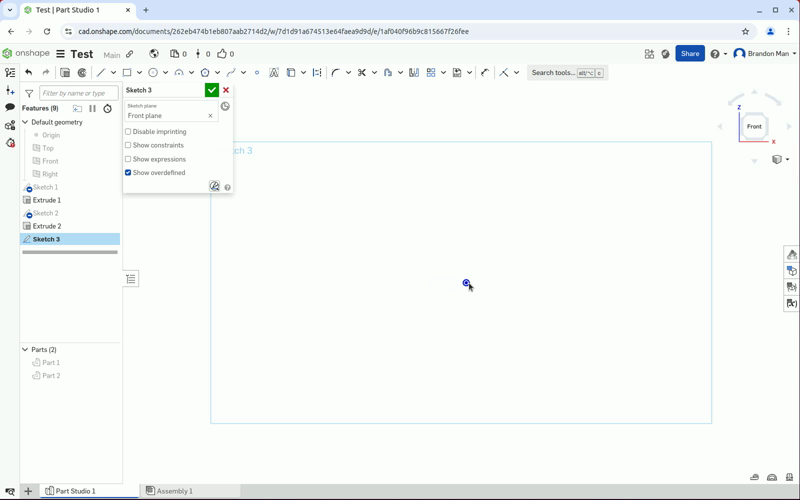
mouse_move(468, 282)
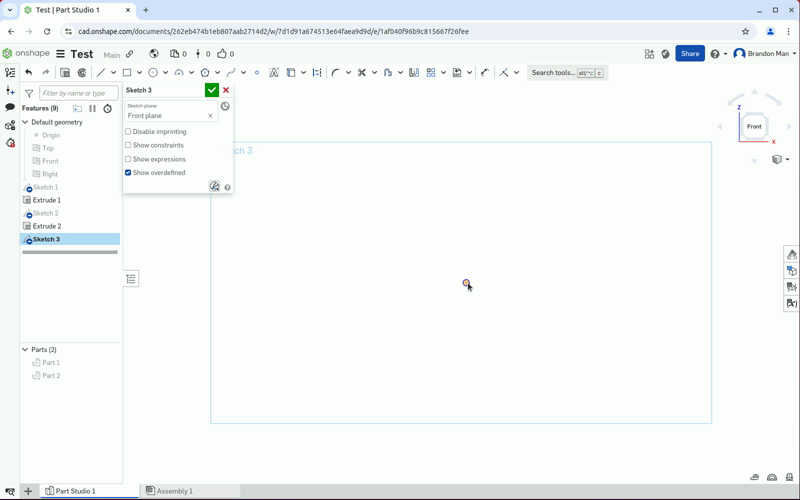
scroll(6)
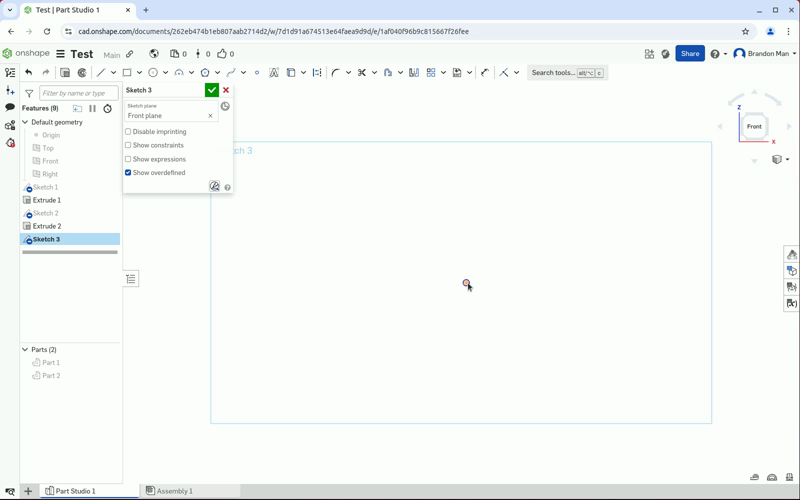
scroll(6)
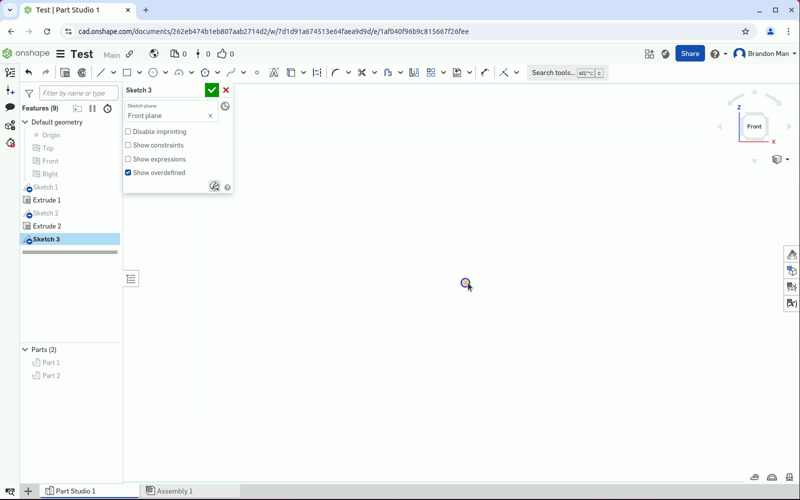
scroll(6)
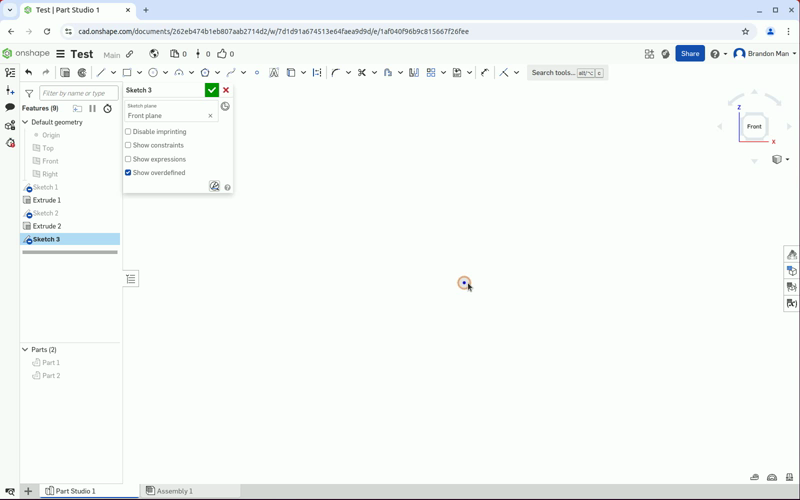
scroll(6)
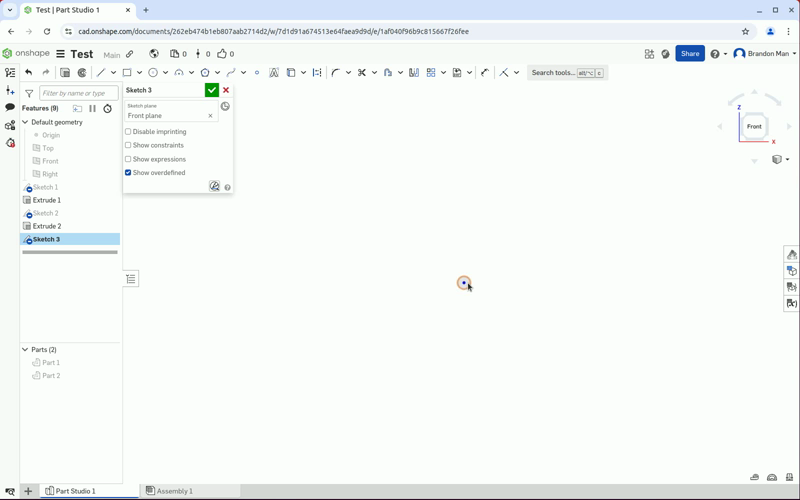
scroll(6)
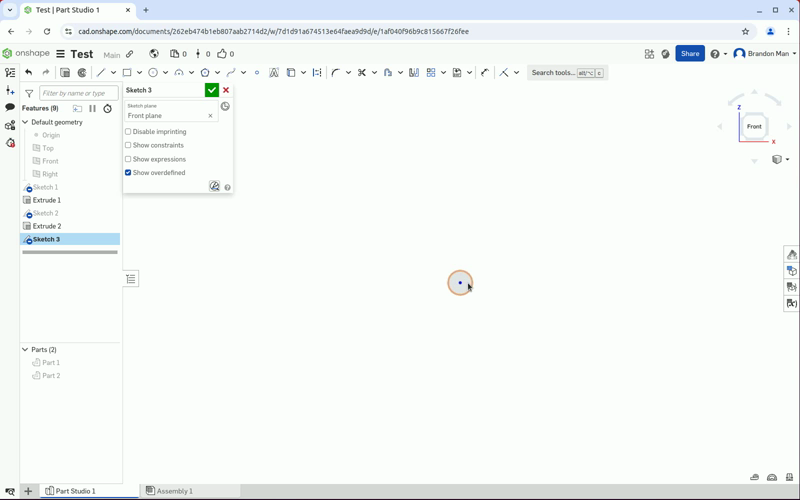
scroll(6)
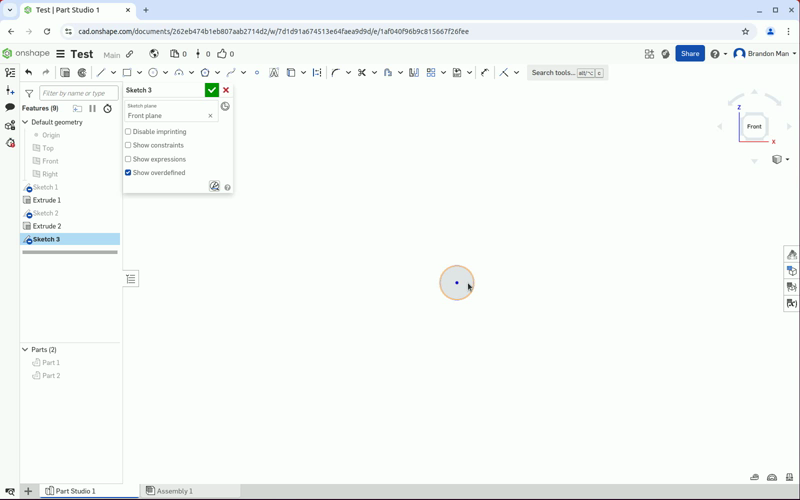
scroll(6)
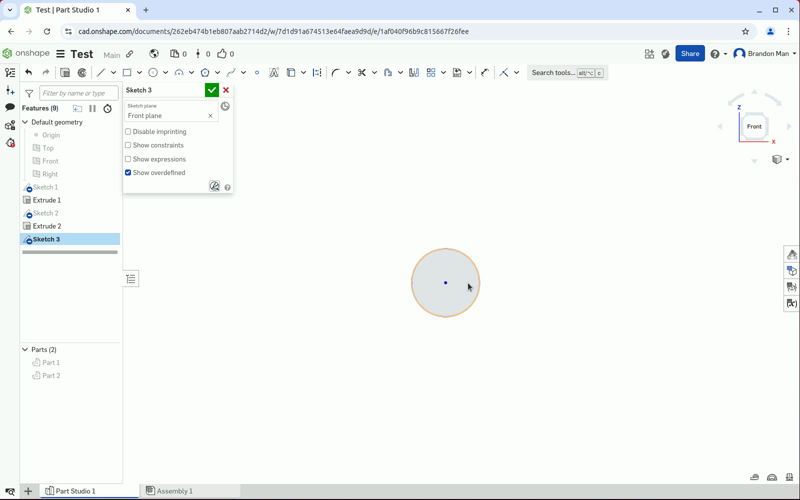
click(468, 282)
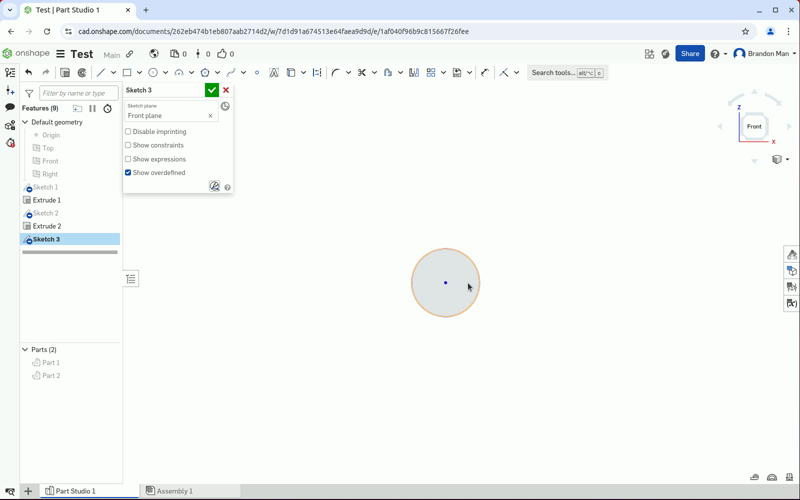
scroll(-6)
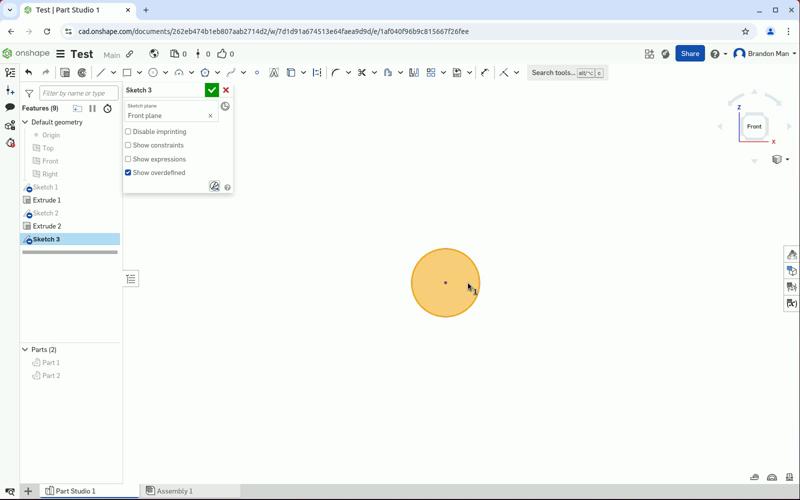
scroll(-6)
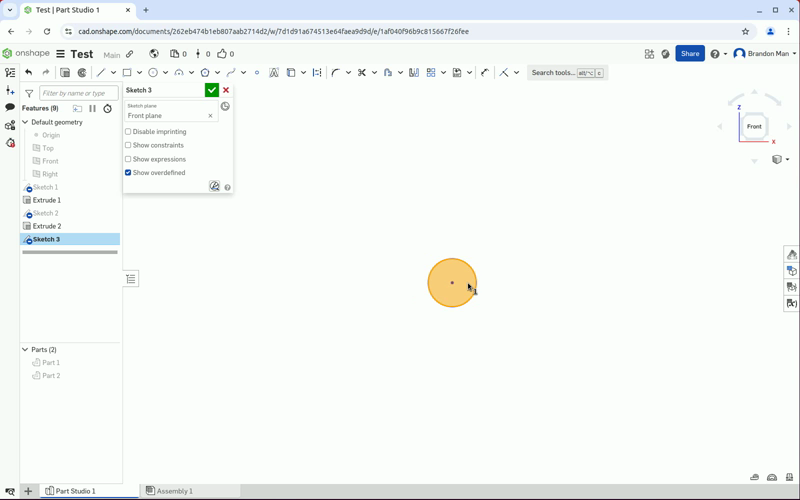
scroll(-6)
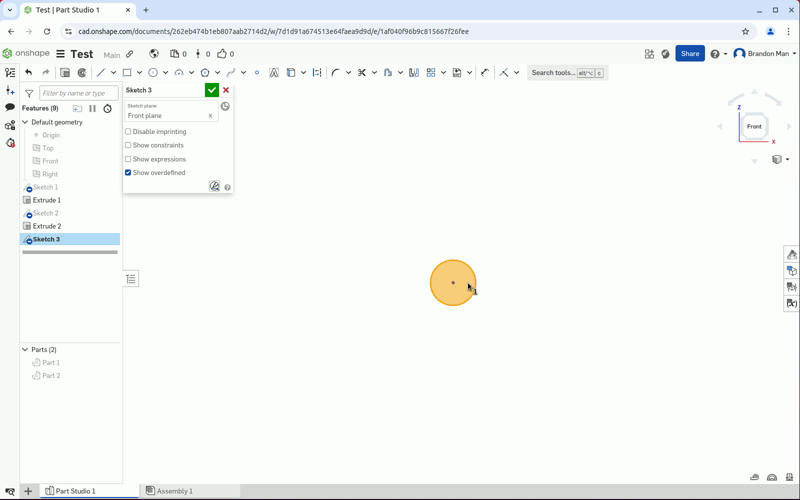
scroll(-6)
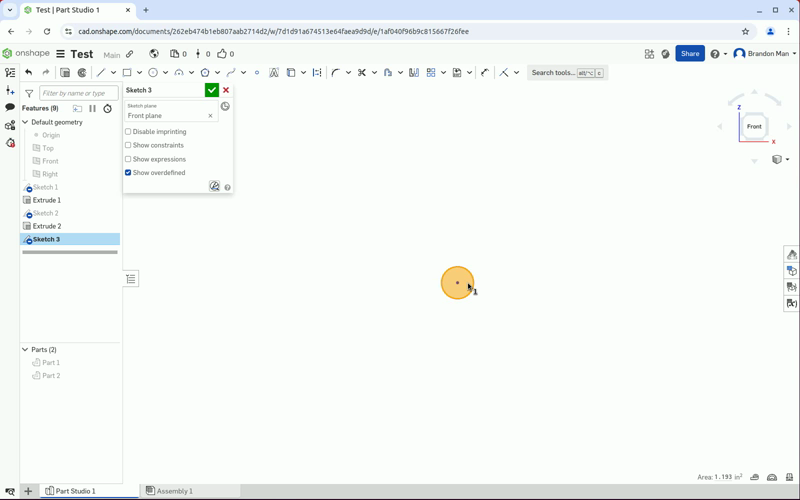
scroll(-6)
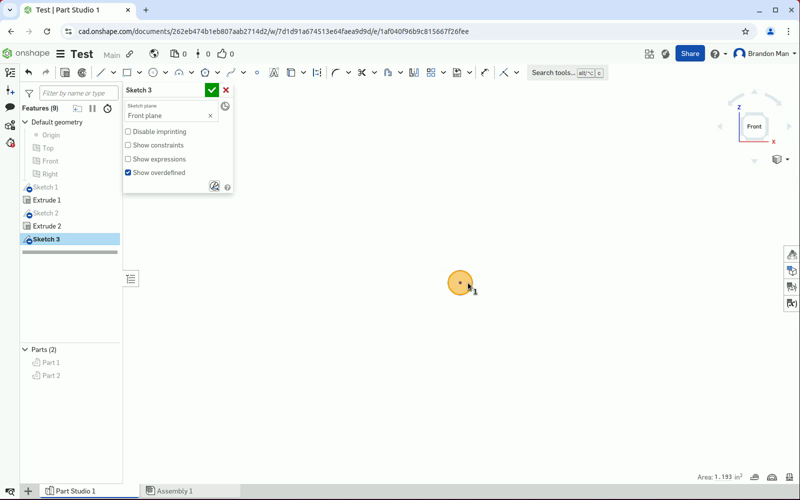
scroll(-6)
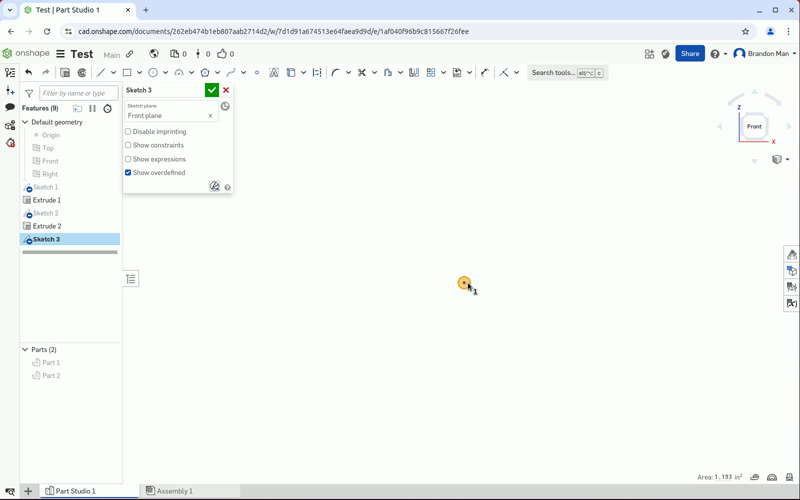
scroll(-6)
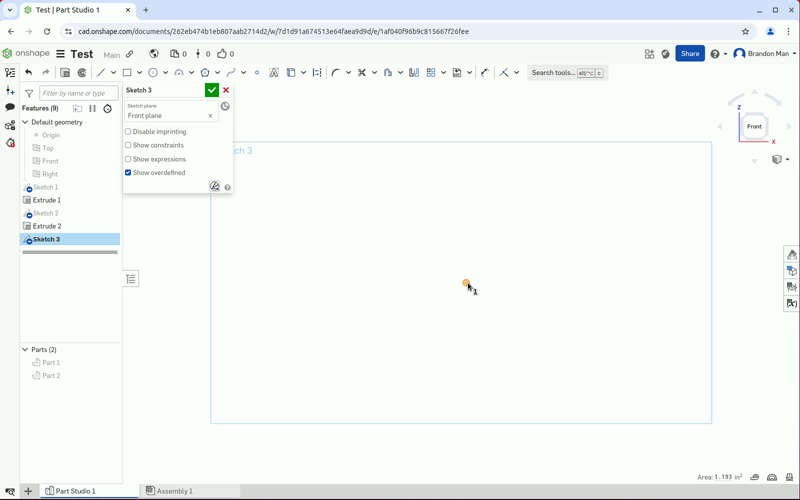
mouse_move(73, 352)
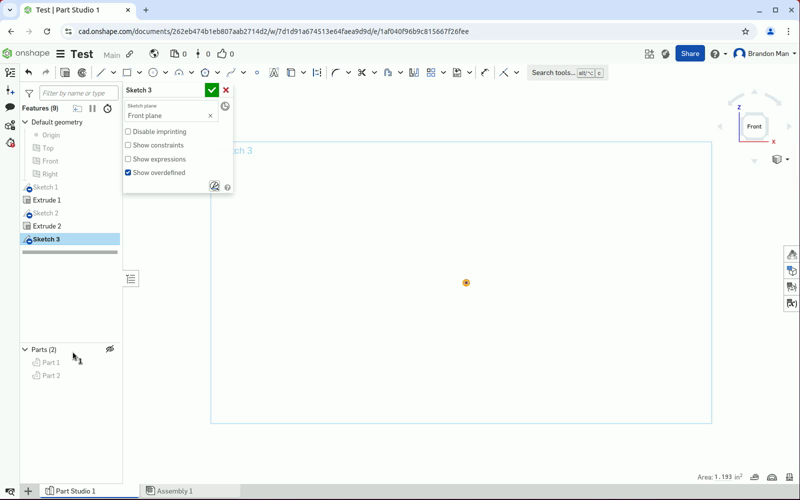
key(shift+y)
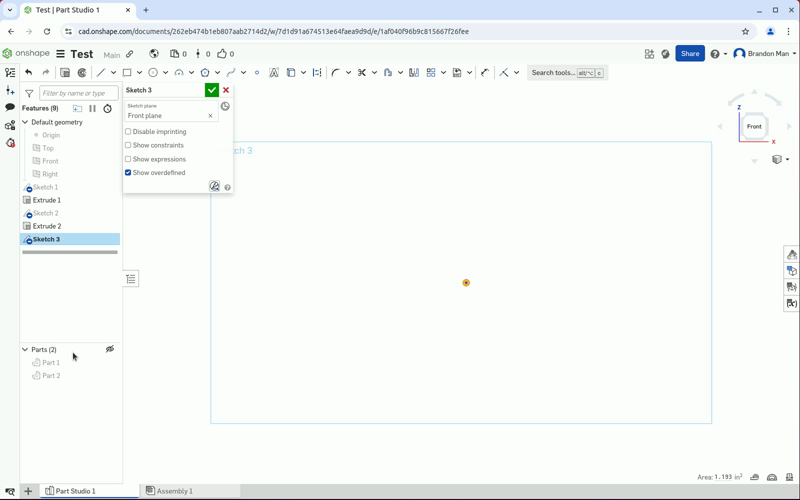
key(shift+e)
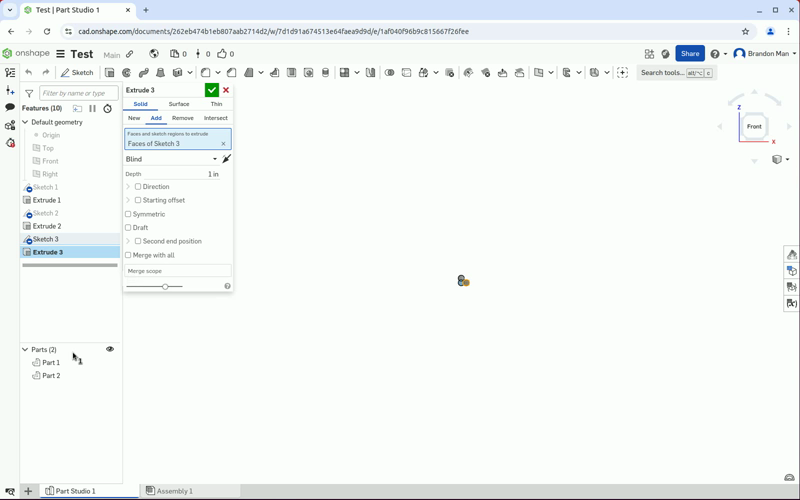
mouse_move(143, 106)
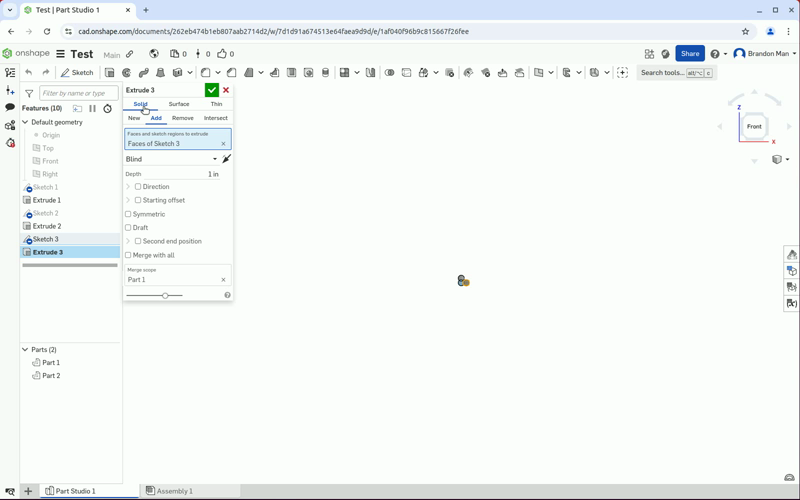
click(143, 106)
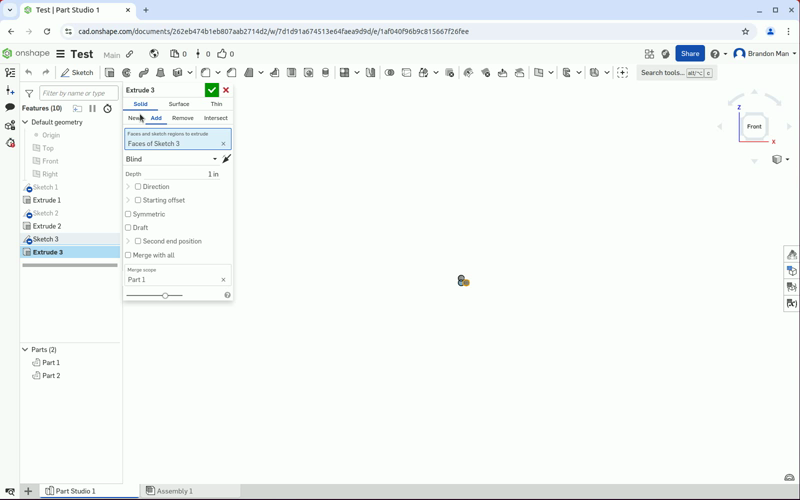
mouse_move(137, 120)
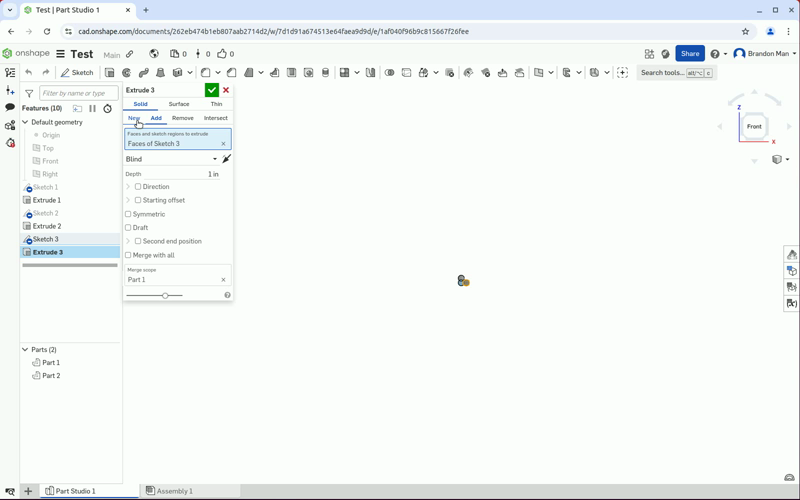
click(137, 120)
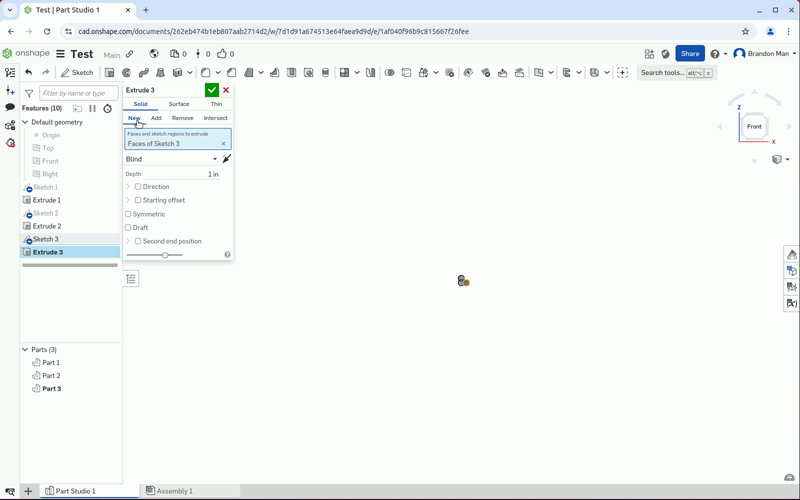
key(tab, 4)
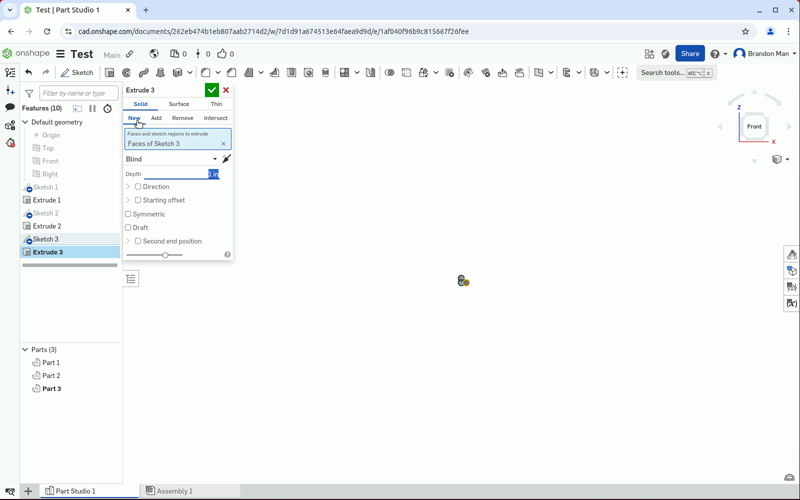
text(23.108)
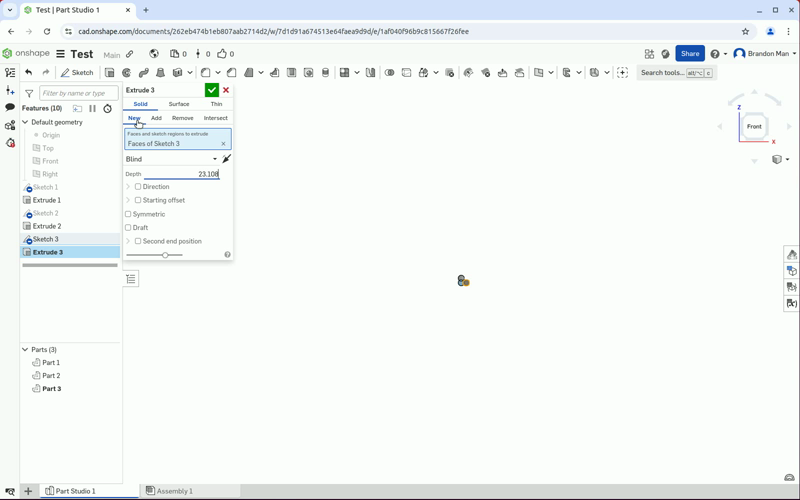
key(enter)
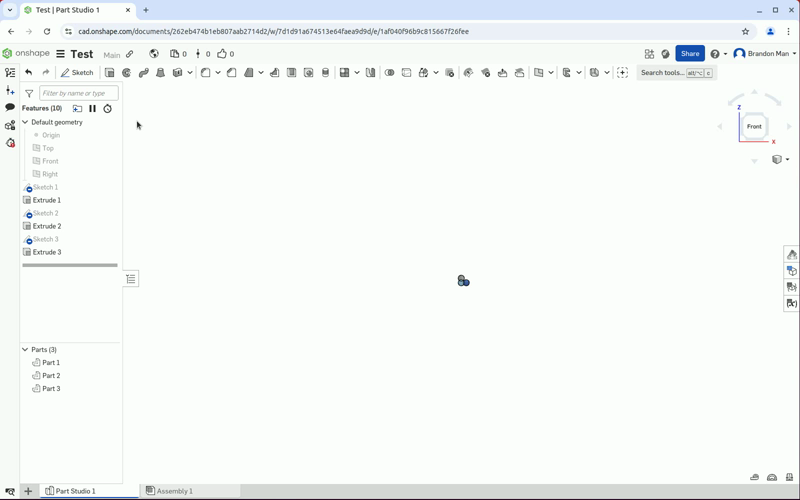
key(shift+h)
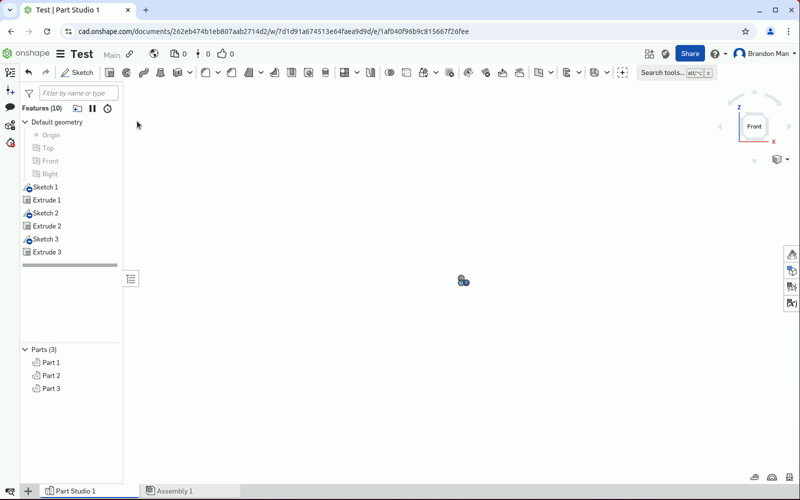
key(shift+h)
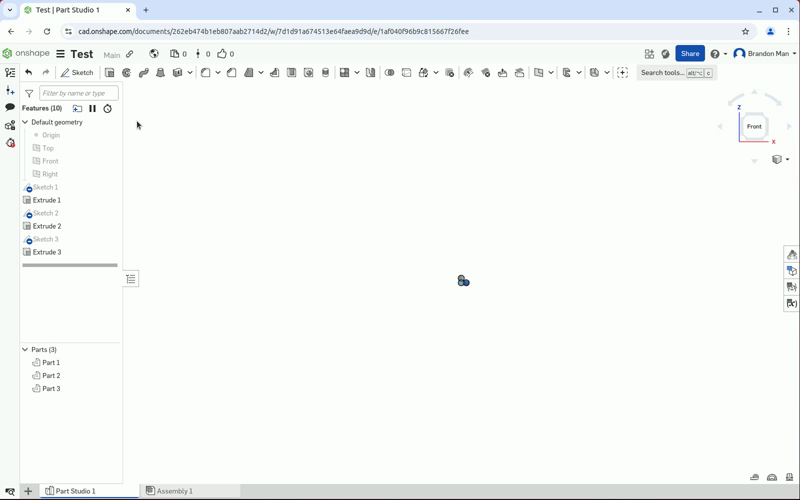
mouse_move(73, 189)
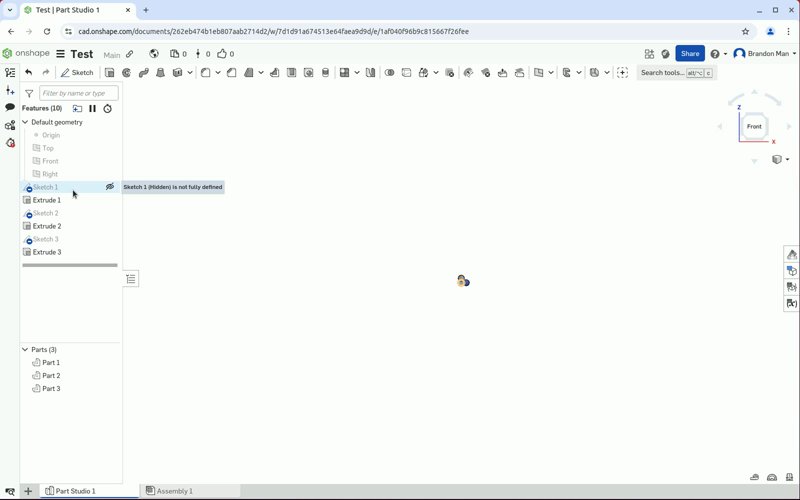
click(73, 189)
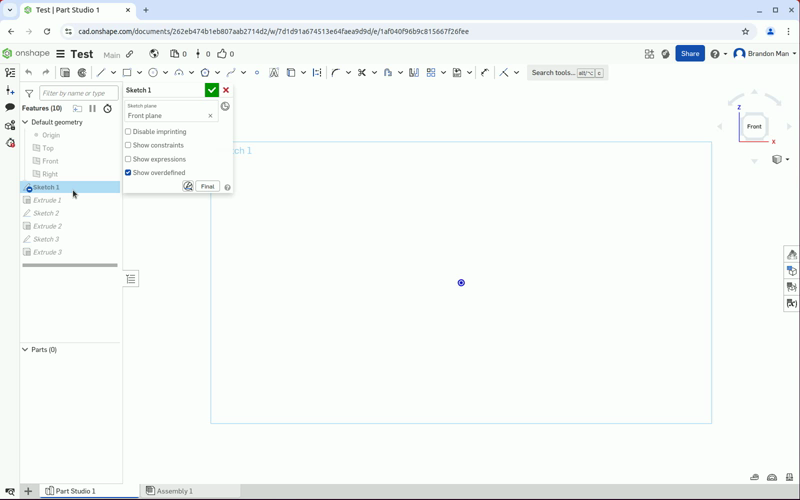
mouse_move(229, 92)
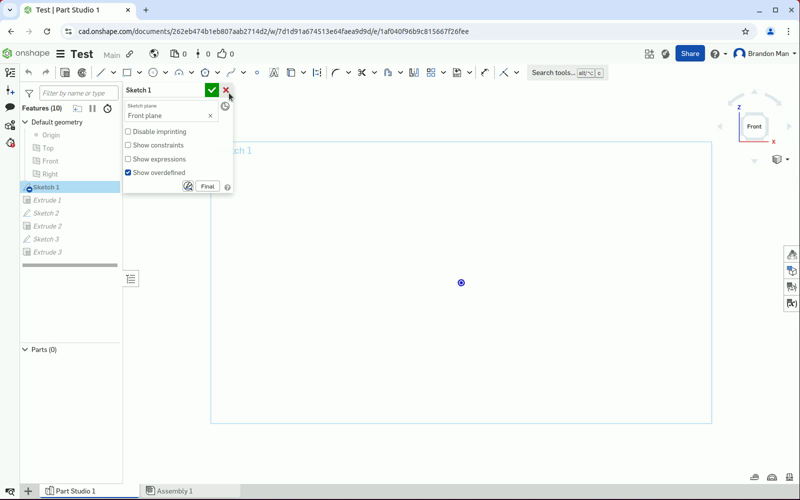
click(229, 92)
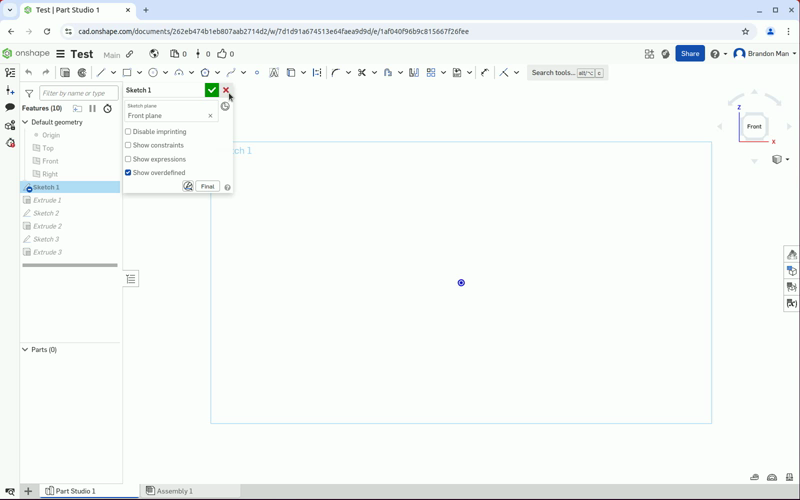
key(shift+s)
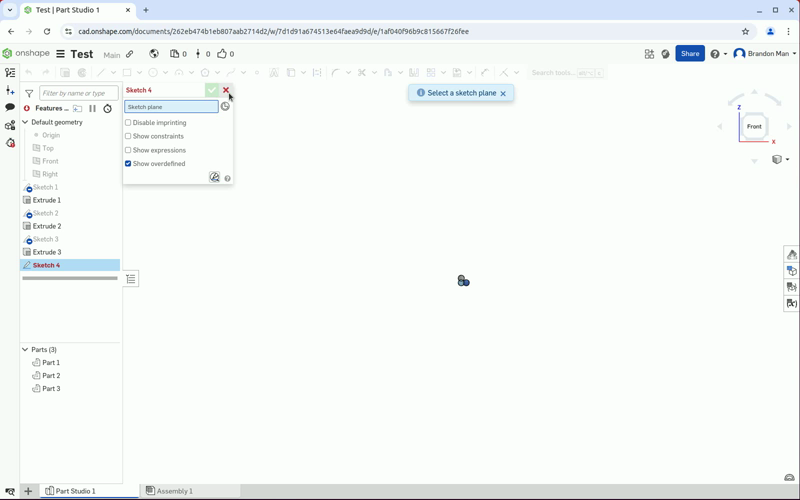
mouse_move(73, 163)
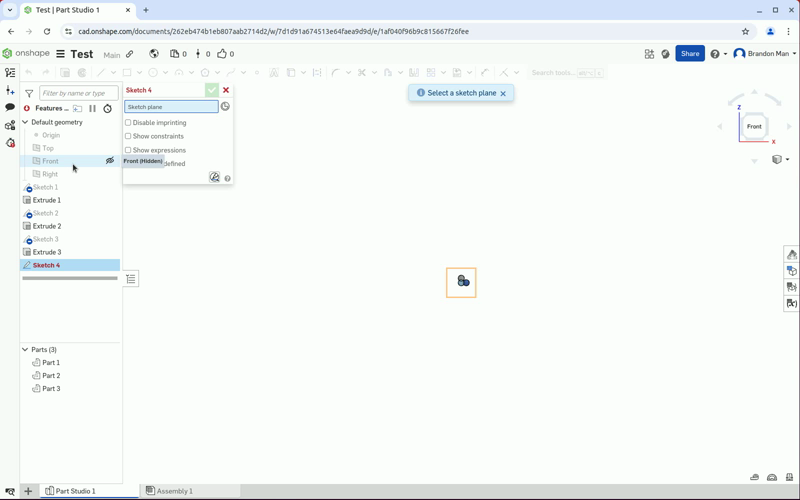
click(73, 163)
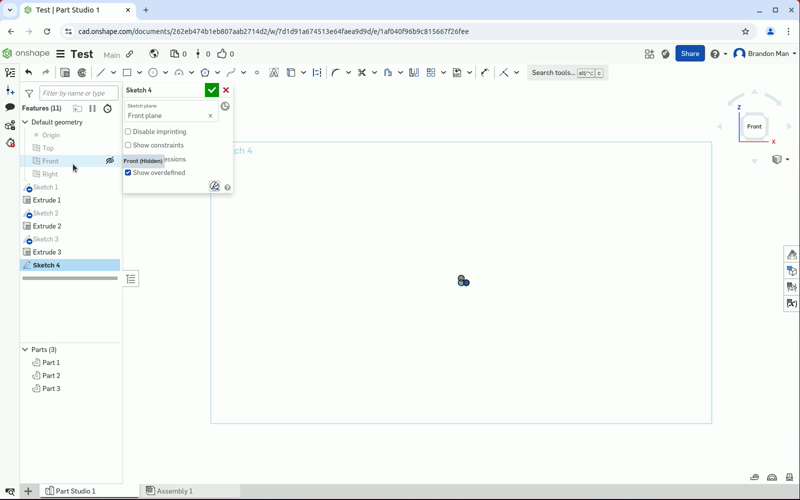
mouse_move(73, 352)
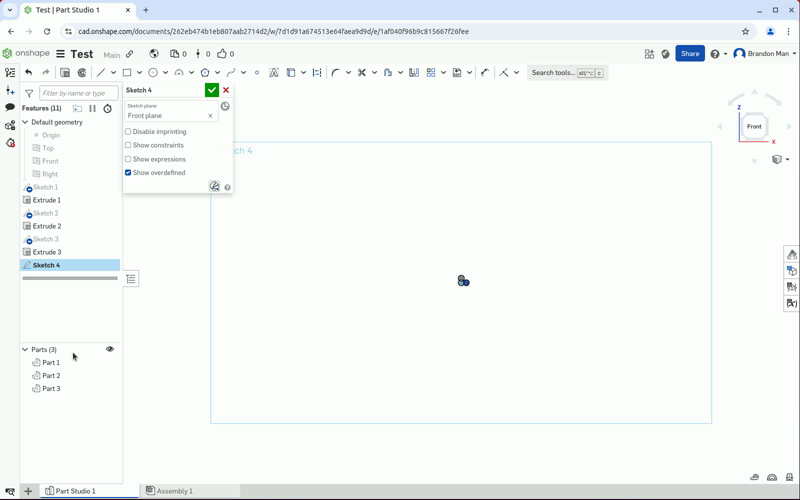
key(y)
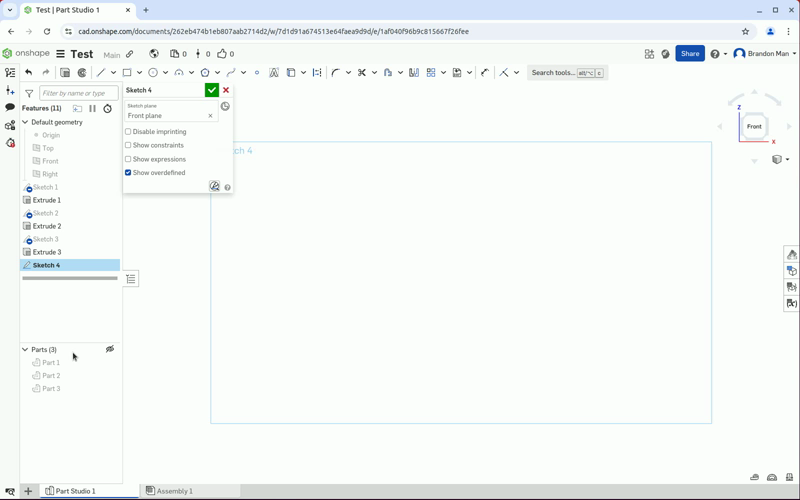
key(c)
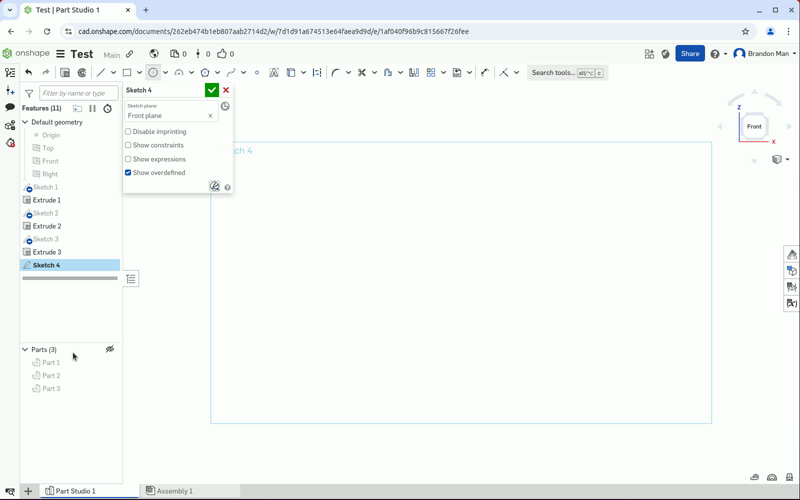
key_down(shift)
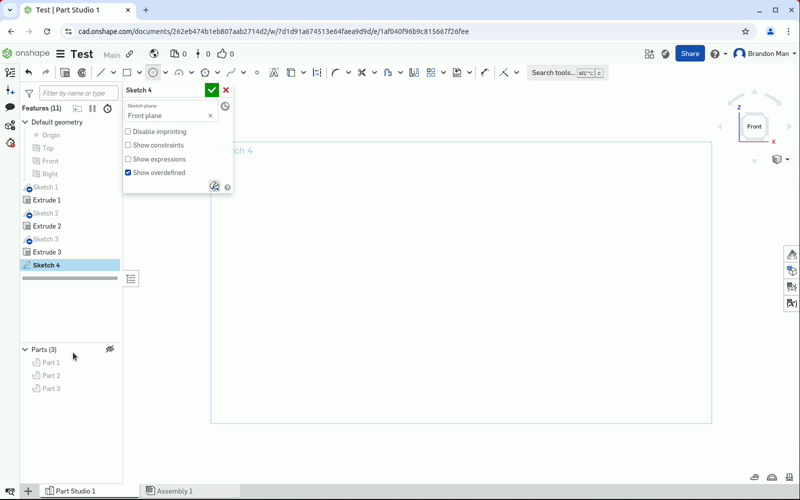
mouse_move(461, 287)
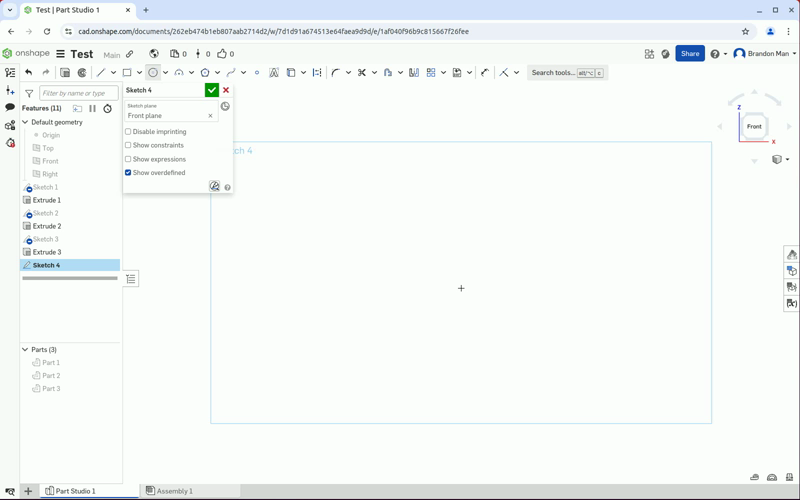
click(461, 287)
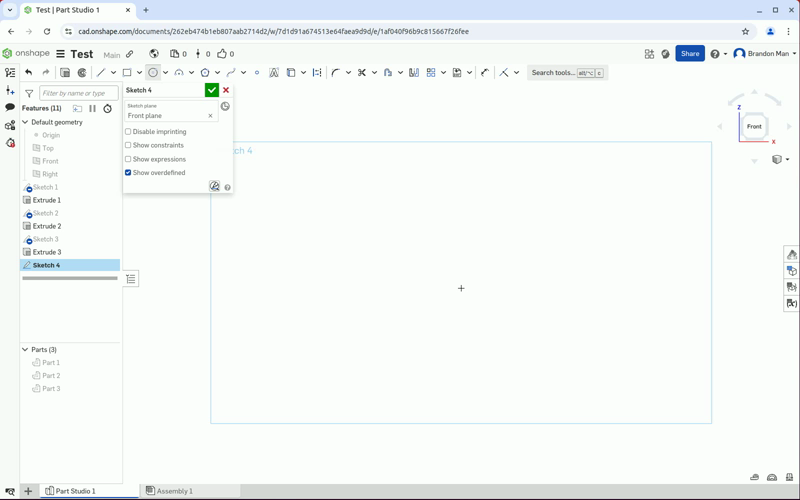
key_up(shift)
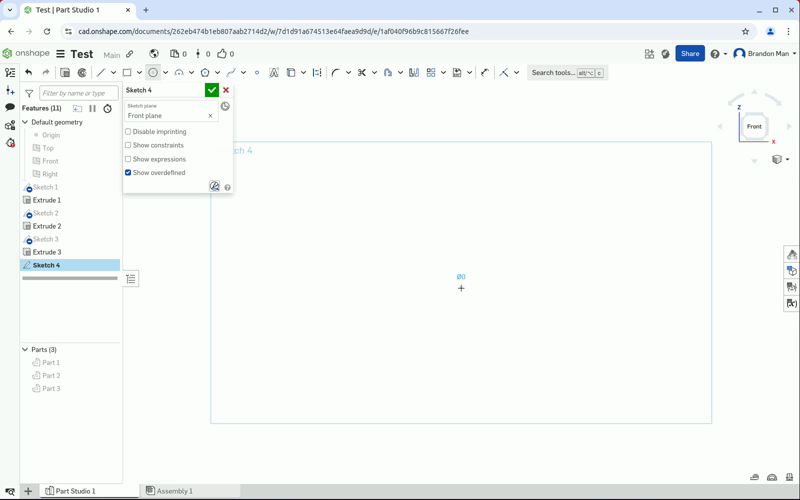
mouse_move(464, 287)
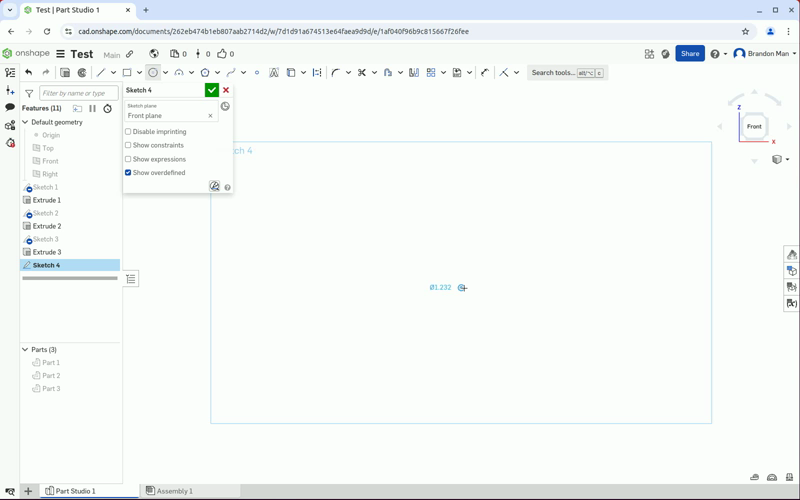
click(464, 287)
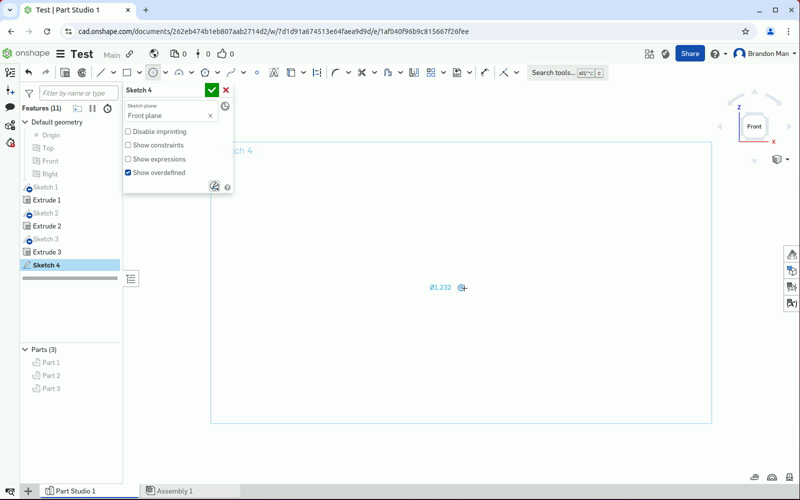
key(esc)
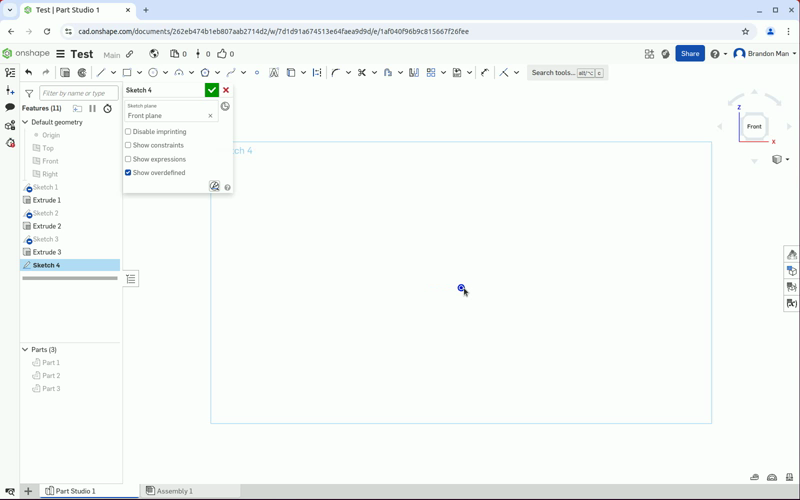
mouse_move(460, 286)
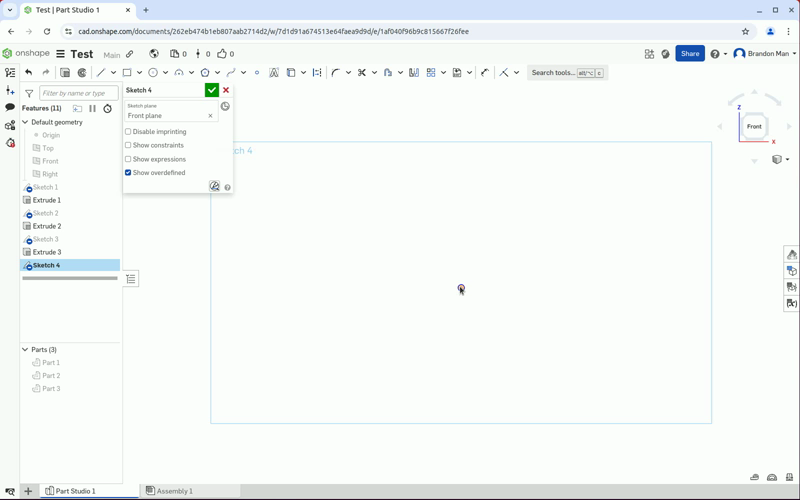
scroll(6)
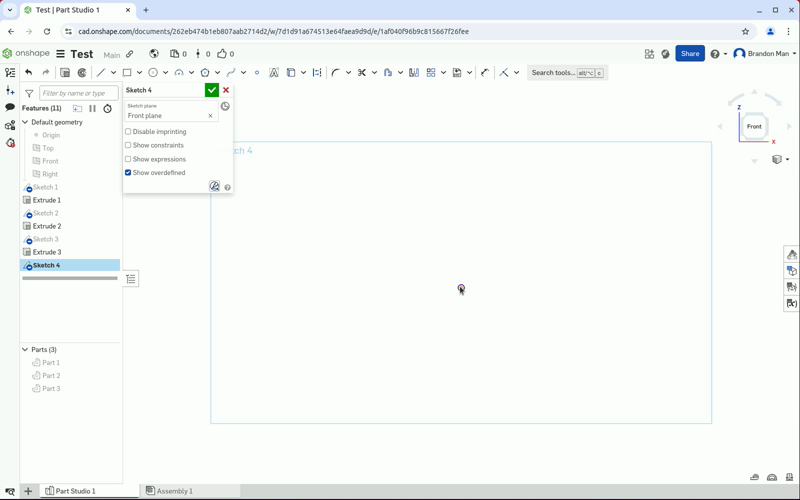
scroll(6)
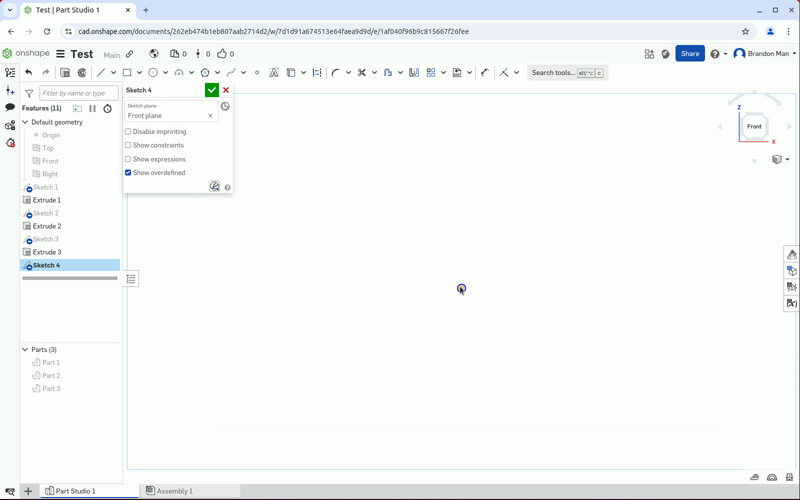
scroll(6)
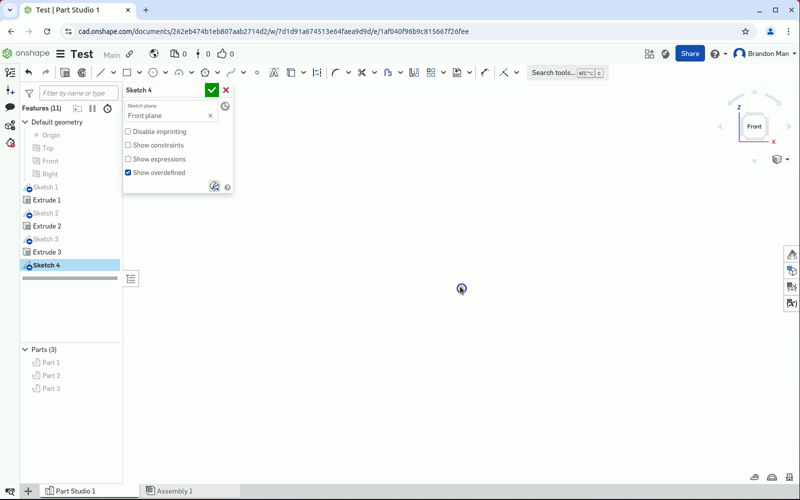
scroll(6)
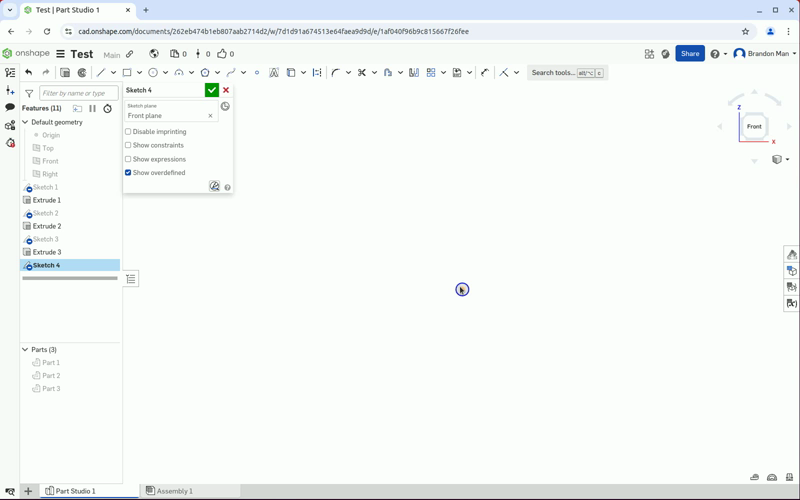
scroll(6)
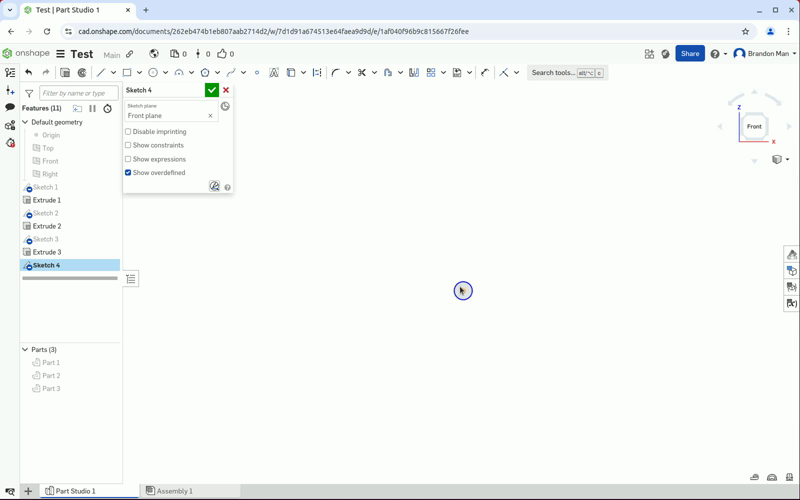
scroll(6)
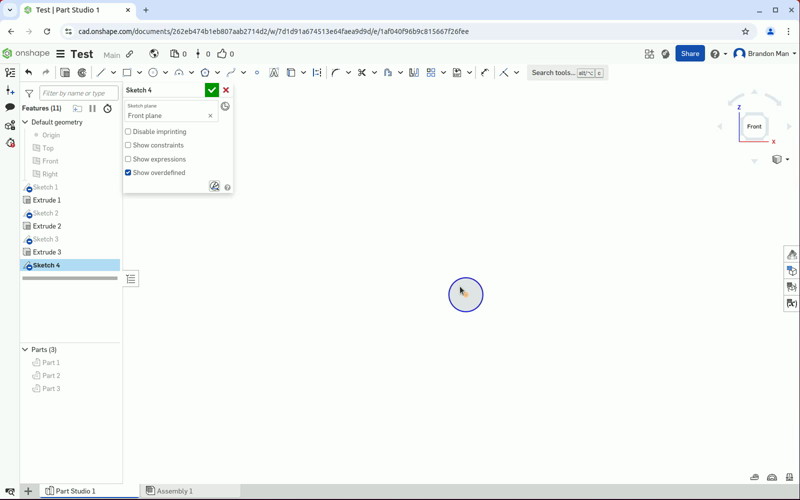
scroll(6)
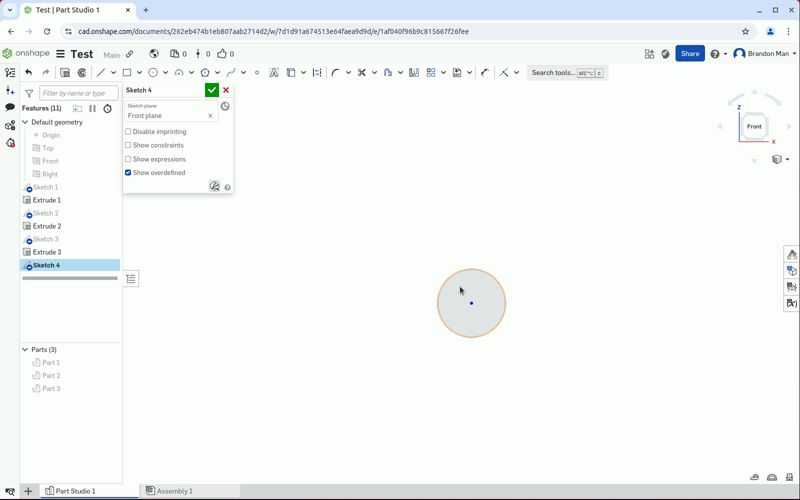
click(460, 286)
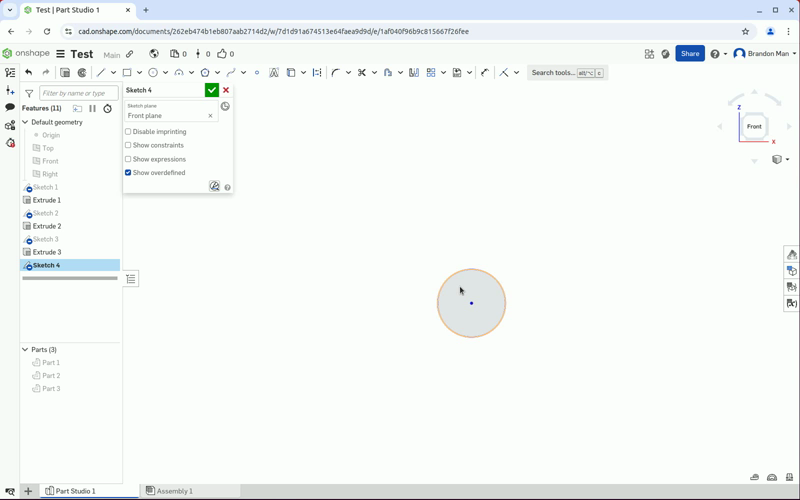
scroll(-6)
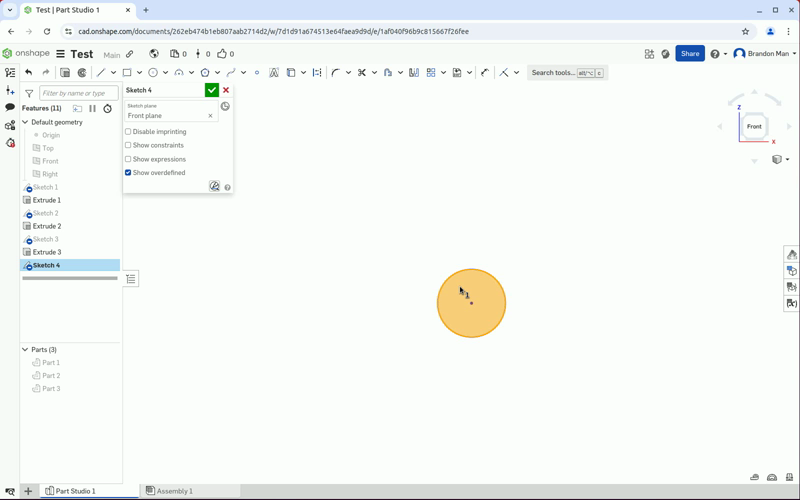
scroll(-6)
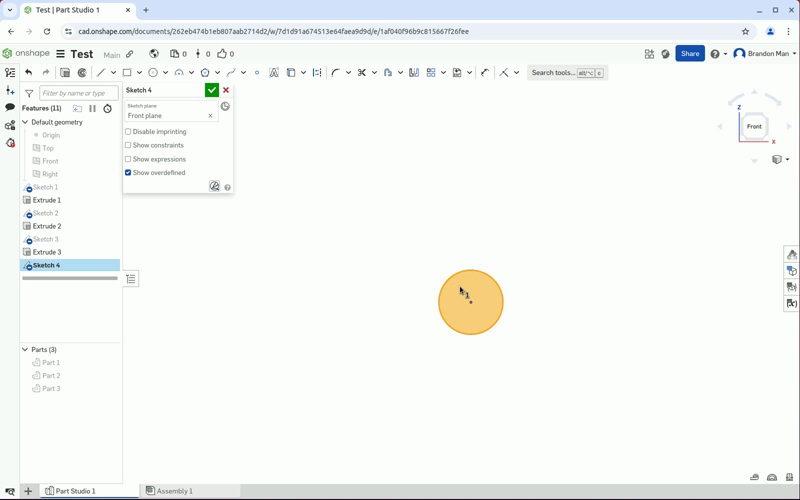
scroll(-6)
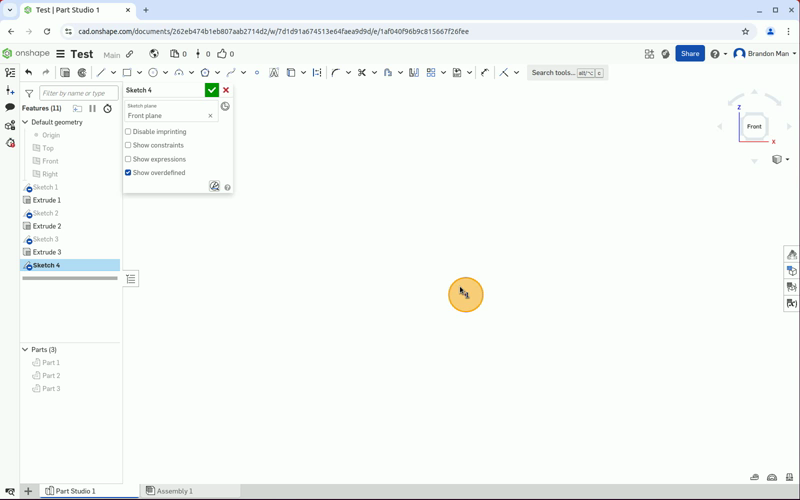
scroll(-6)
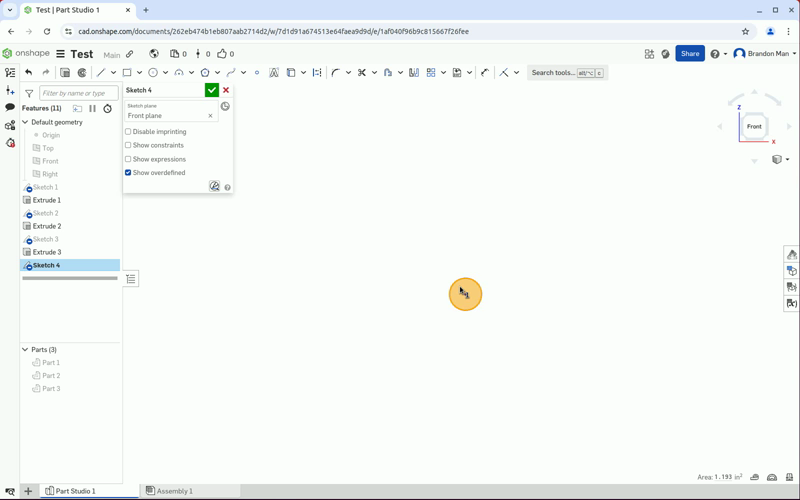
scroll(-6)
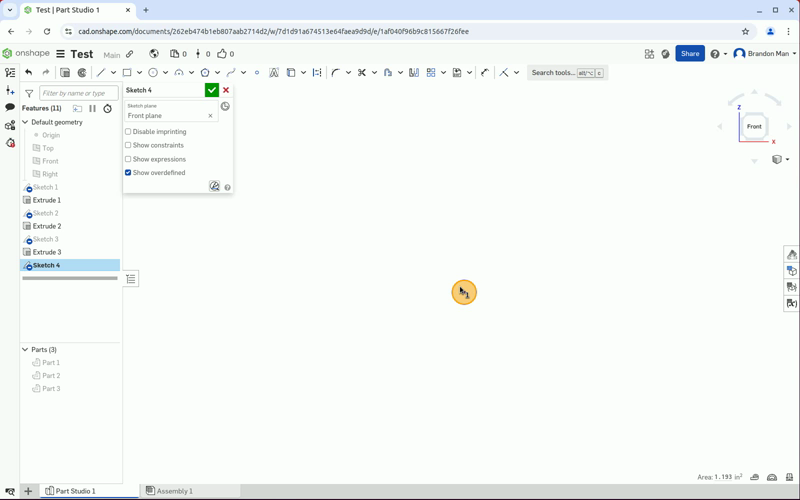
scroll(-6)
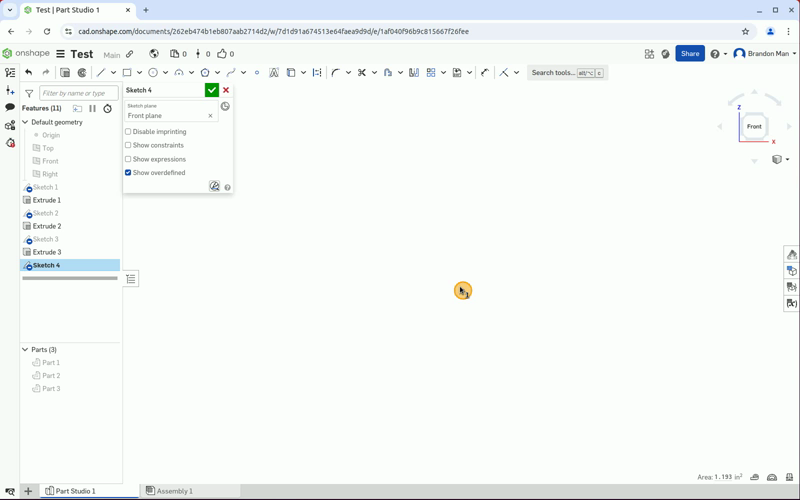
scroll(-6)
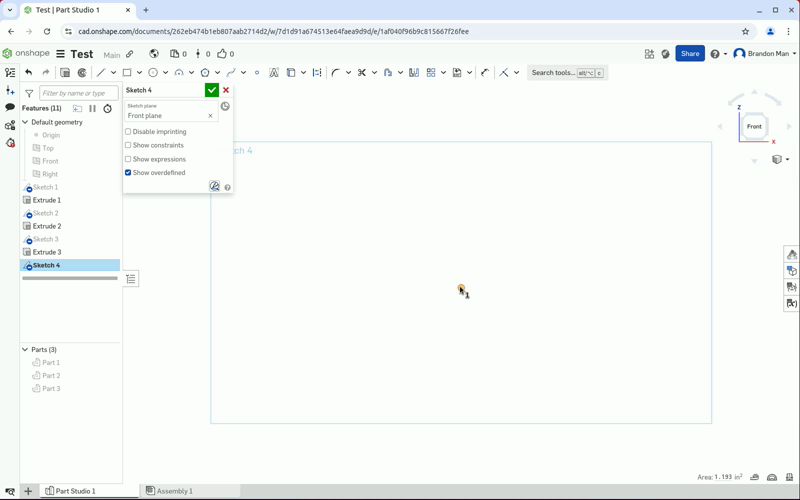
mouse_move(73, 352)
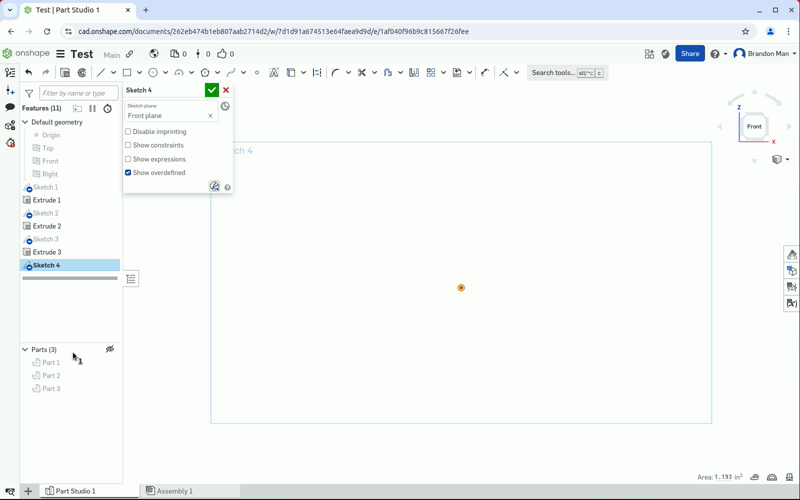
key(shift+y)
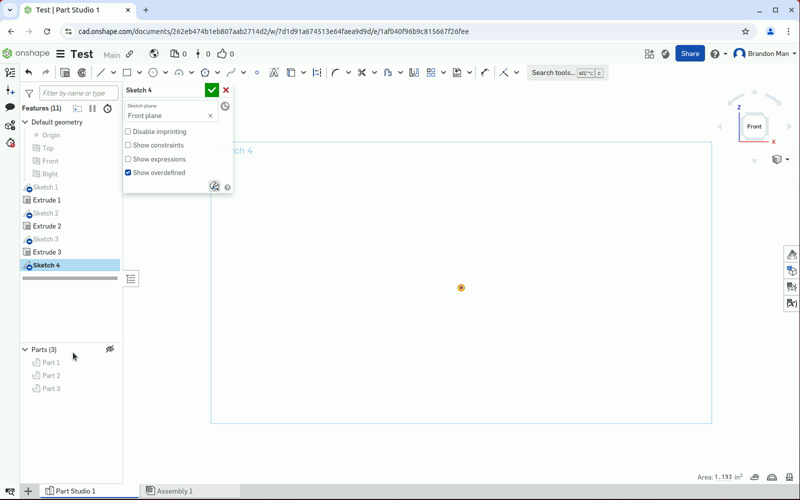
key(shift+e)
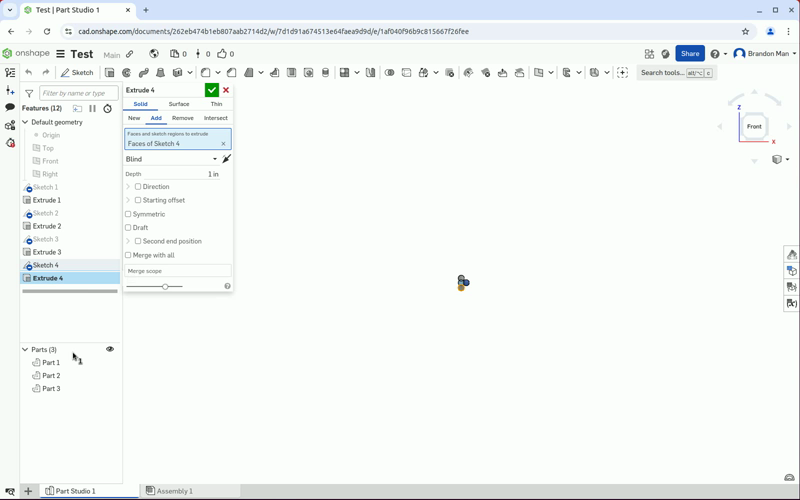
mouse_move(143, 106)
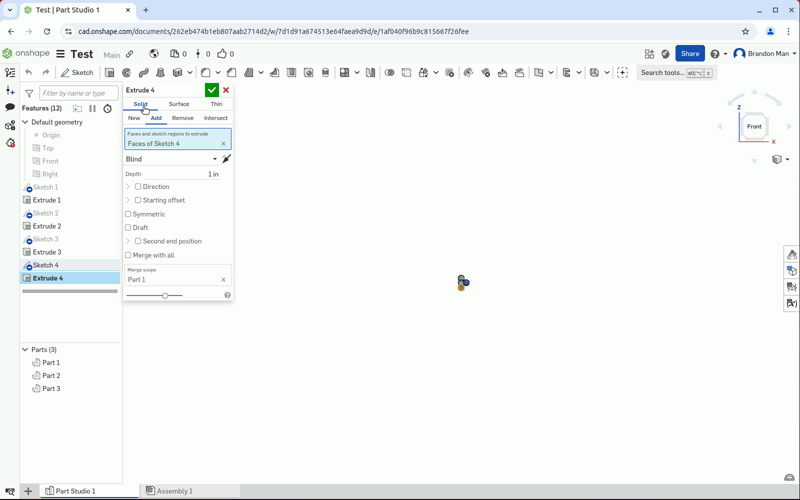
click(143, 106)
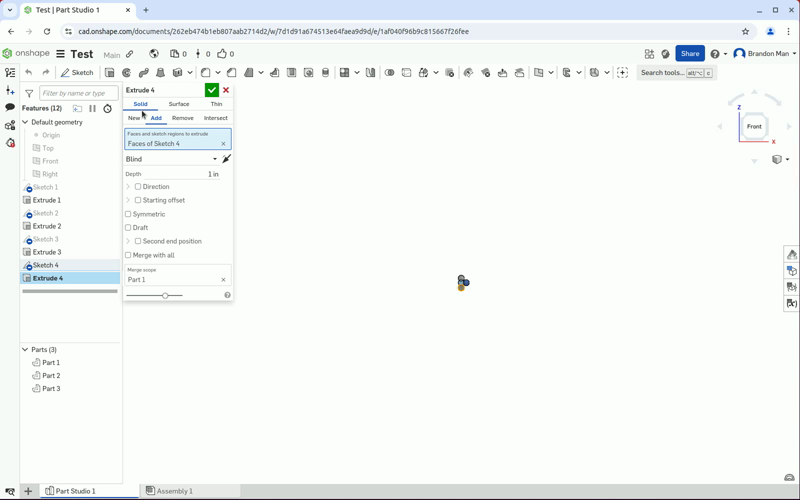
mouse_move(137, 120)
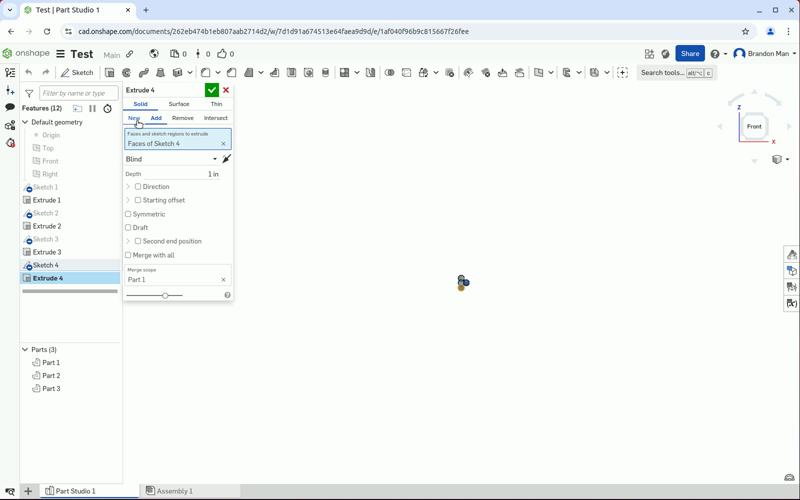
click(137, 120)
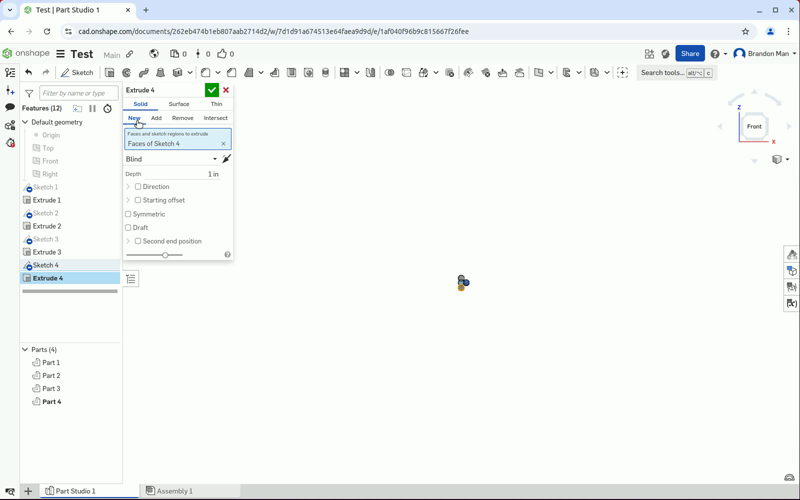
key(tab, 4)
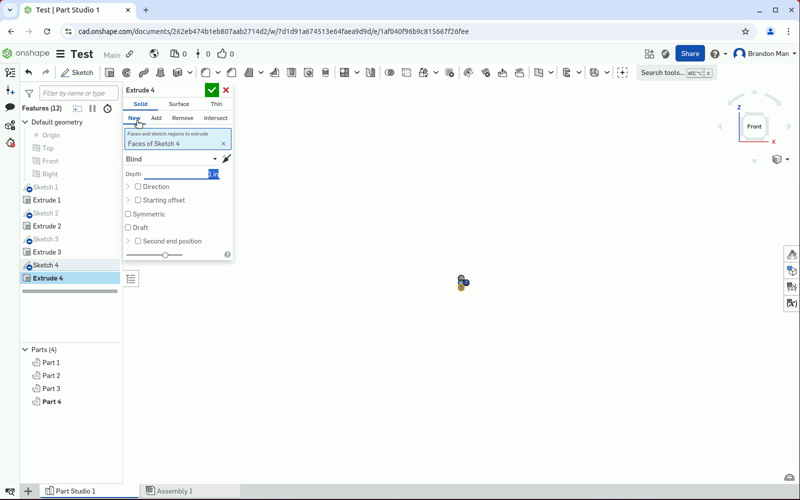
text(23.108)
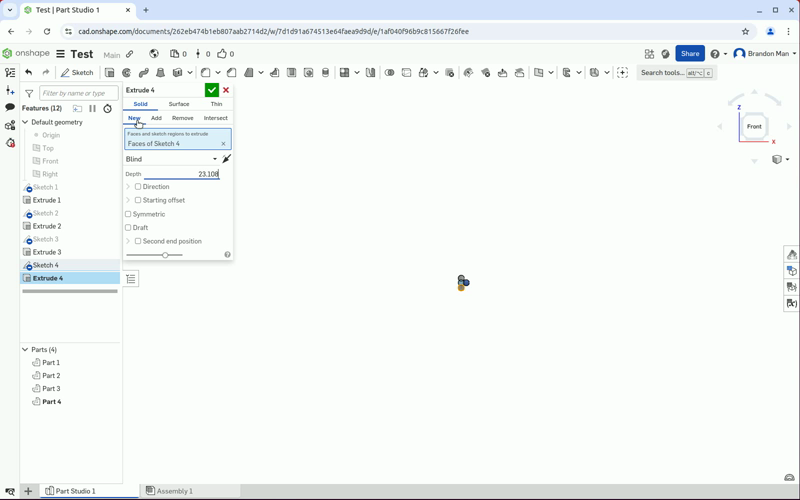
key(enter)
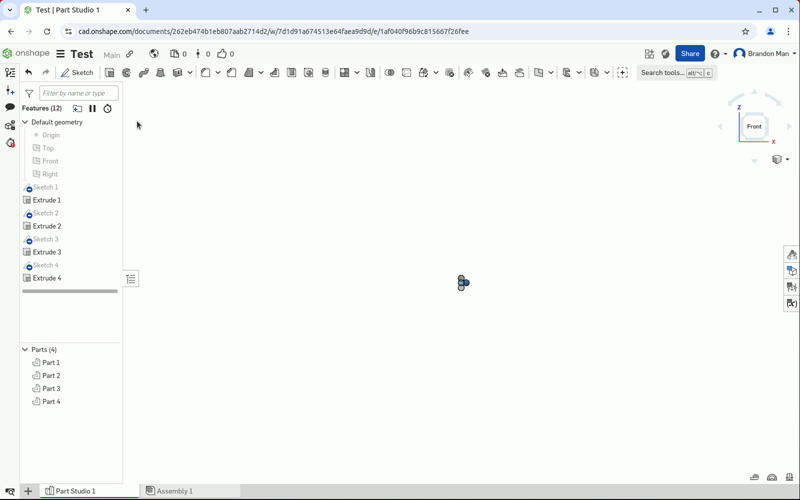
key(shift+h)
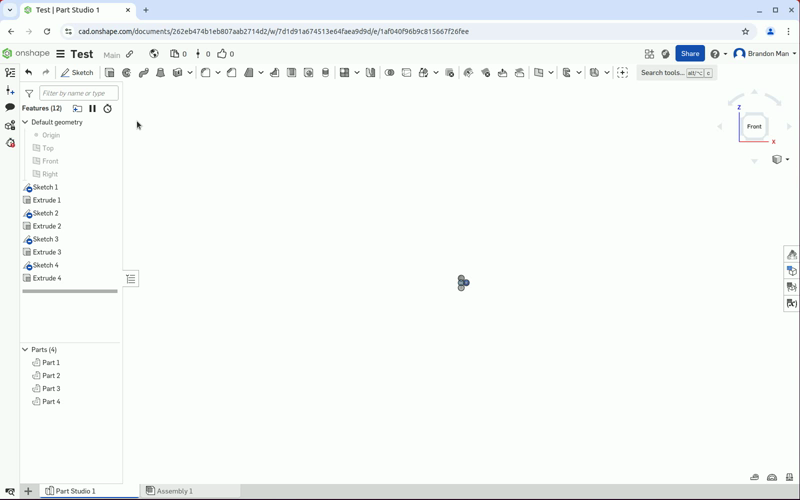
key(shift+h)
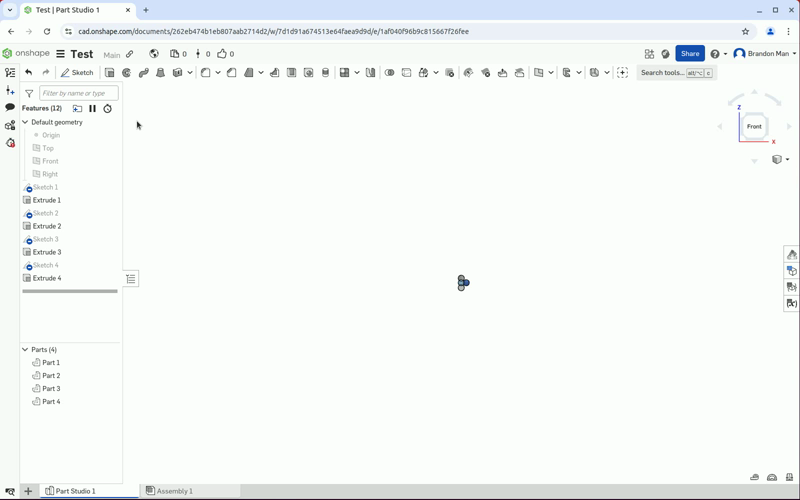
mouse_move(73, 189)
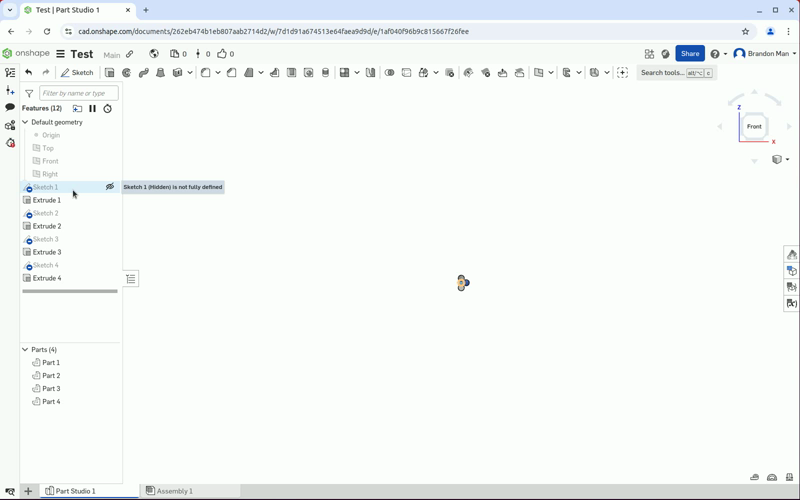
click(73, 189)
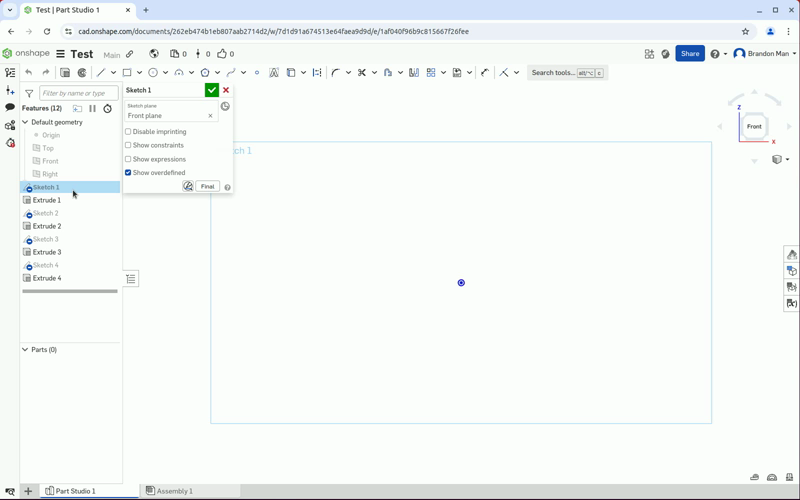
mouse_move(229, 92)
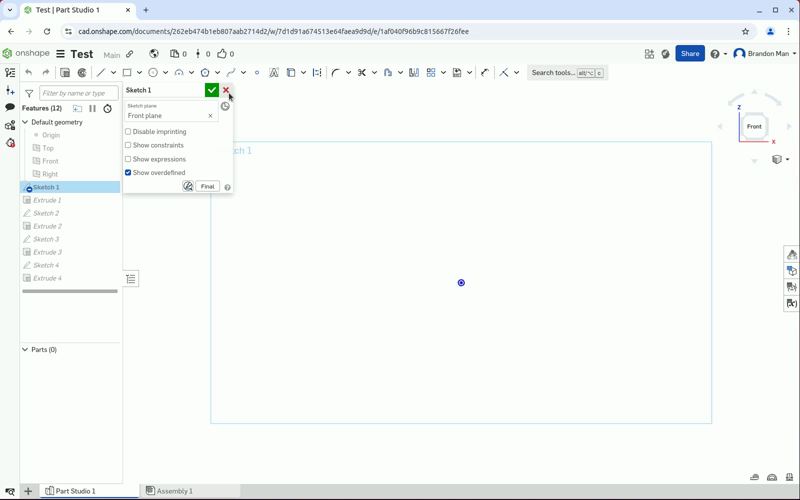
click(229, 92)
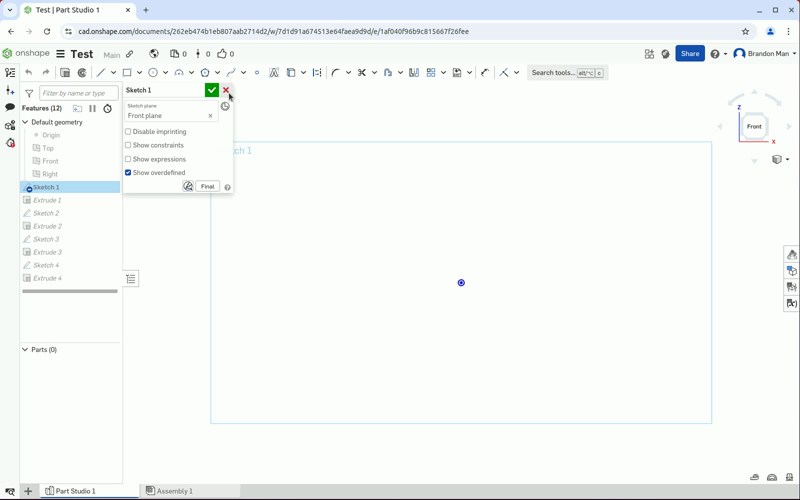
key(shift+s)
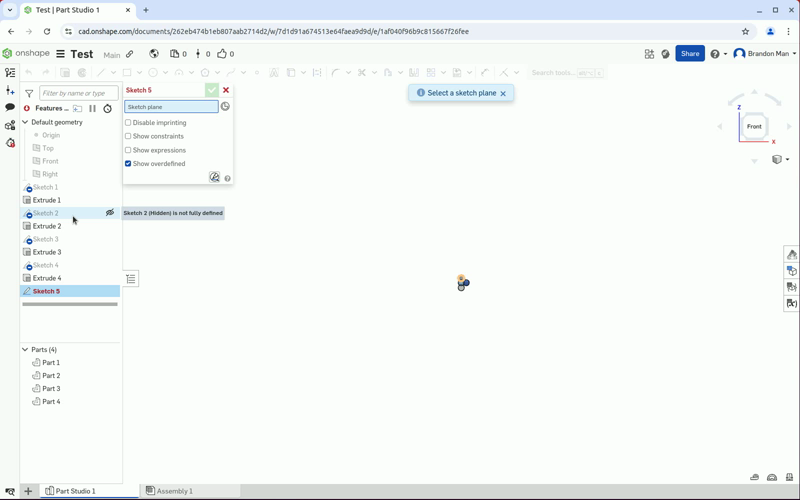
scroll(3)
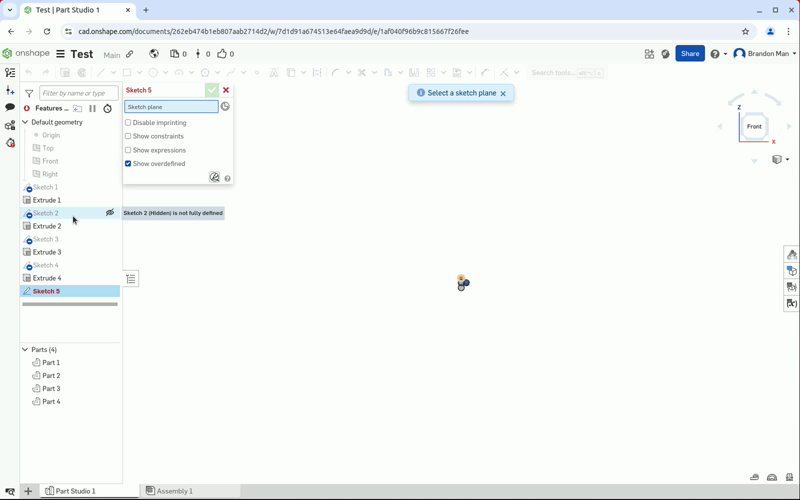
mouse_move(73, 163)
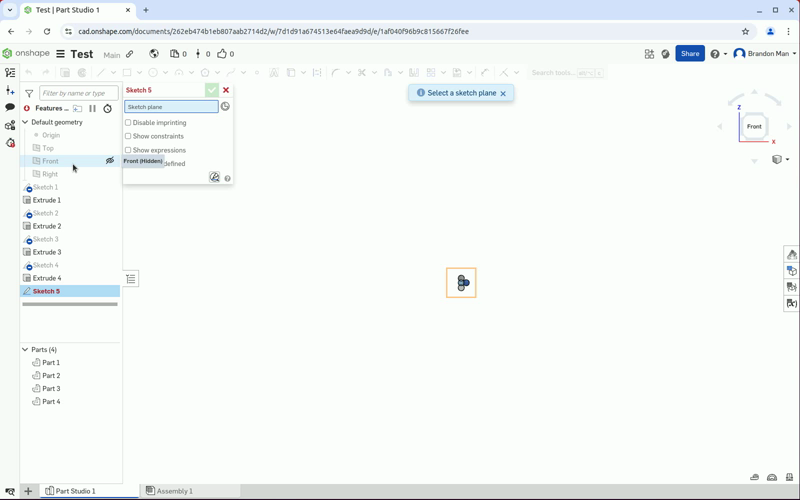
click(73, 163)
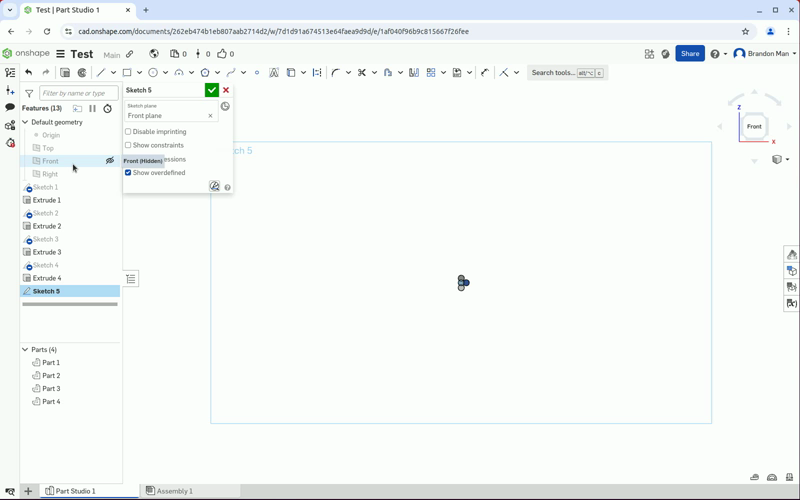
mouse_move(73, 352)
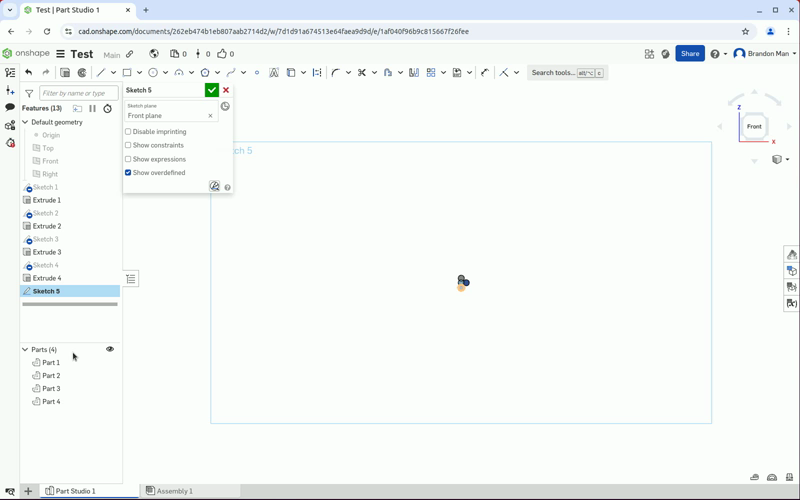
key(y)
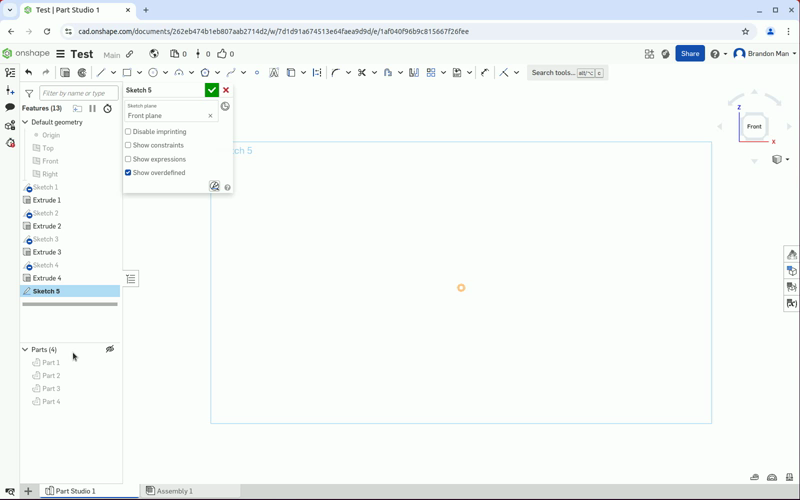
key(c)
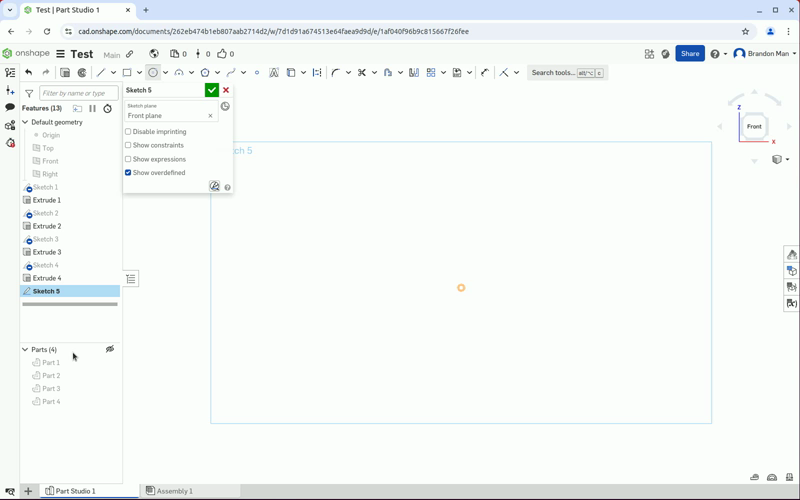
key_down(shift)
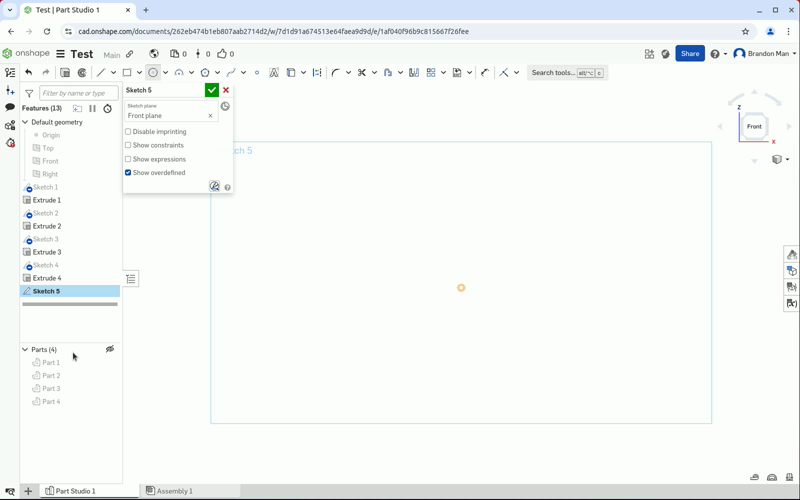
mouse_move(456, 282)
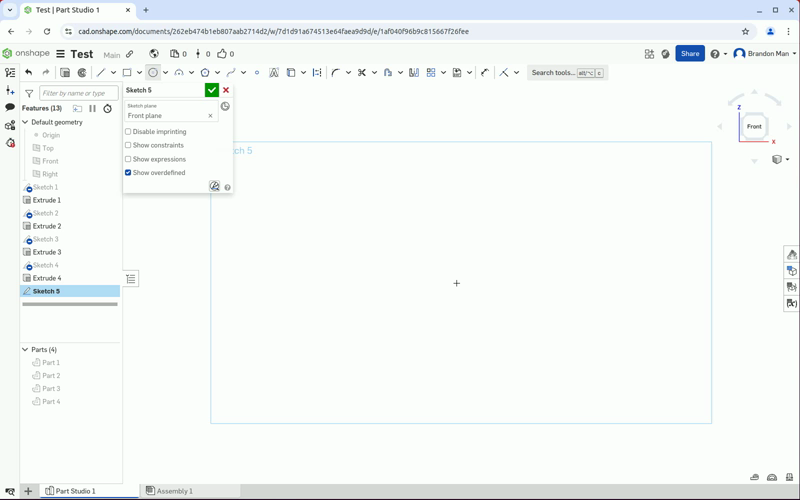
click(456, 282)
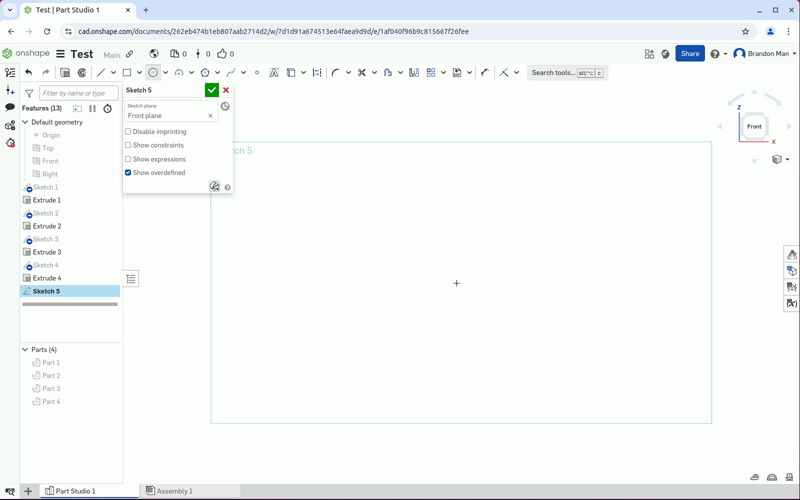
key_up(shift)
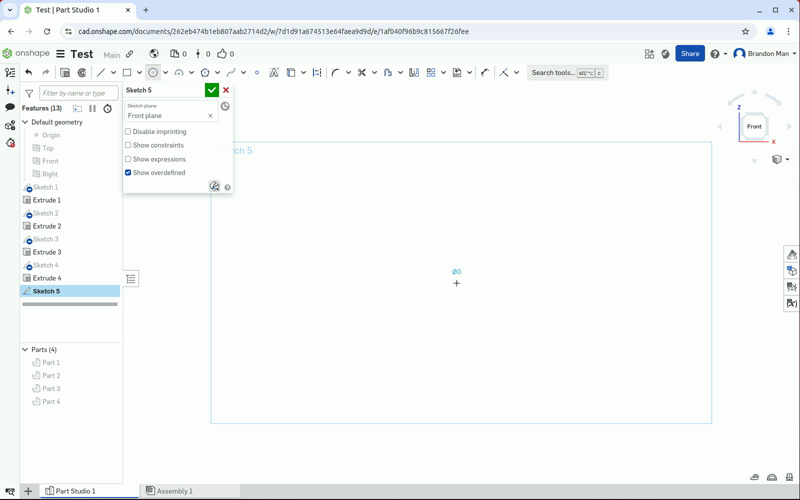
mouse_move(459, 282)
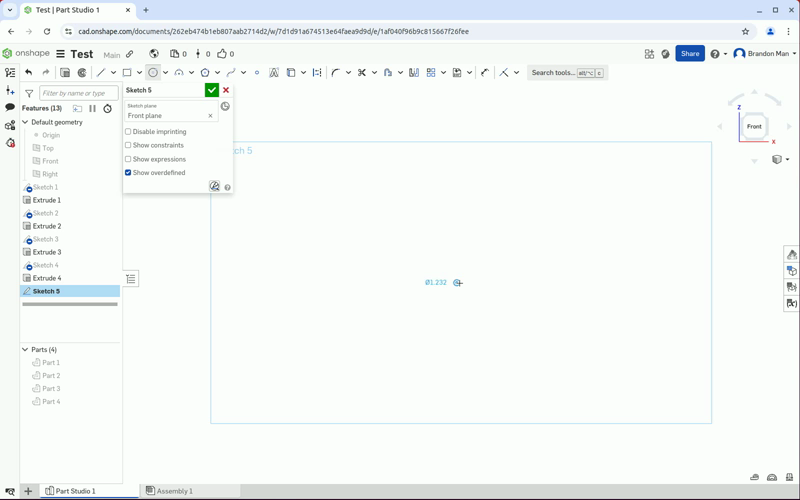
click(459, 282)
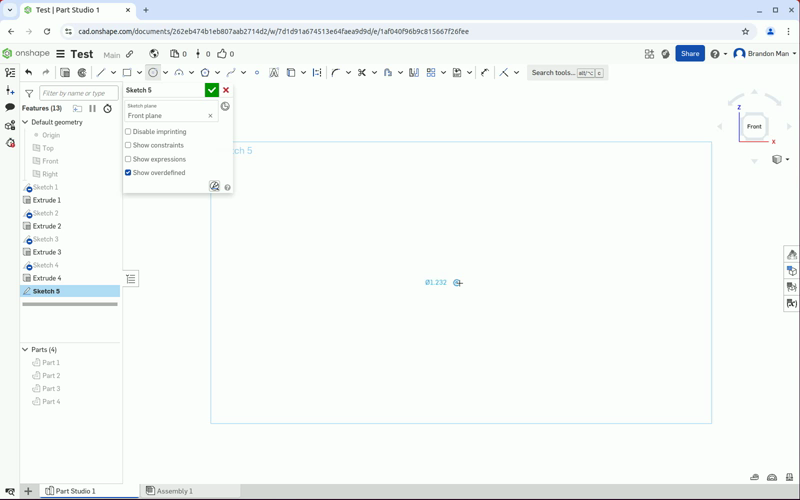
key(esc)
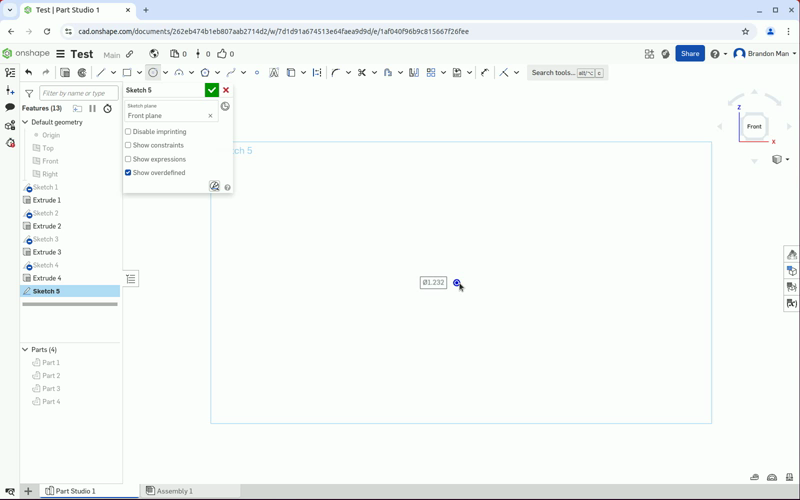
mouse_move(457, 282)
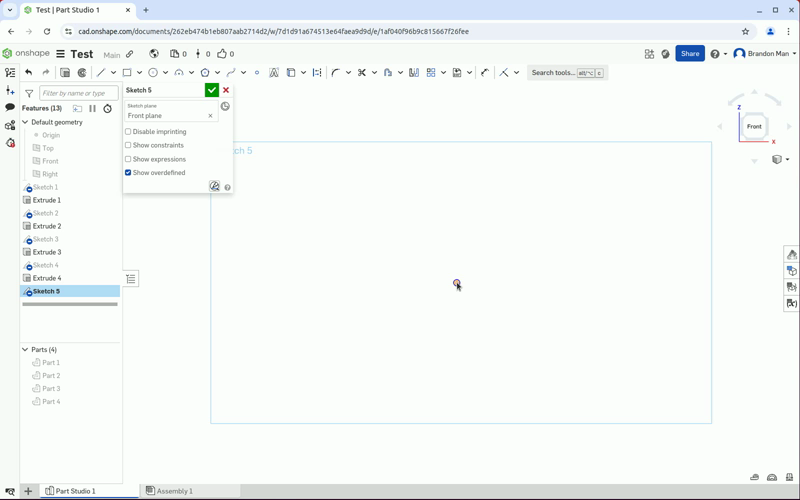
scroll(6)
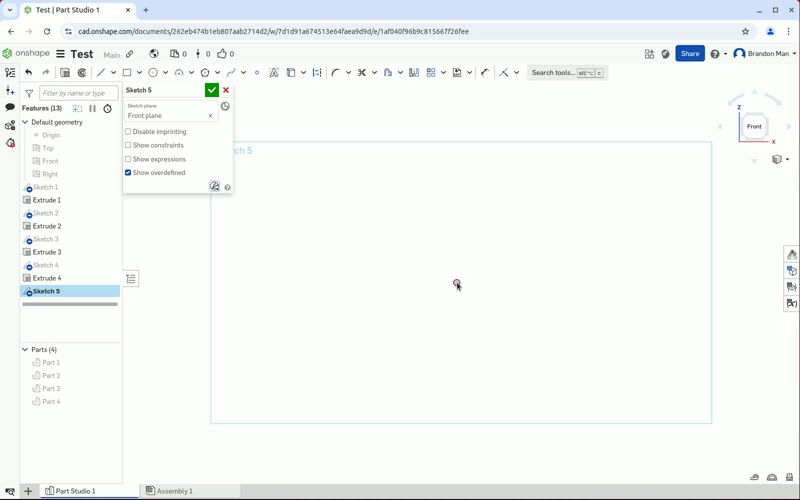
scroll(6)
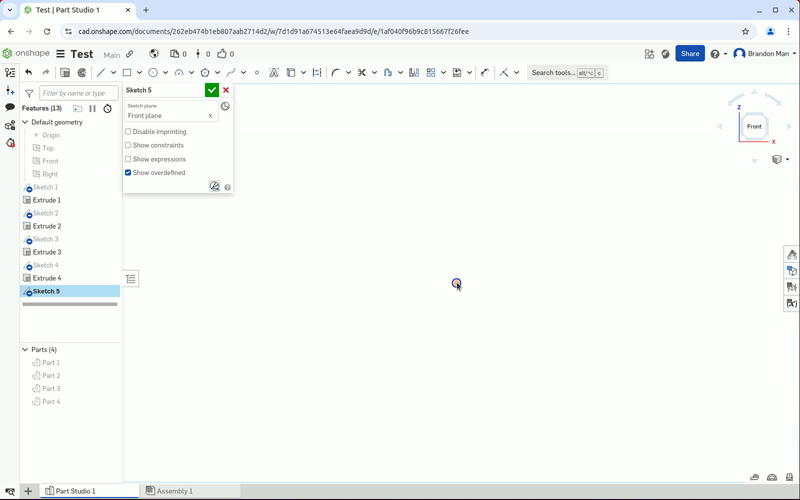
scroll(6)
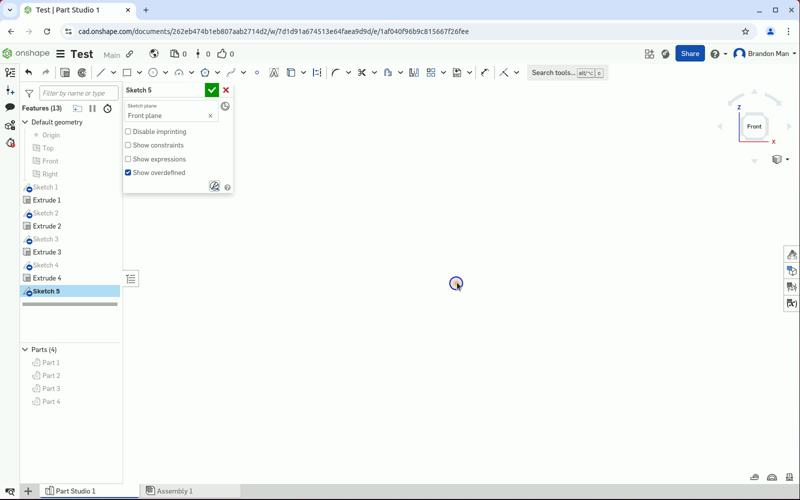
scroll(6)
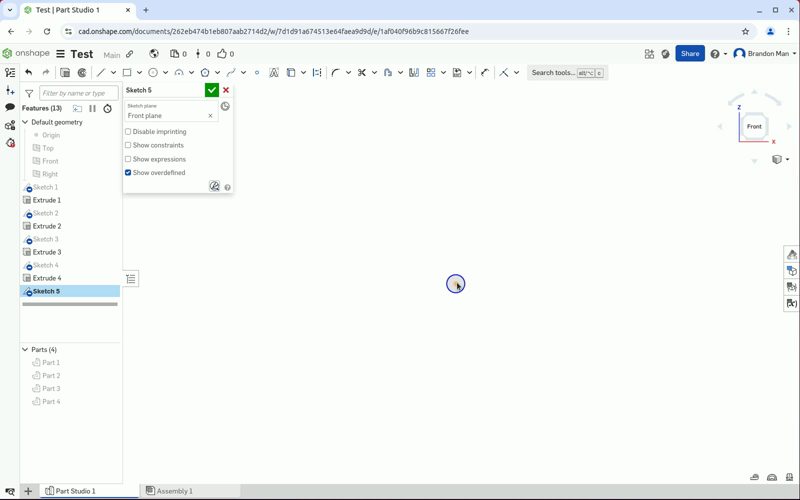
scroll(6)
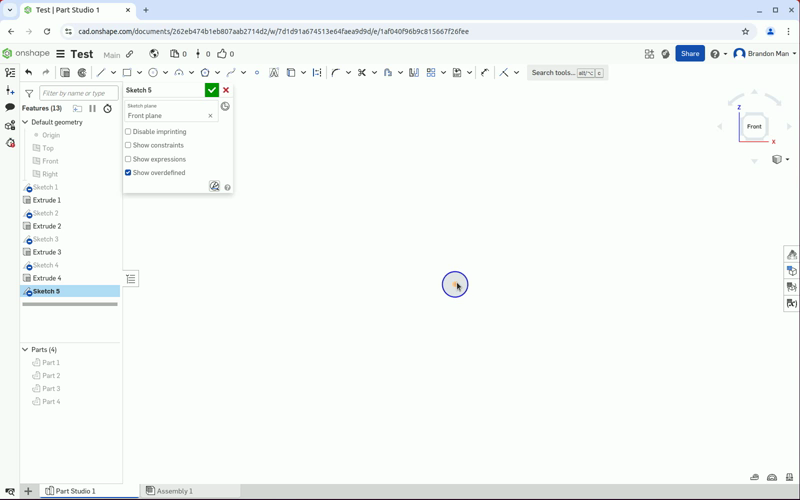
scroll(6)
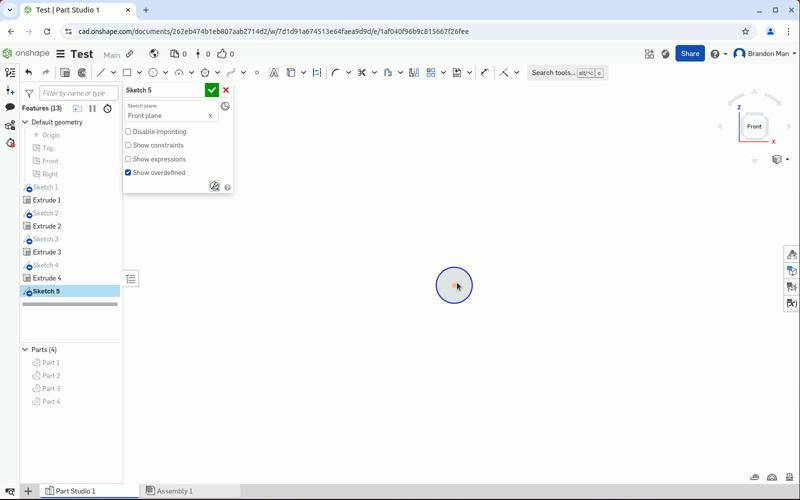
scroll(6)
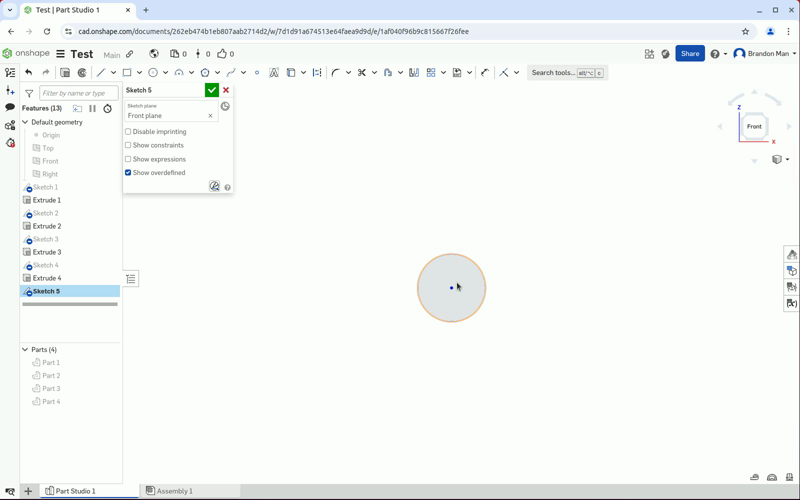
click(457, 282)
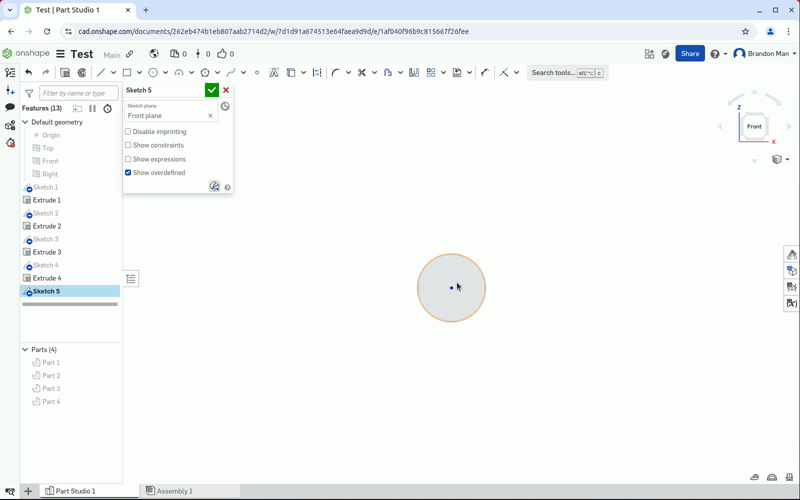
scroll(-6)
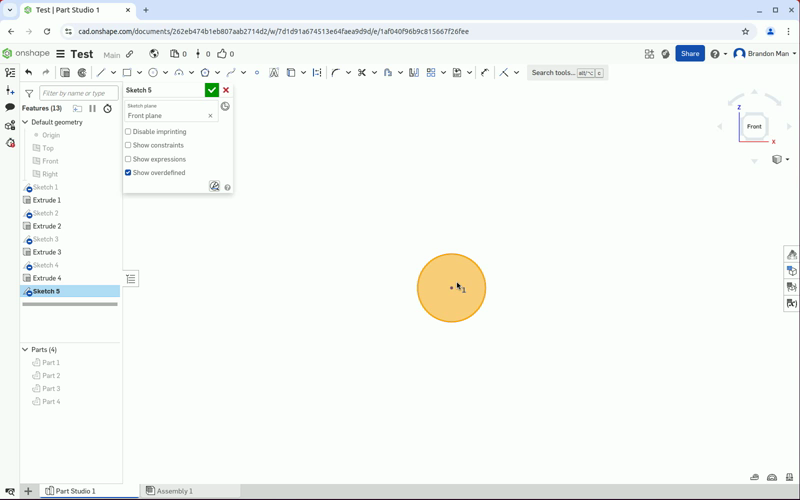
scroll(-6)
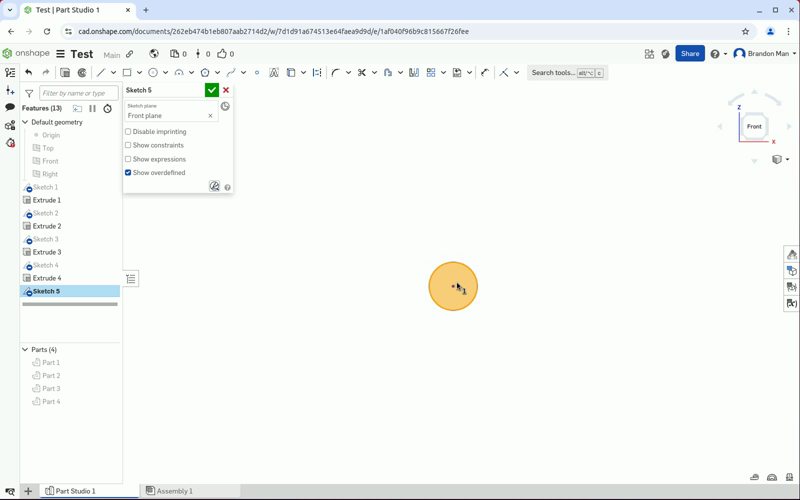
scroll(-6)
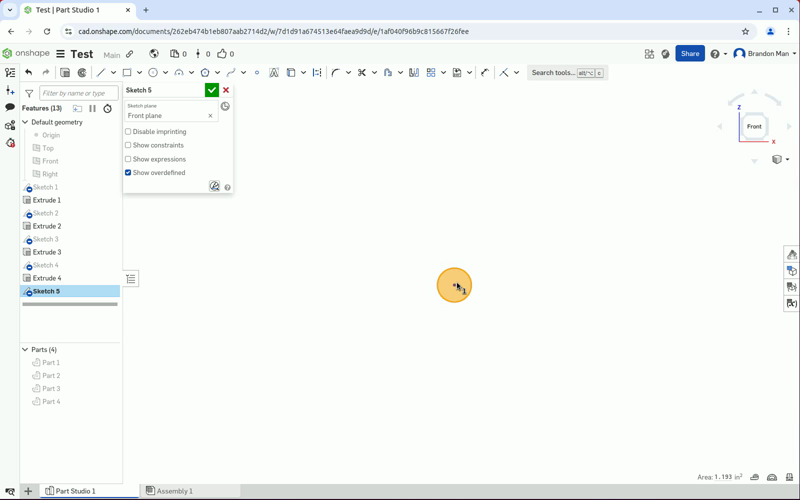
scroll(-6)
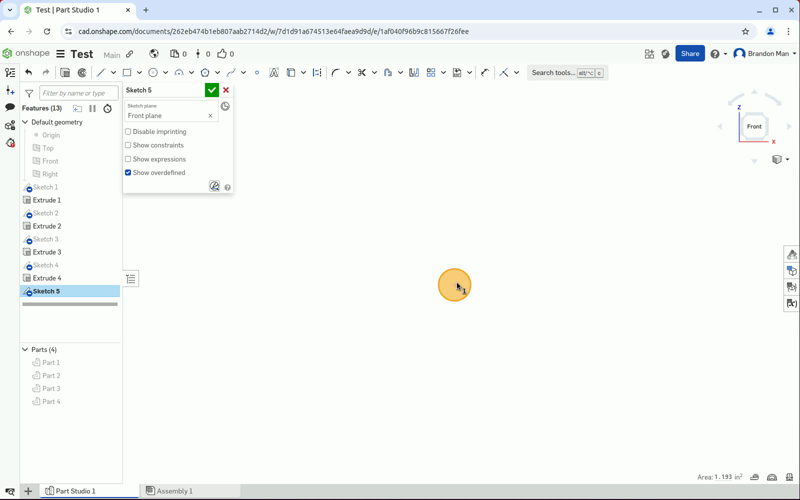
scroll(-6)
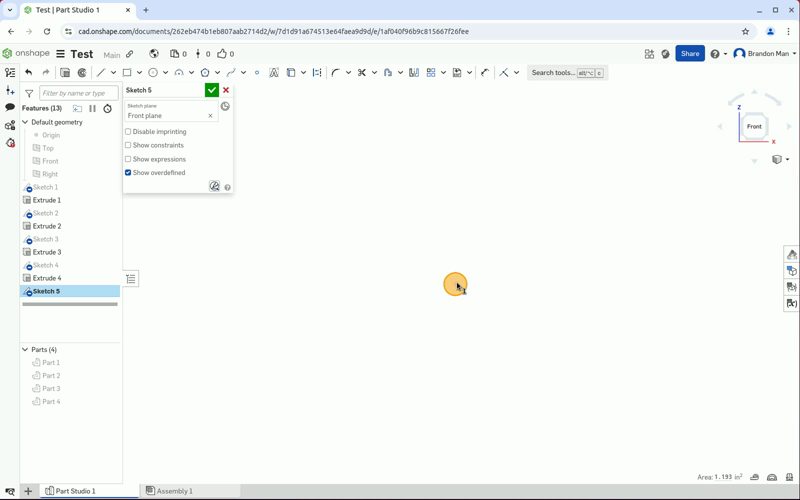
scroll(-6)
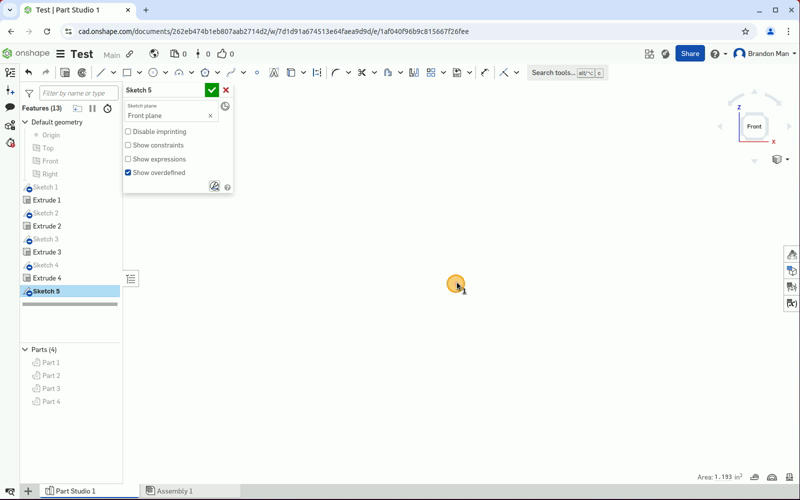
scroll(-6)
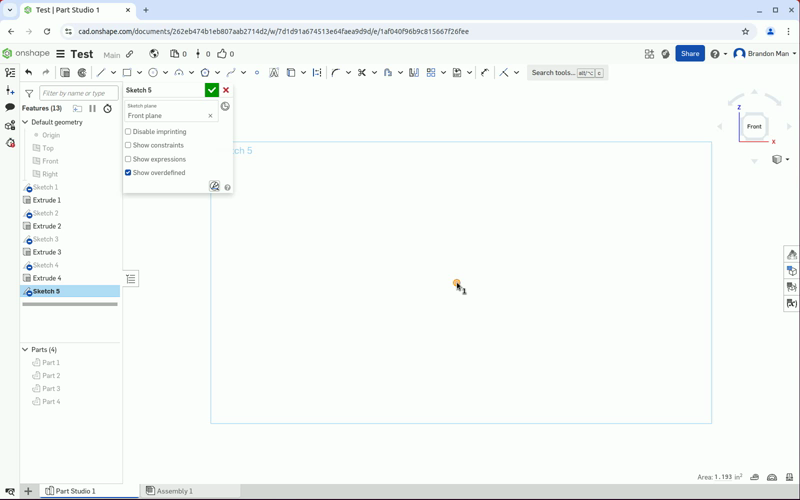
mouse_move(73, 352)
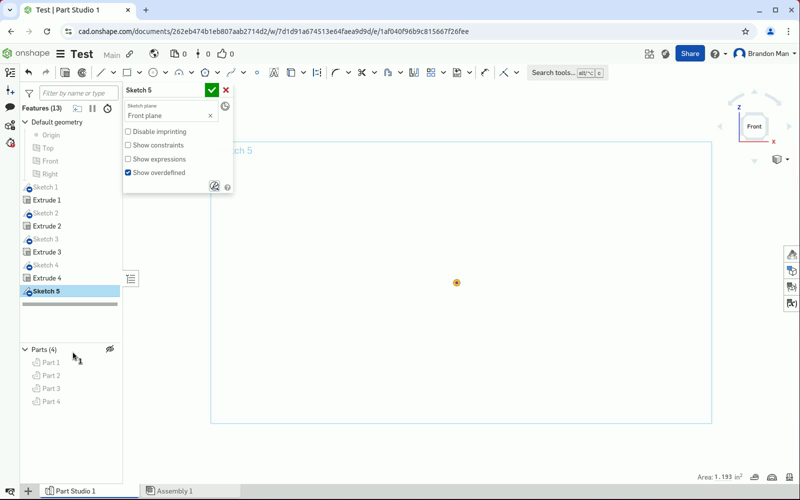
key(shift+y)
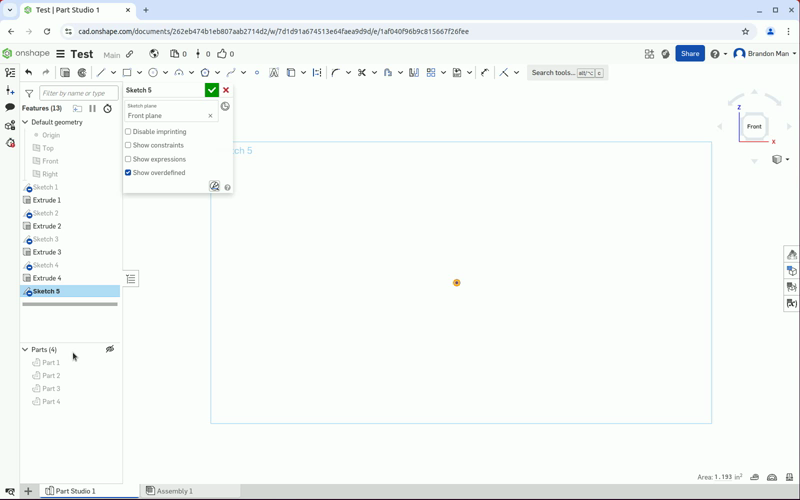
key(shift+e)
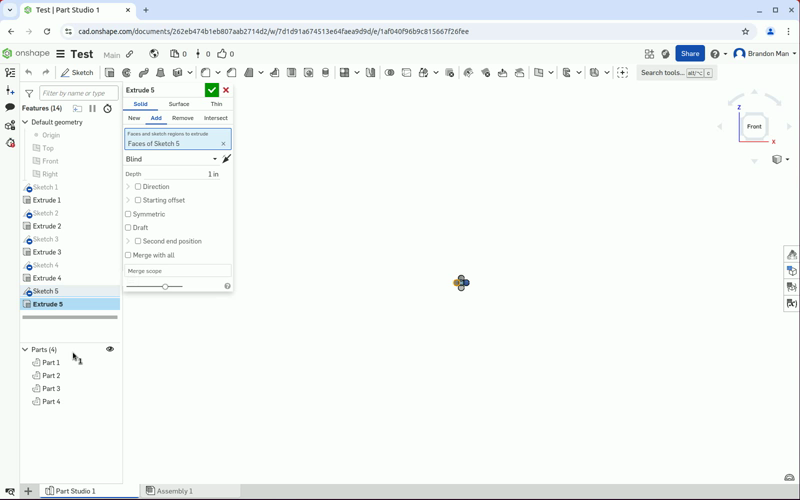
mouse_move(143, 106)
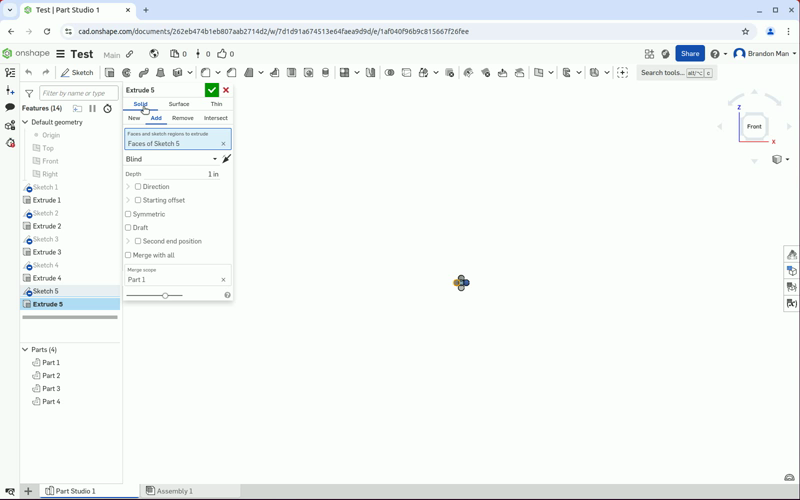
click(143, 106)
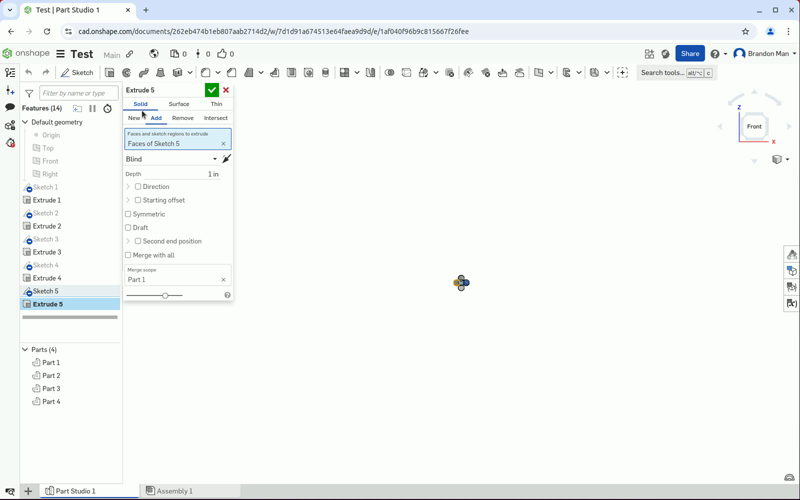
mouse_move(137, 120)
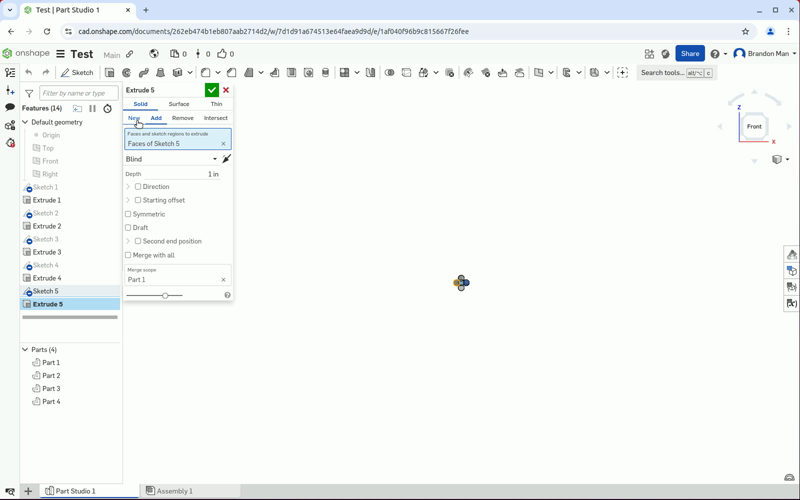
click(137, 120)
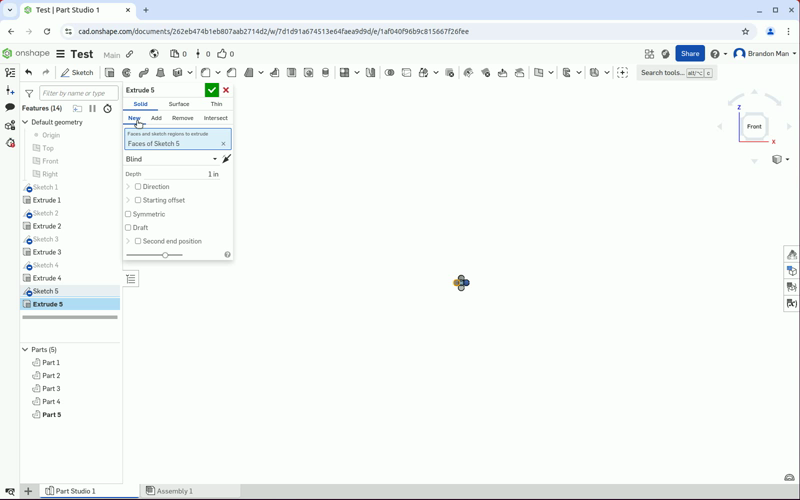
key(tab, 4)
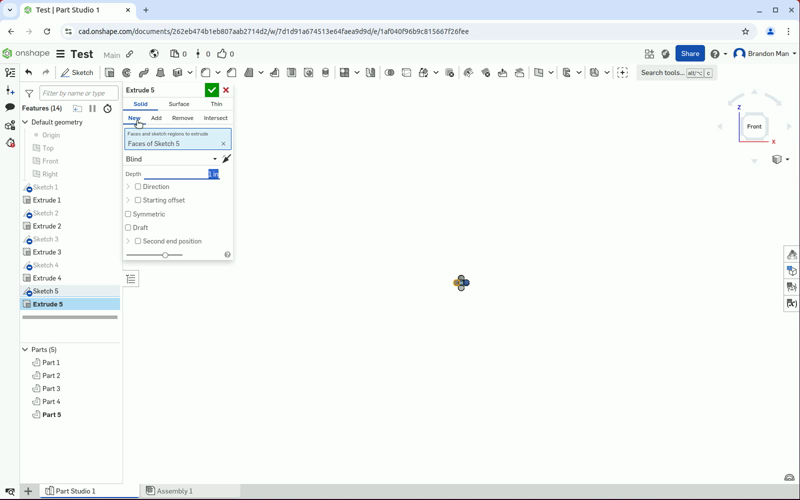
text(23.108)
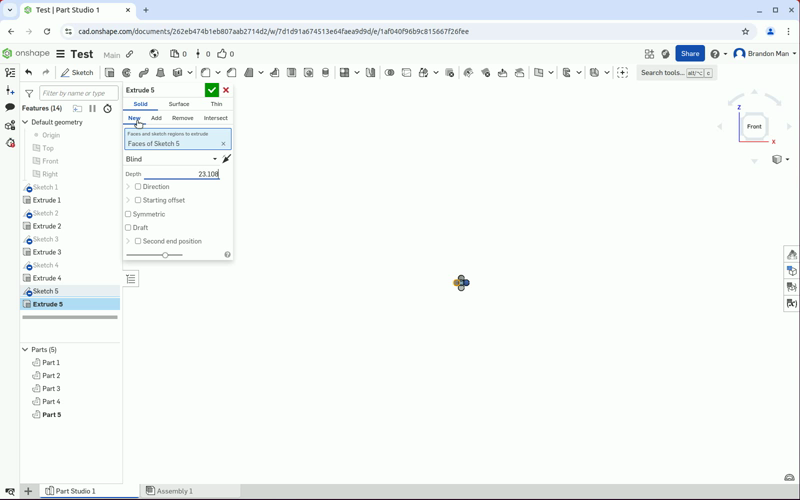
key(enter)
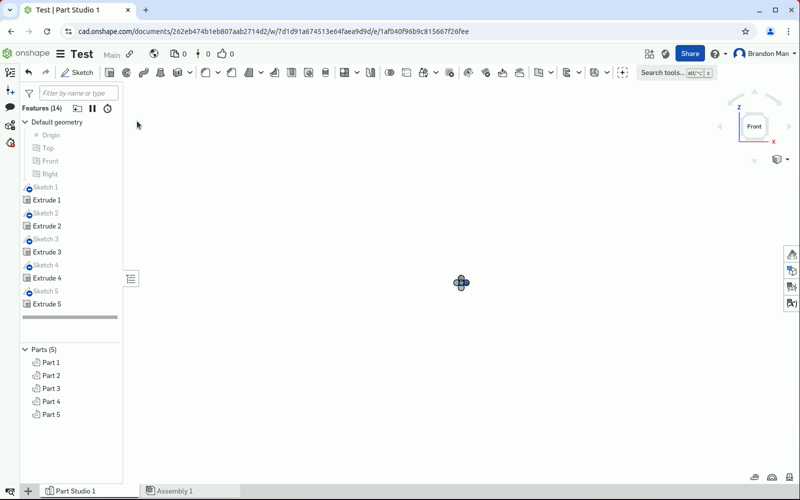
key(shift+h)
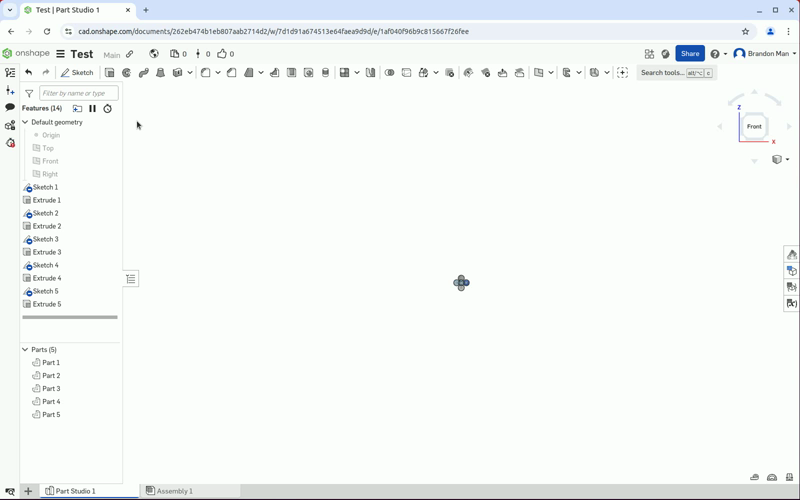
key(shift+h)
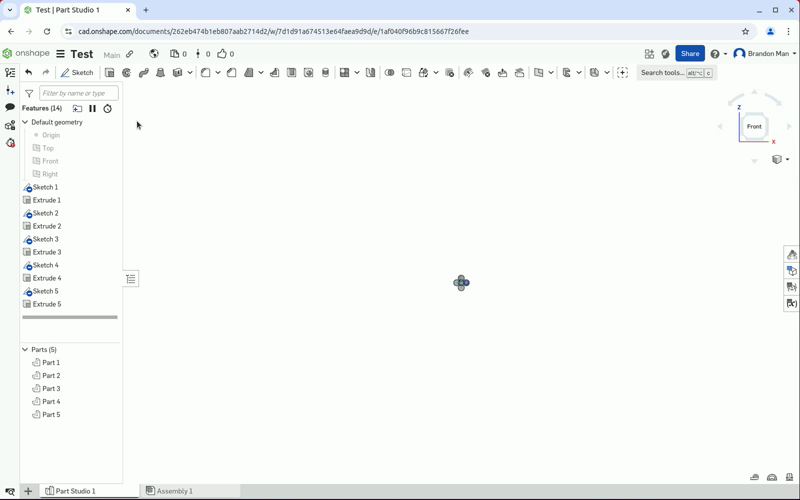
key(shift+7)
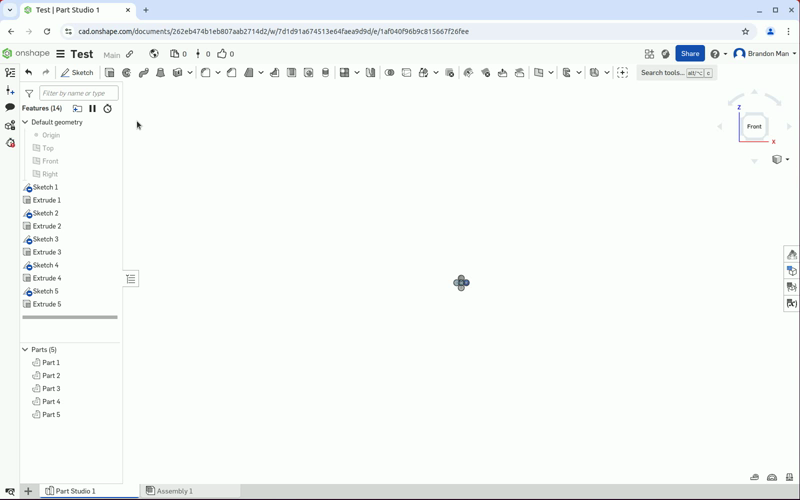
key(left, 2)
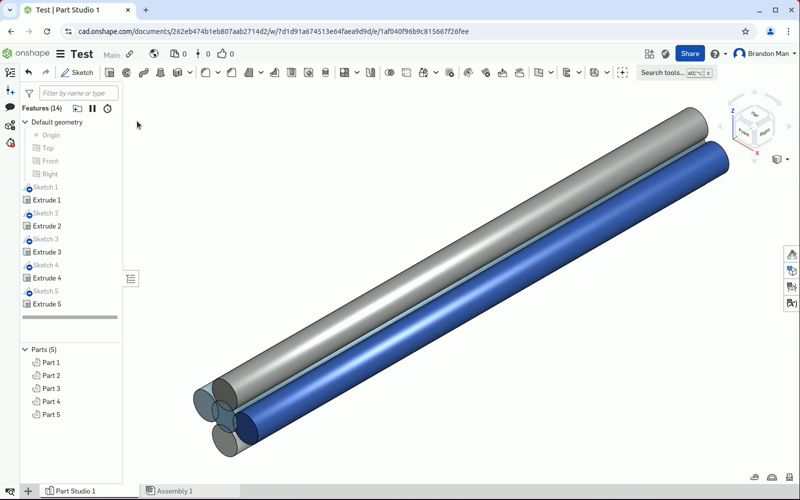
key(down, 2)
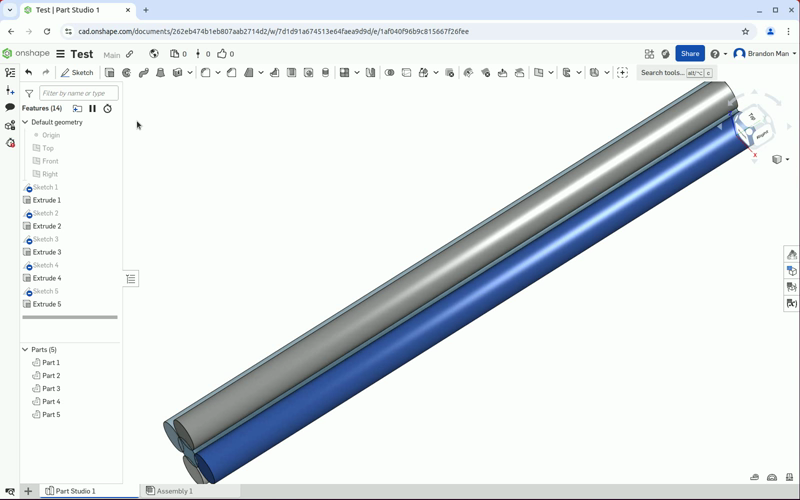
key(up, 2)
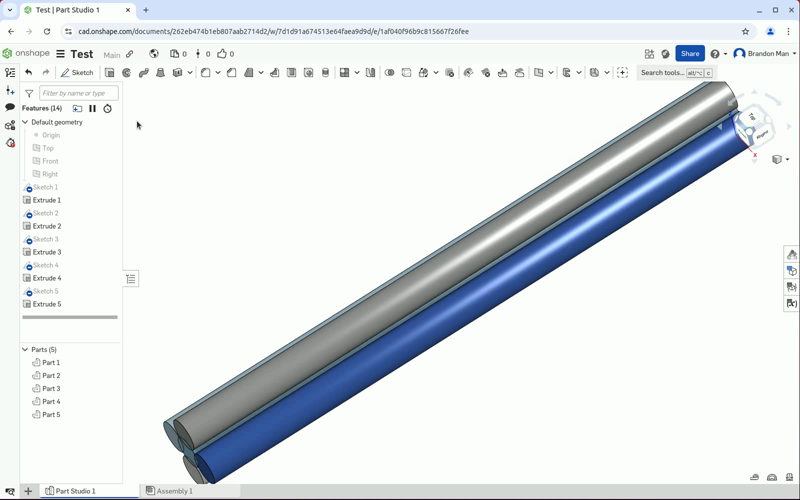
key(right, 2)
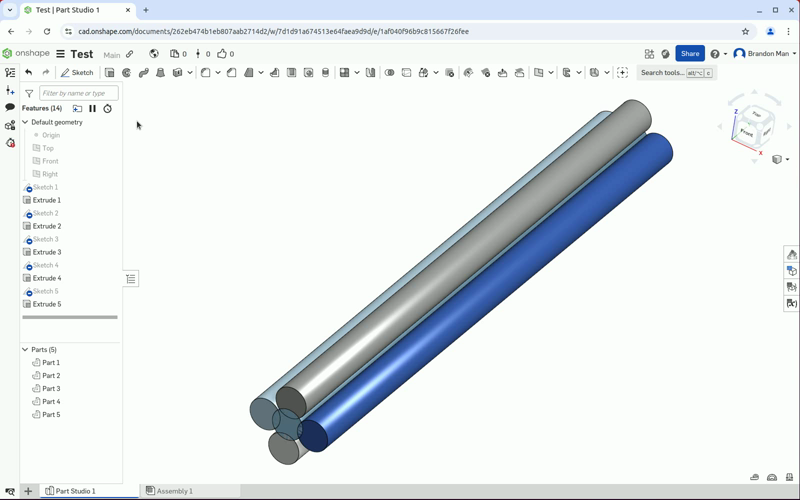
mouse_move(73, 189)
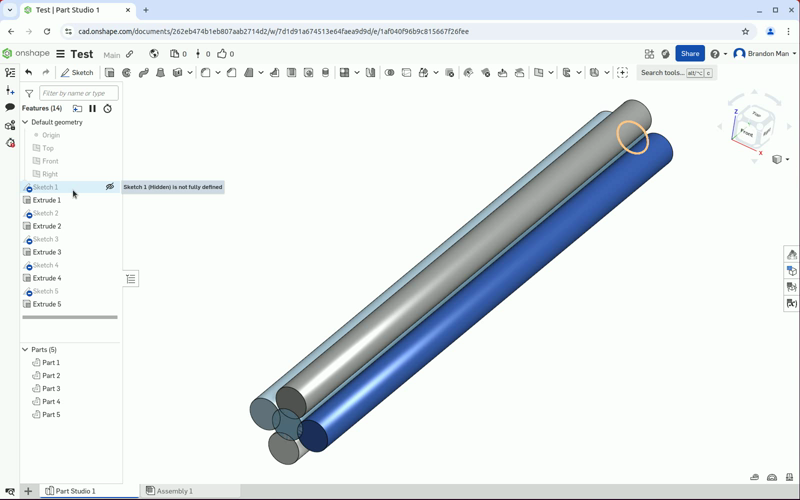
click(73, 189)